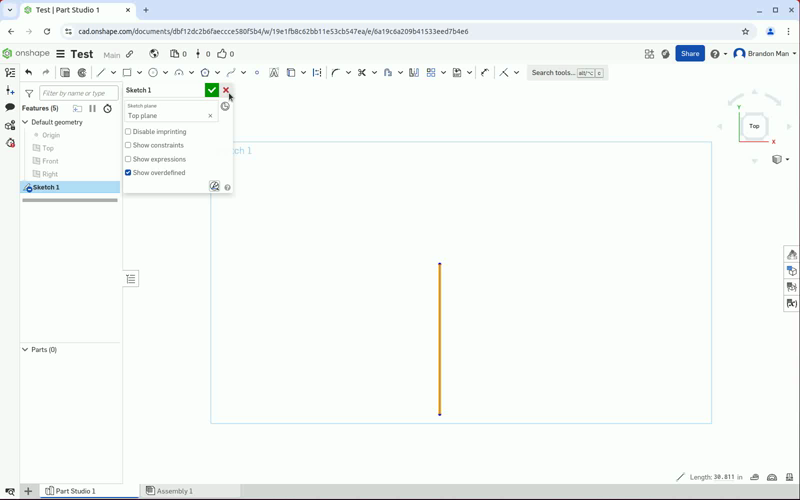
key(shift+h)
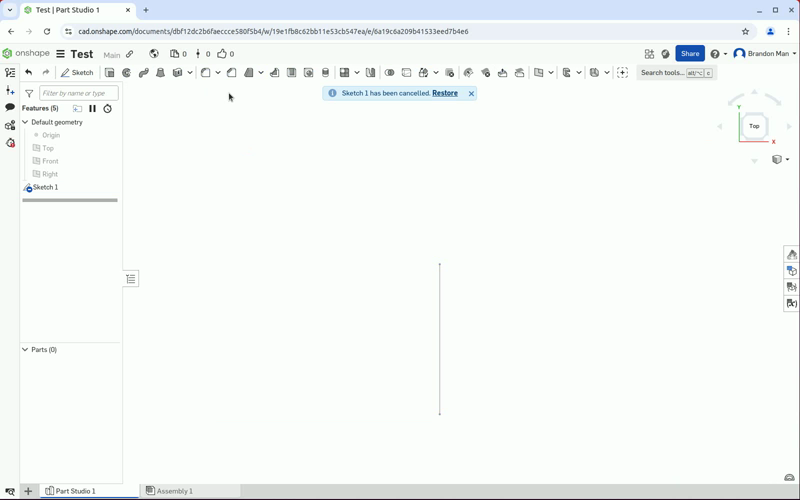
key(shift+s)
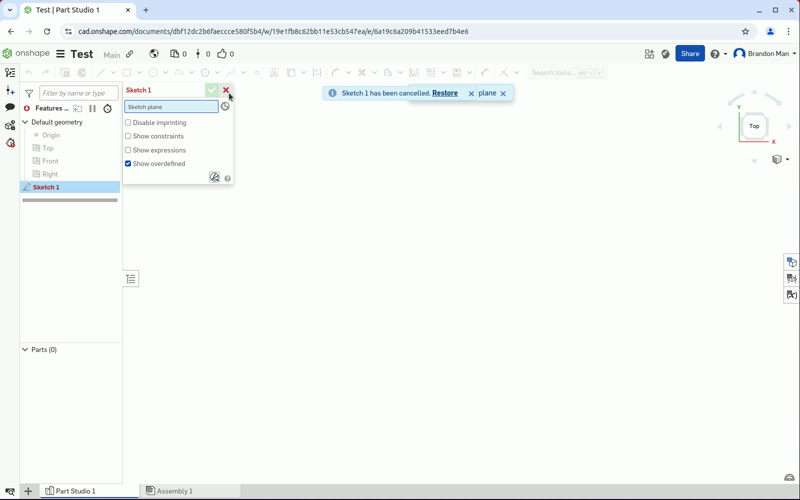
mouse_move(73, 150)
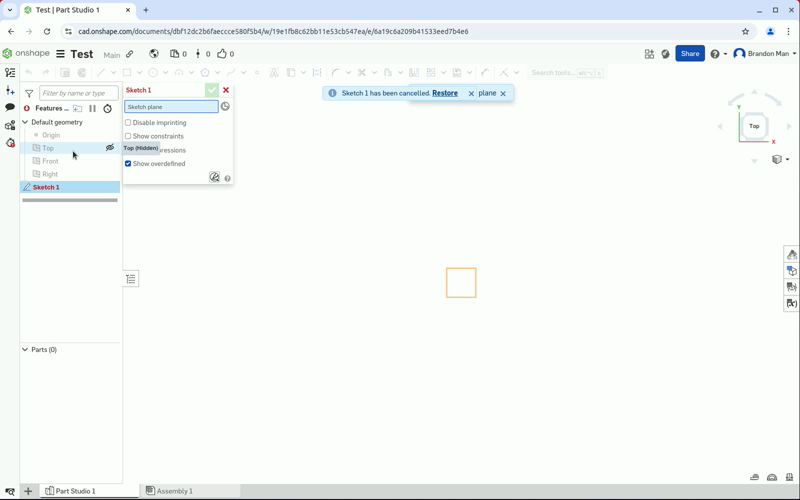
click(73, 150)
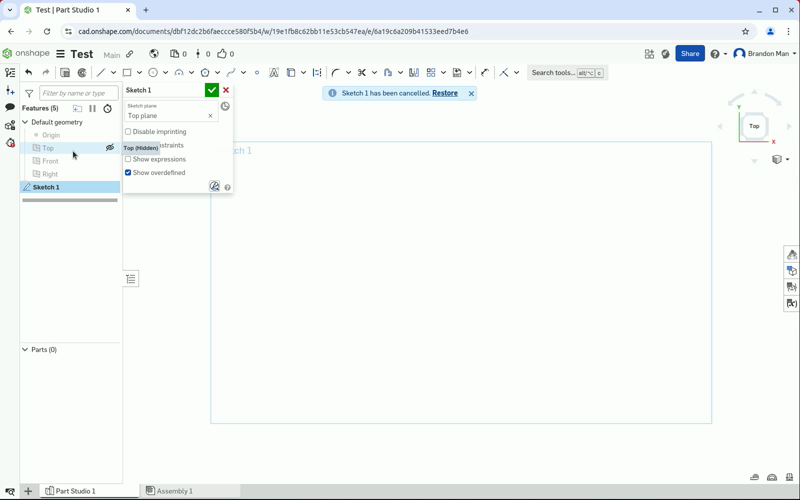
mouse_move(73, 352)
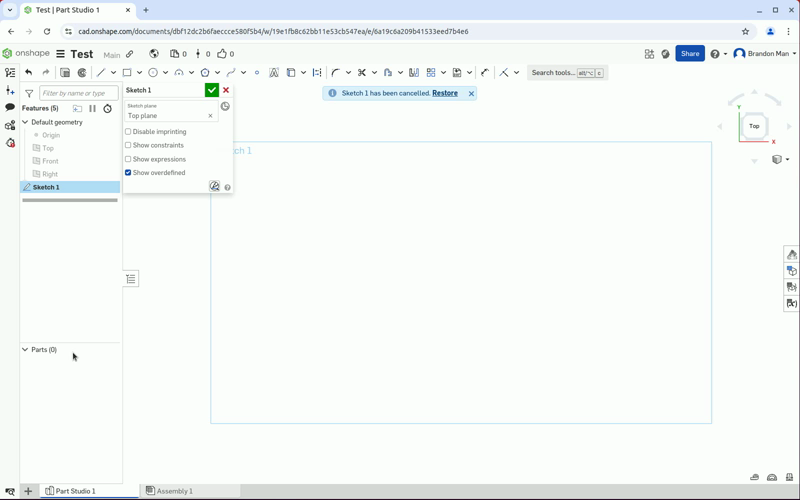
key(y)
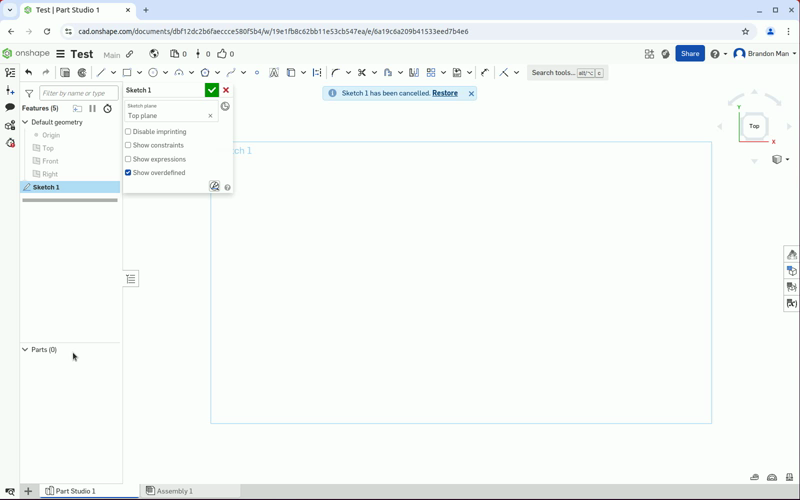
key(l)
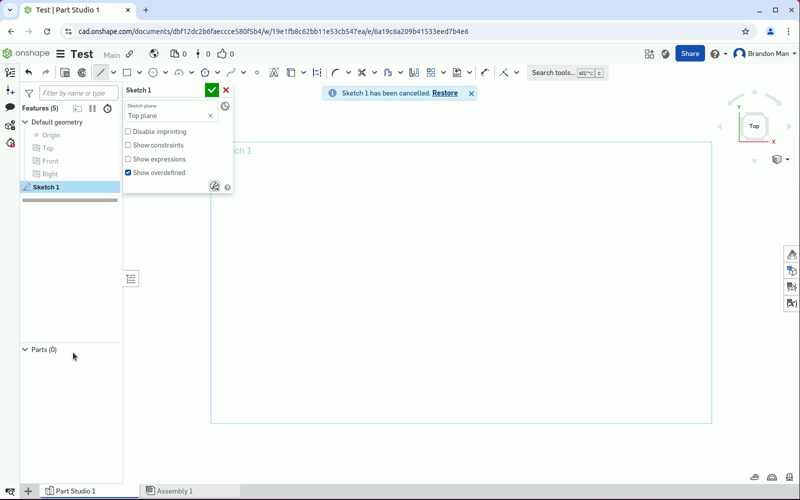
key_down(shift)
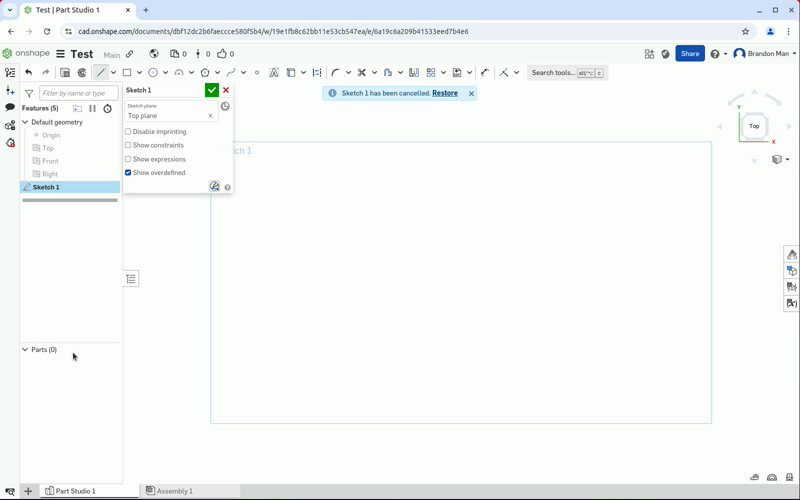
mouse_move(472, 326)
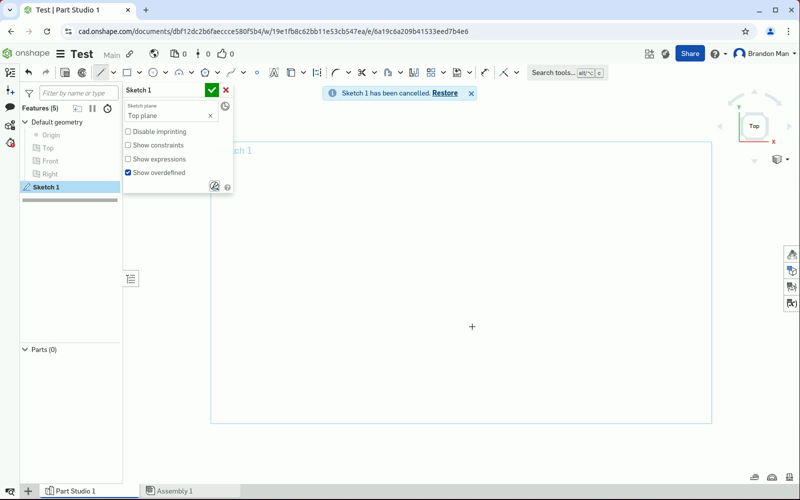
click(472, 326)
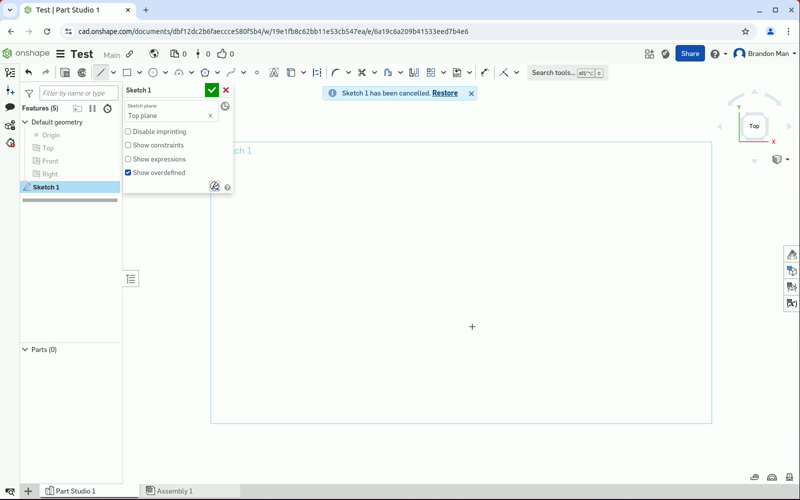
key_up(shift)
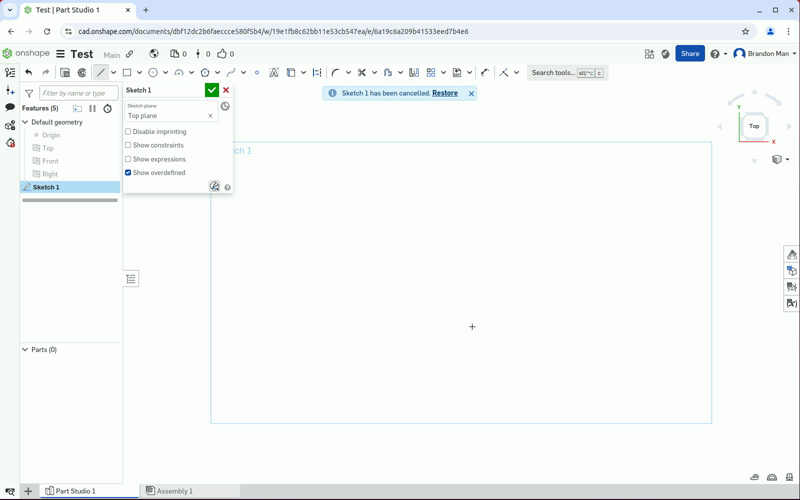
key_down(shift)
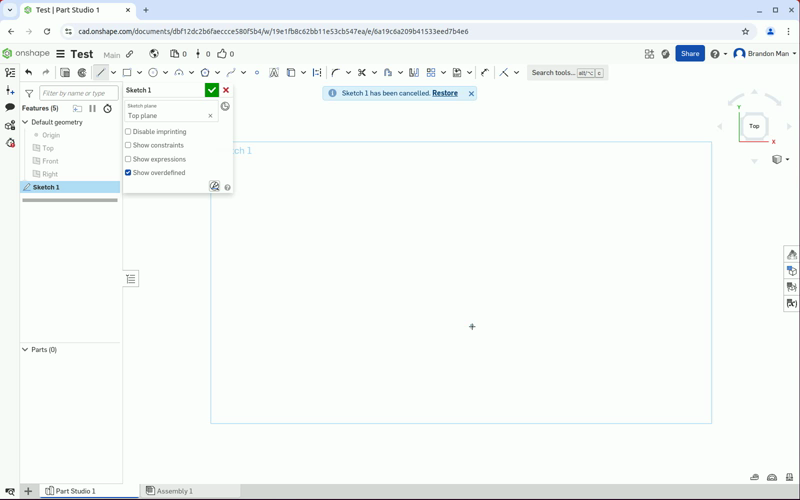
mouse_move(556, 305)
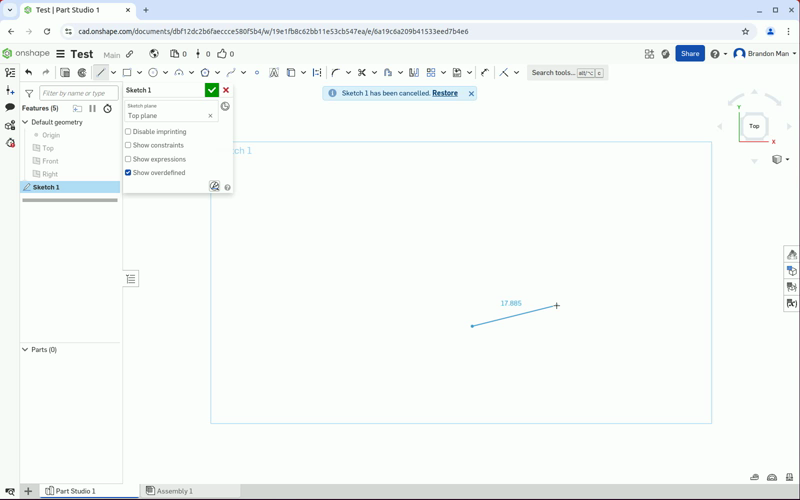
click(556, 305)
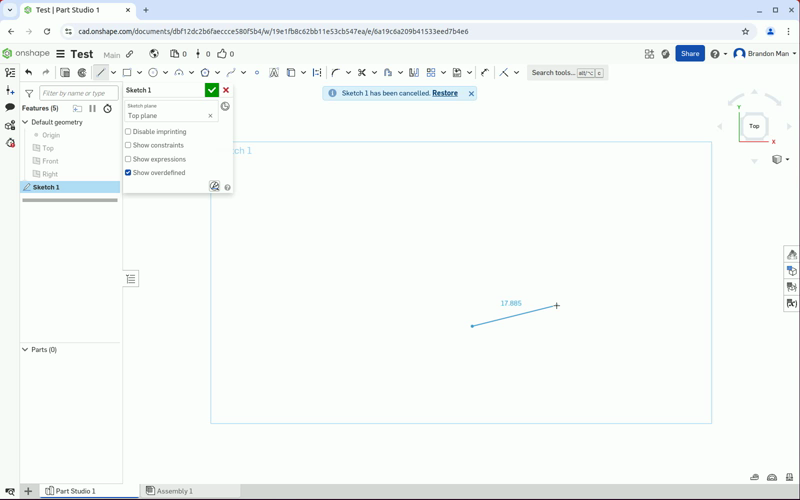
key_up(shift)
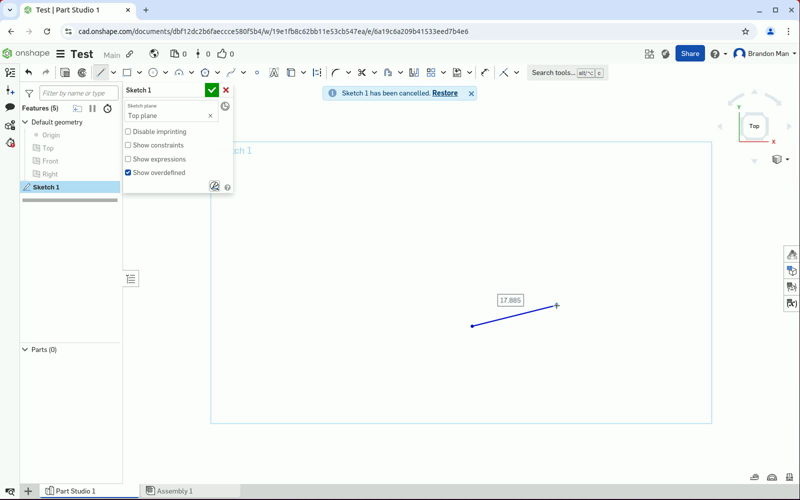
key(esc)
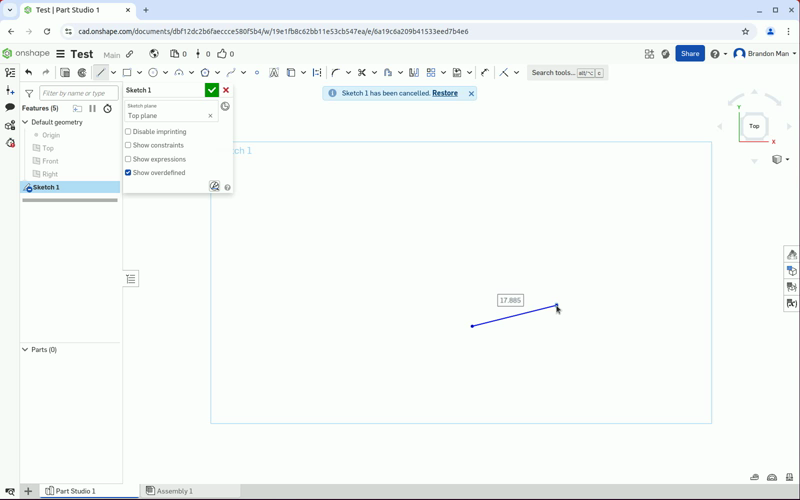
key(a)
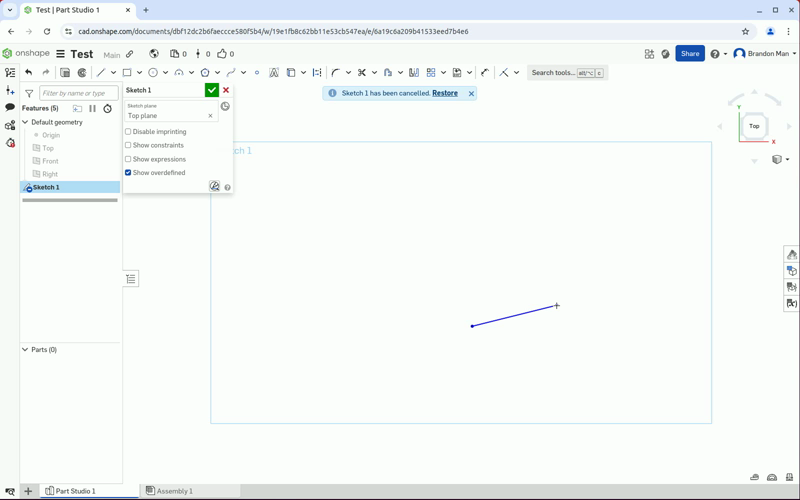
mouse_move(556, 305)
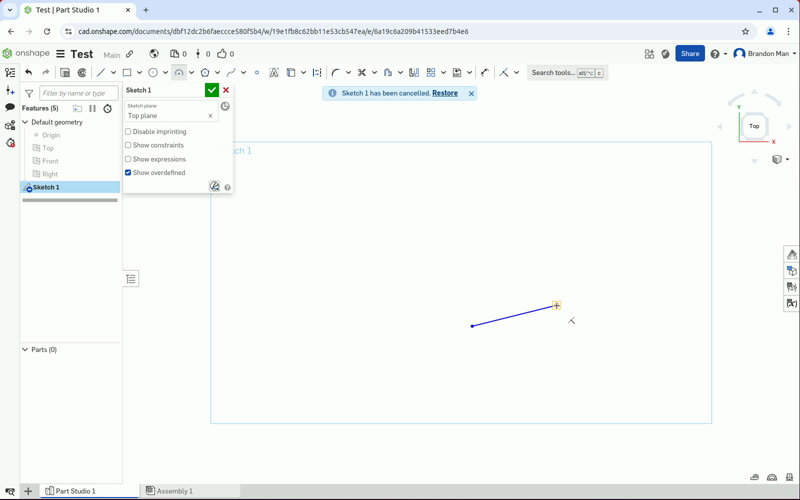
click(556, 305)
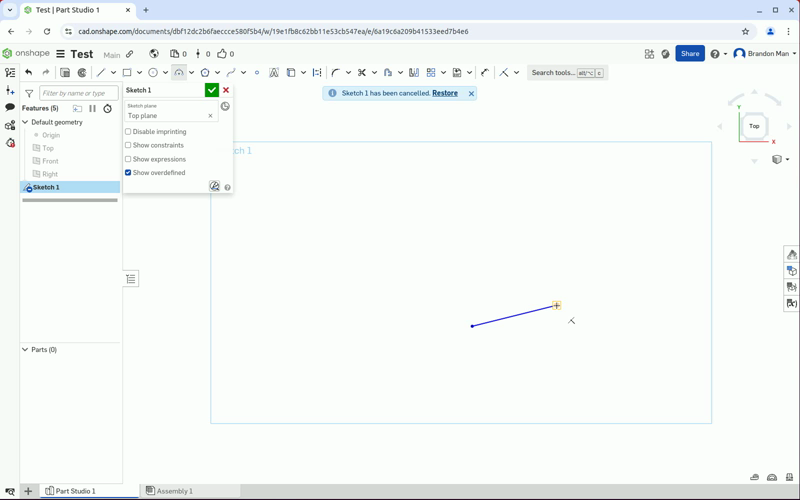
key_down(shift)
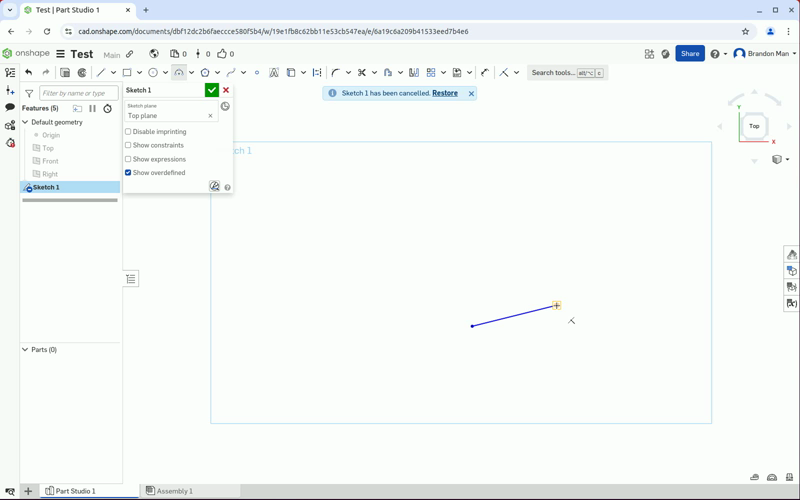
mouse_move(556, 261)
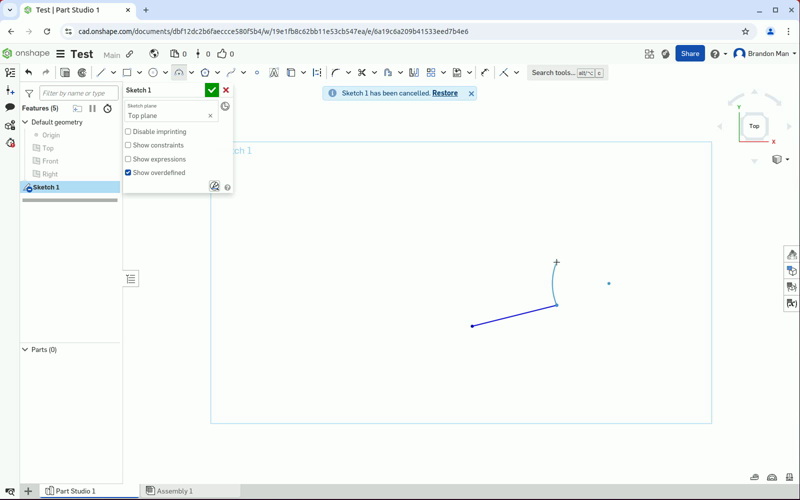
click(556, 261)
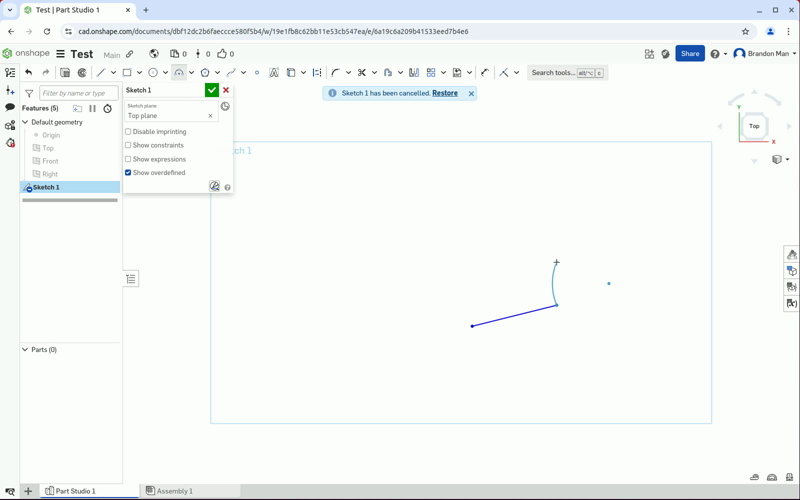
mouse_move(573, 283)
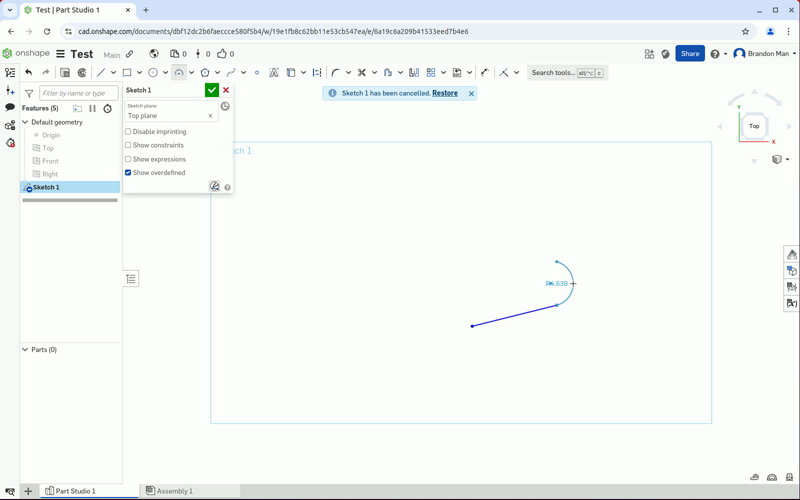
click(573, 283)
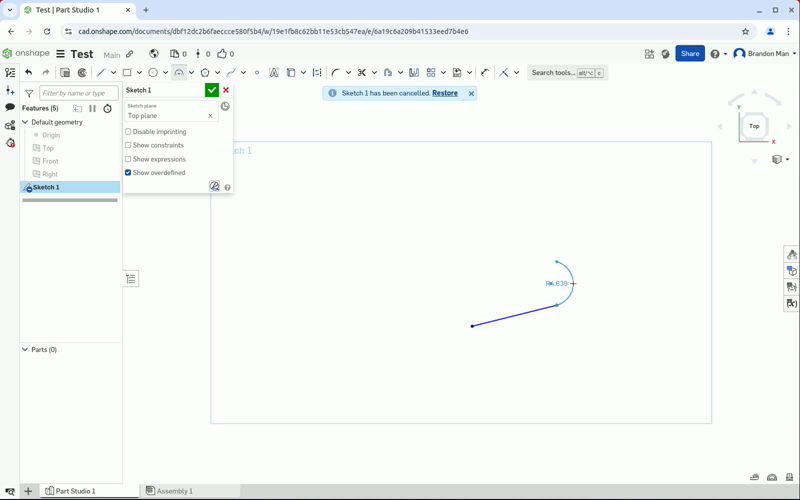
key_up(shift)
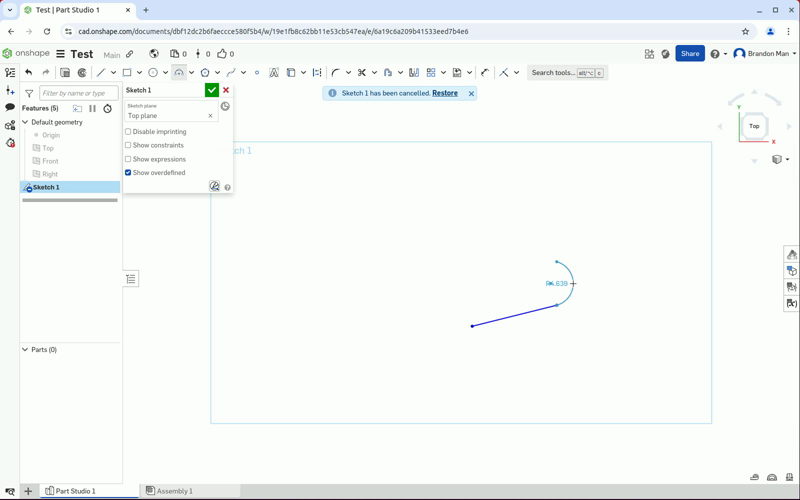
key(esc)
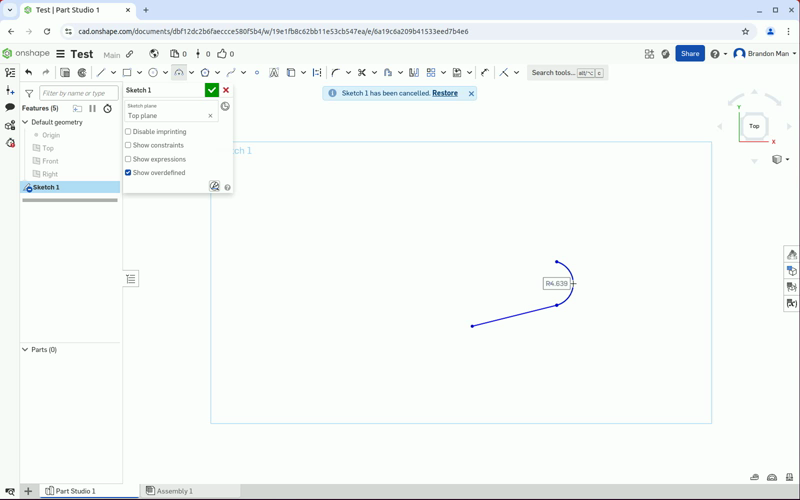
key(l)
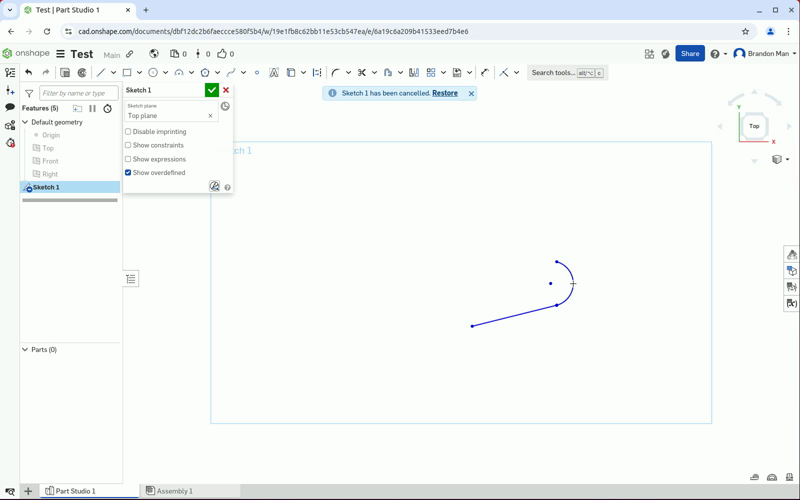
mouse_move(556, 261)
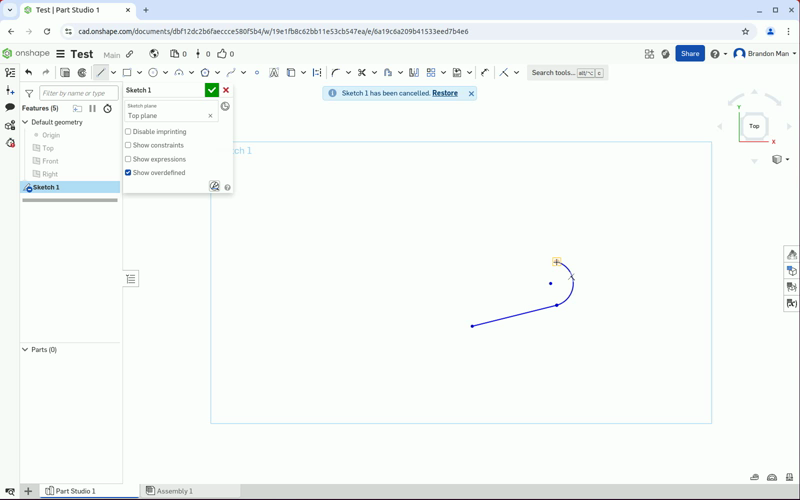
click(556, 261)
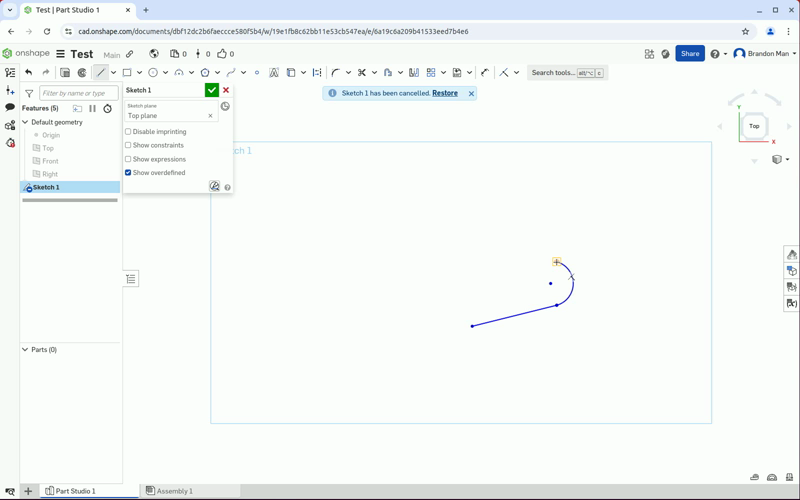
key_down(shift)
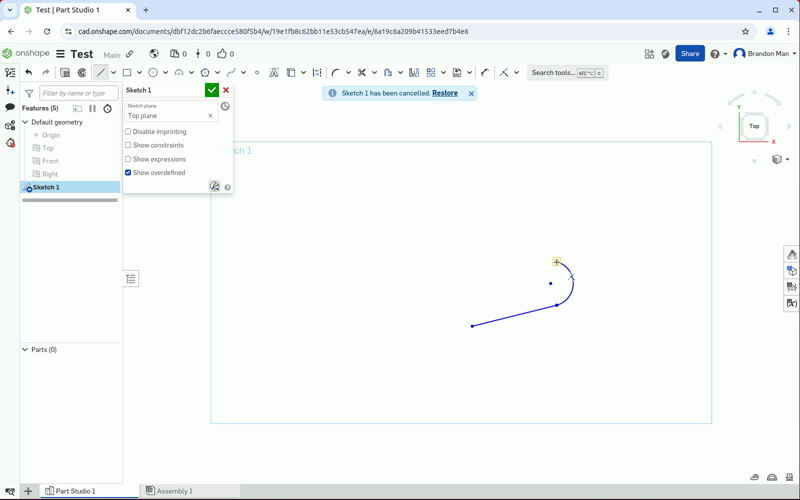
mouse_move(472, 239)
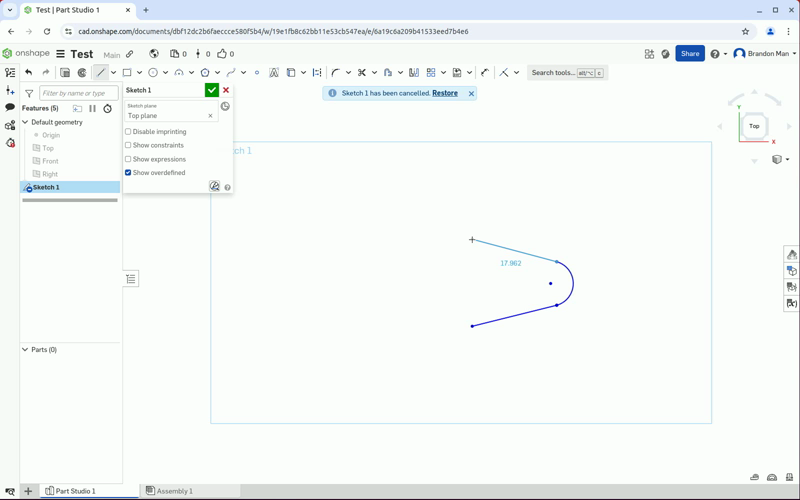
click(472, 239)
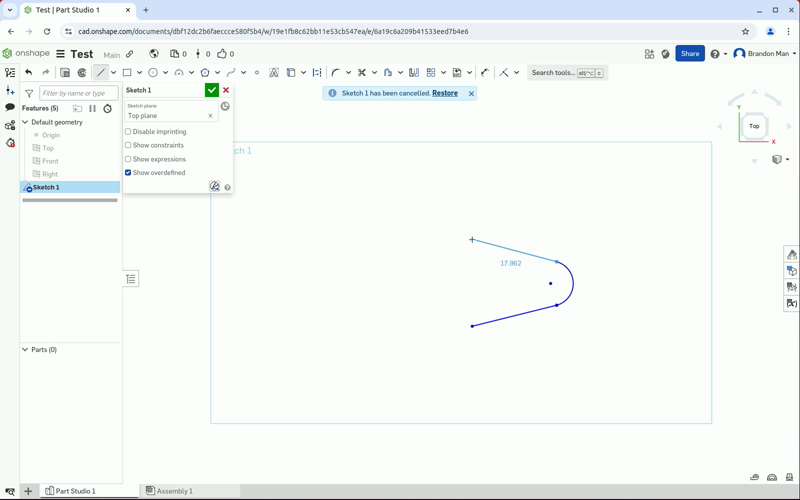
key_up(shift)
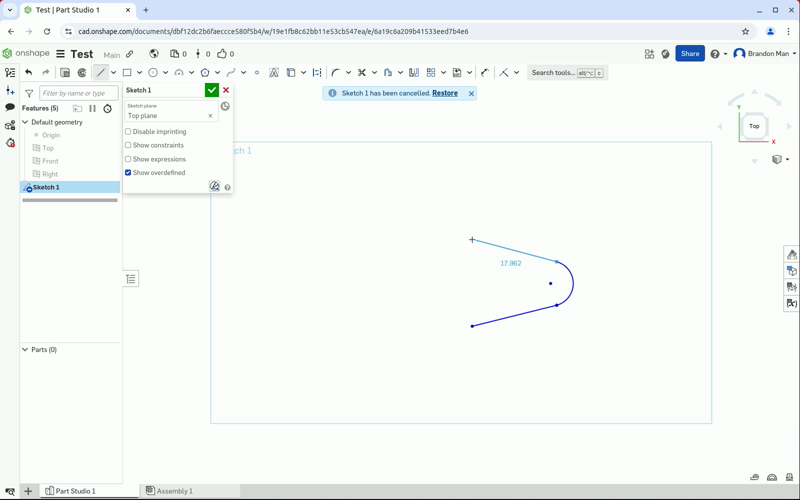
key(esc)
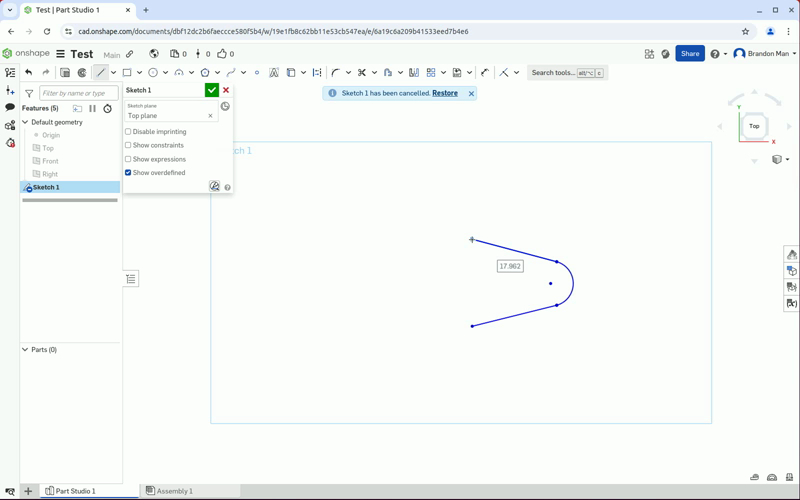
key(a)
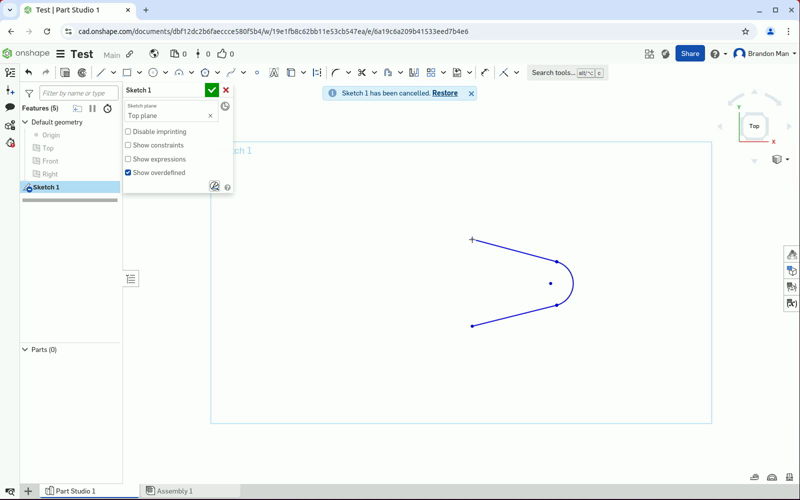
mouse_move(472, 239)
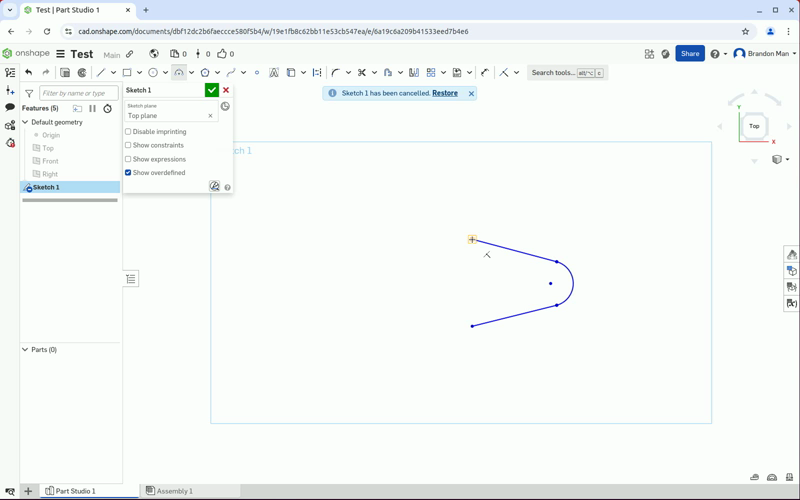
click(472, 239)
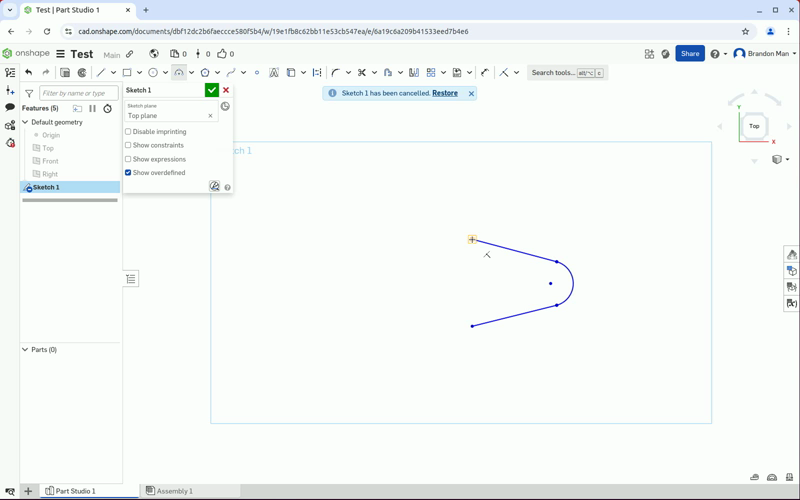
mouse_move(472, 326)
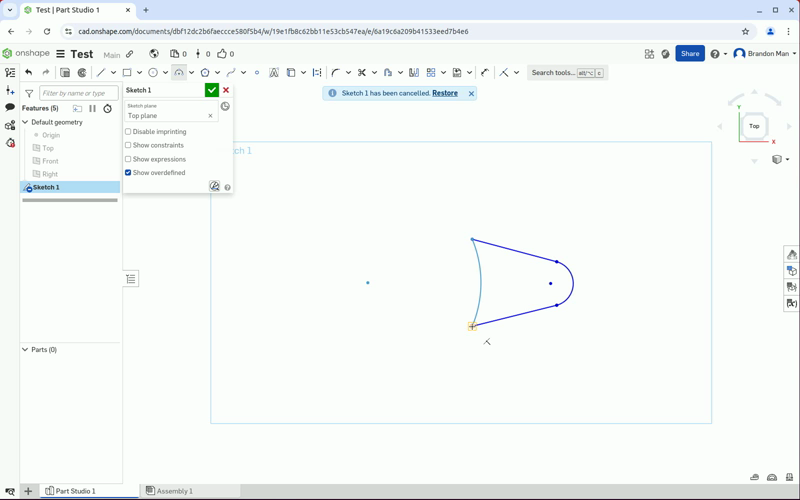
click(472, 326)
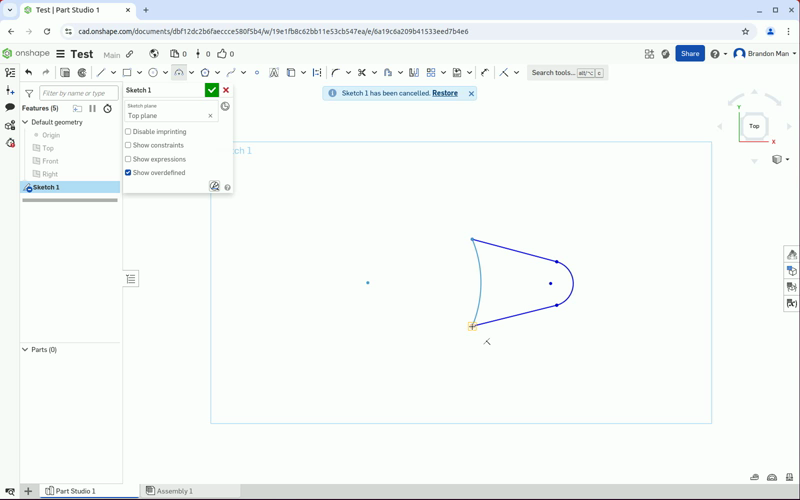
key_down(shift)
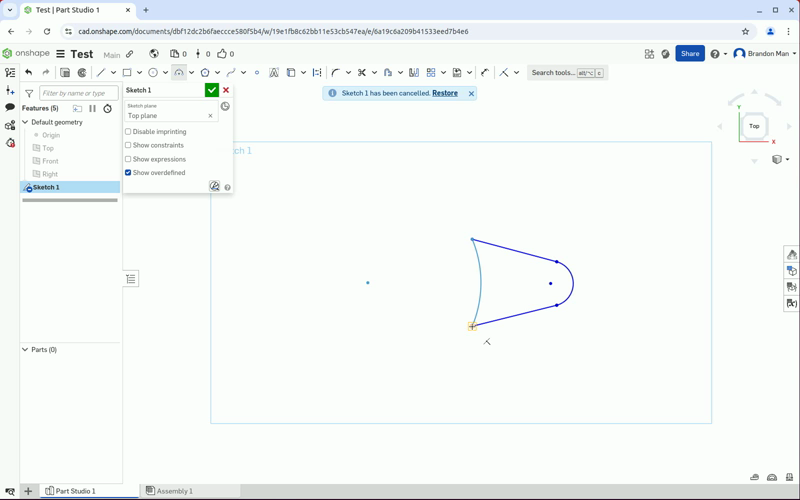
mouse_move(506, 282)
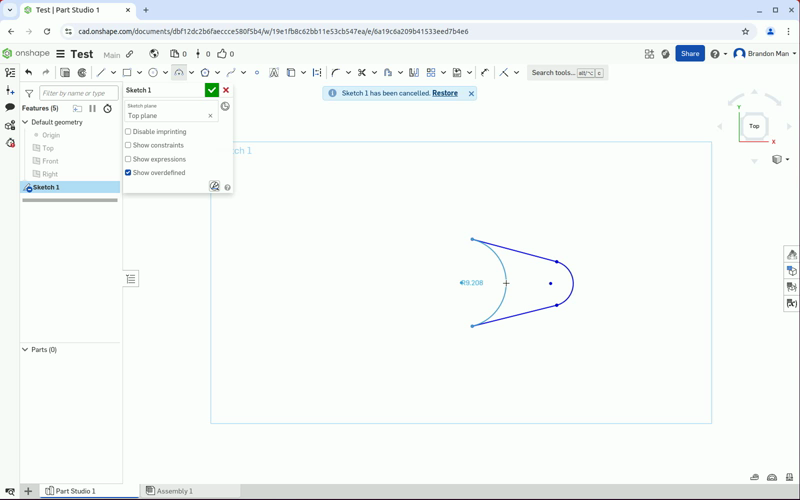
click(506, 282)
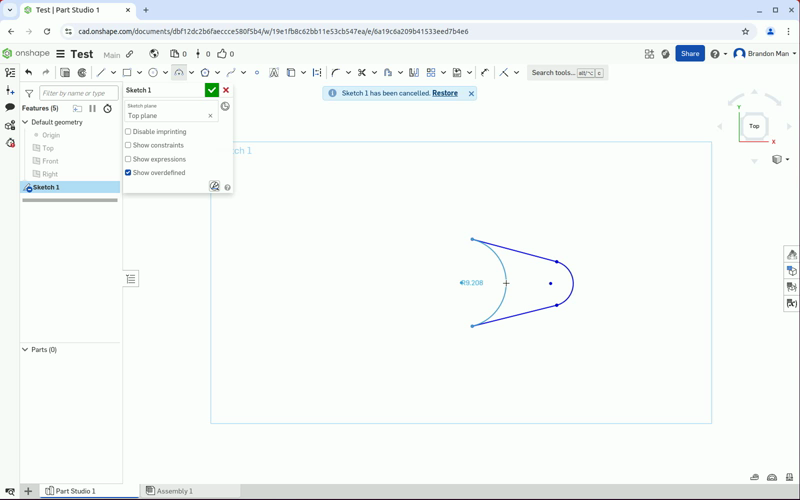
key_up(shift)
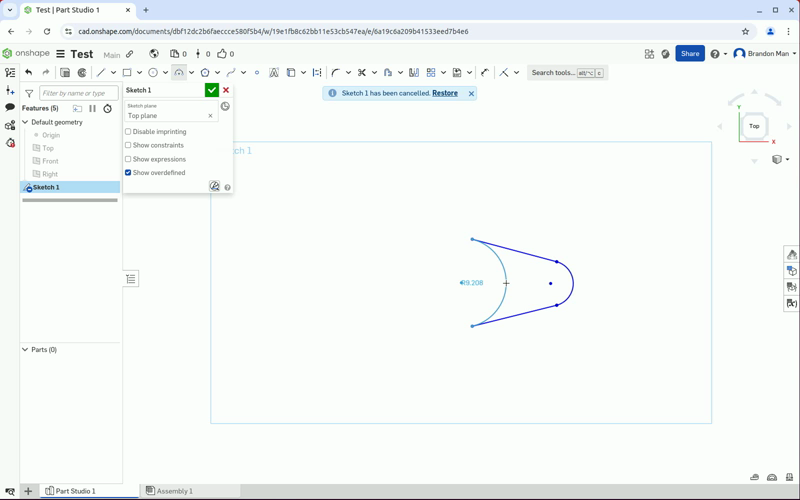
key(esc)
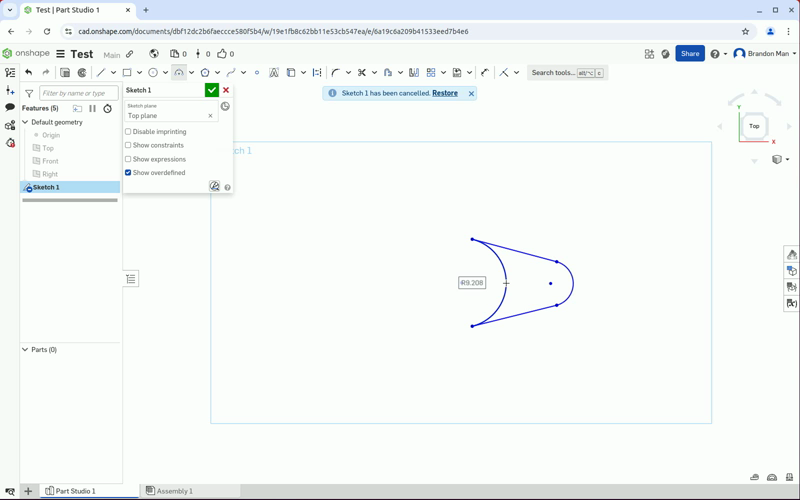
key(c)
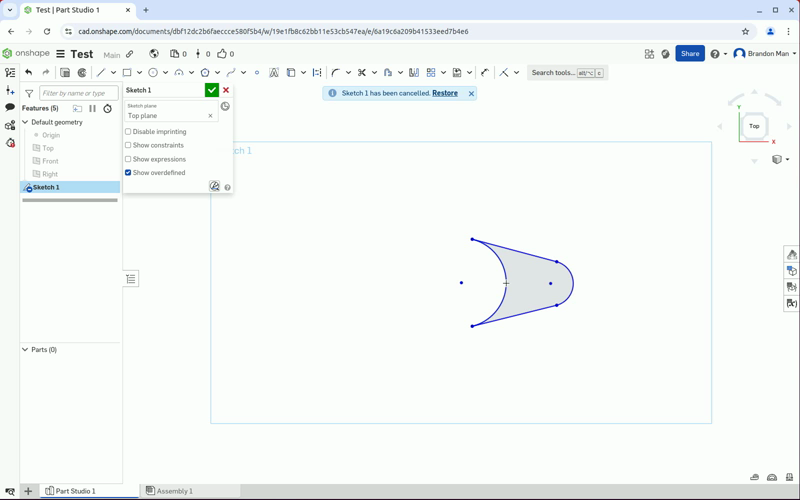
key_down(shift)
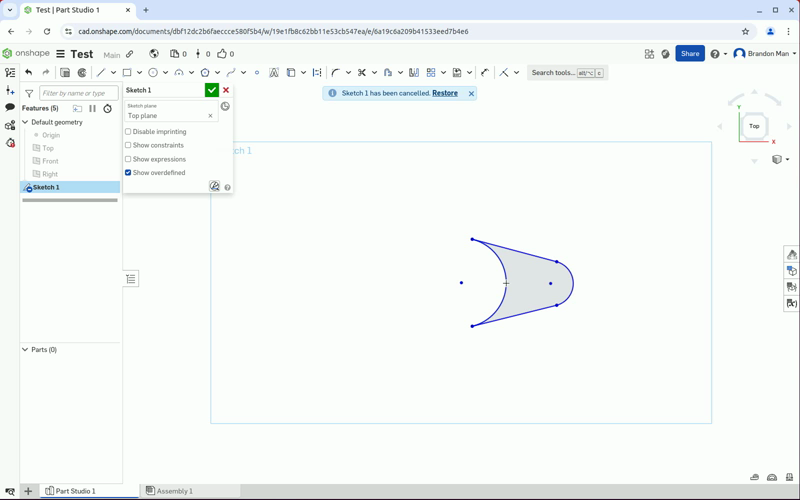
mouse_move(551, 282)
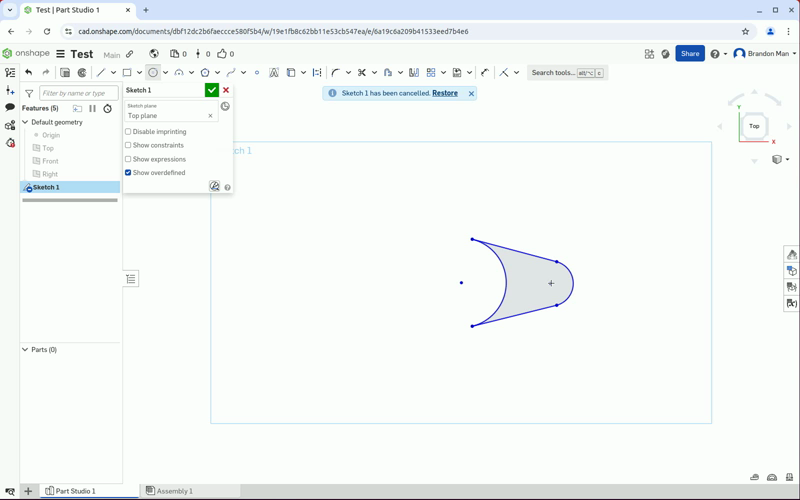
scroll(6)
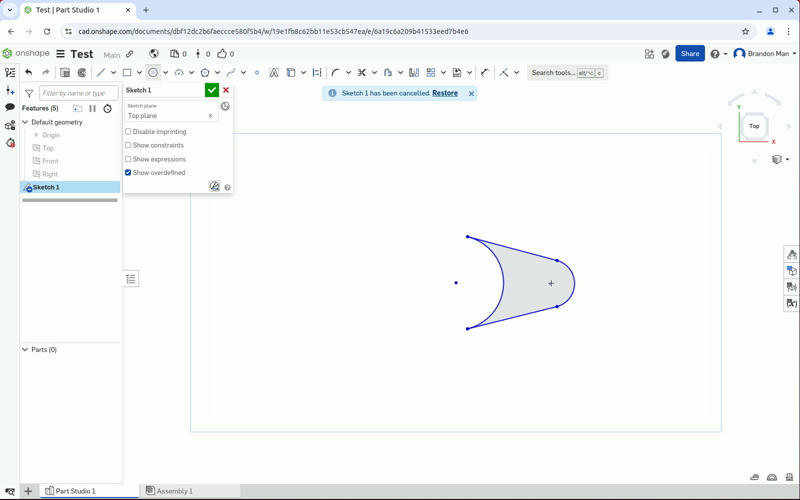
scroll(6)
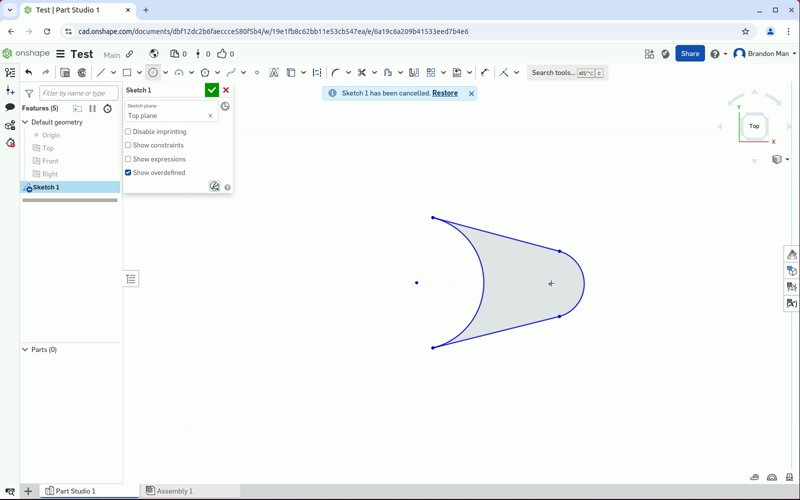
scroll(6)
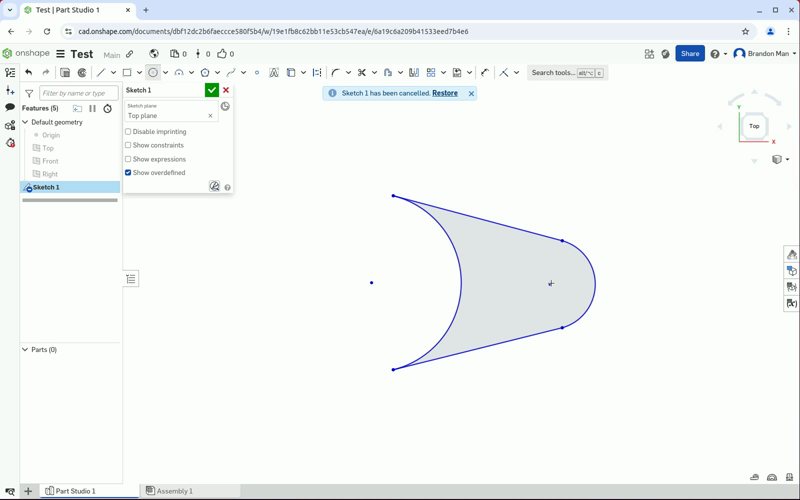
scroll(6)
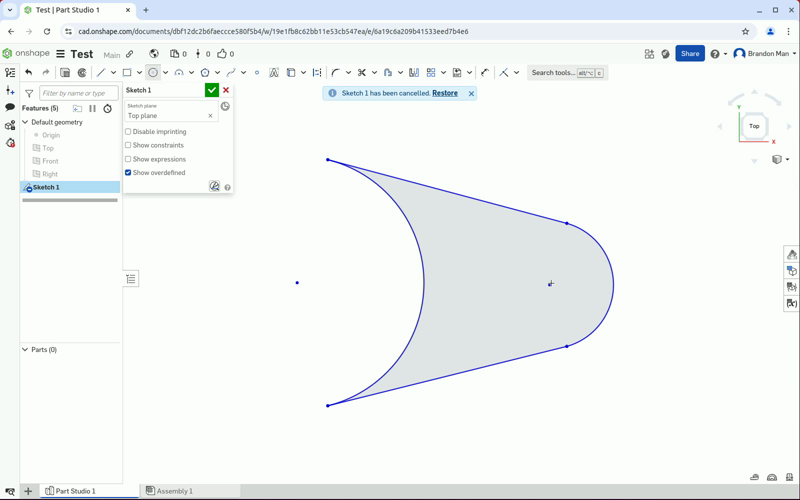
scroll(6)
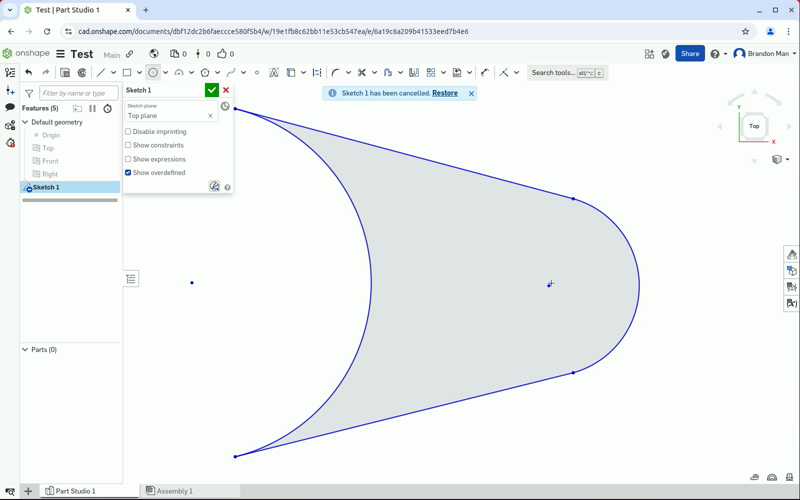
scroll(6)
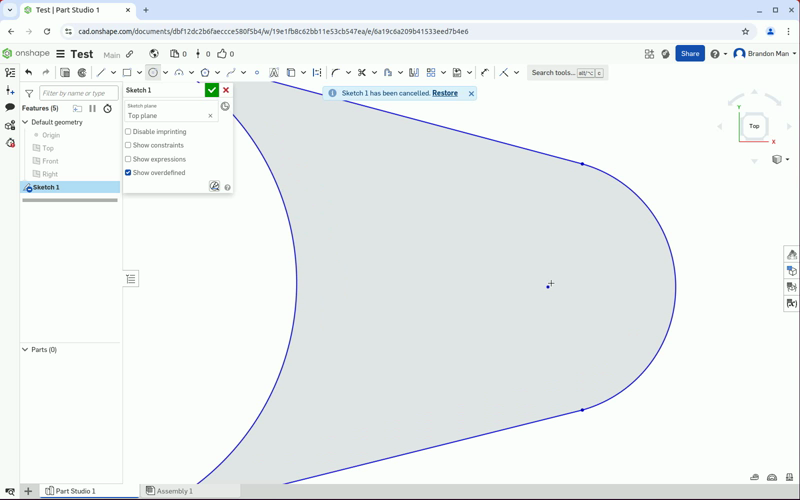
scroll(6)
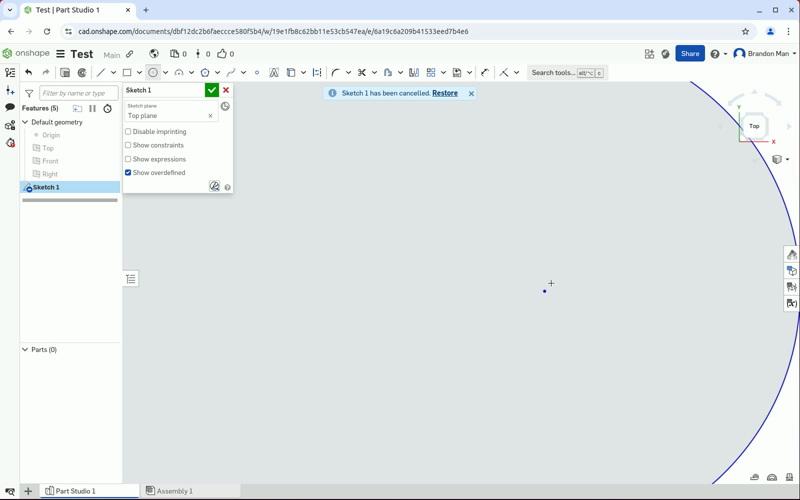
click(551, 282)
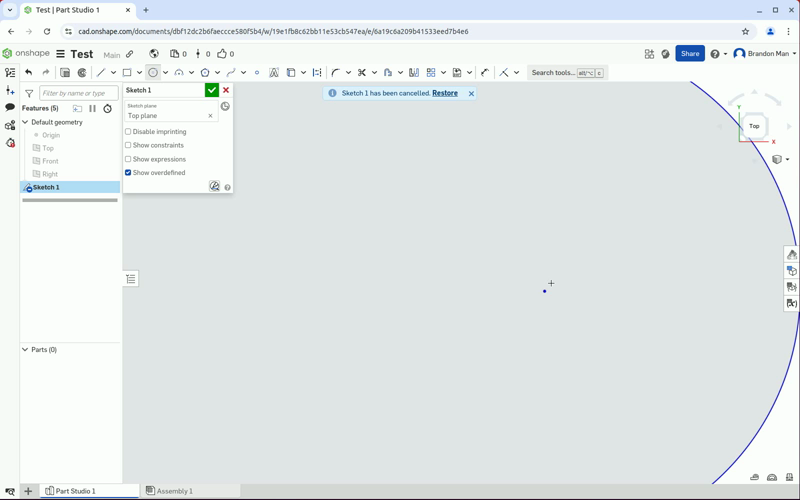
scroll(-6)
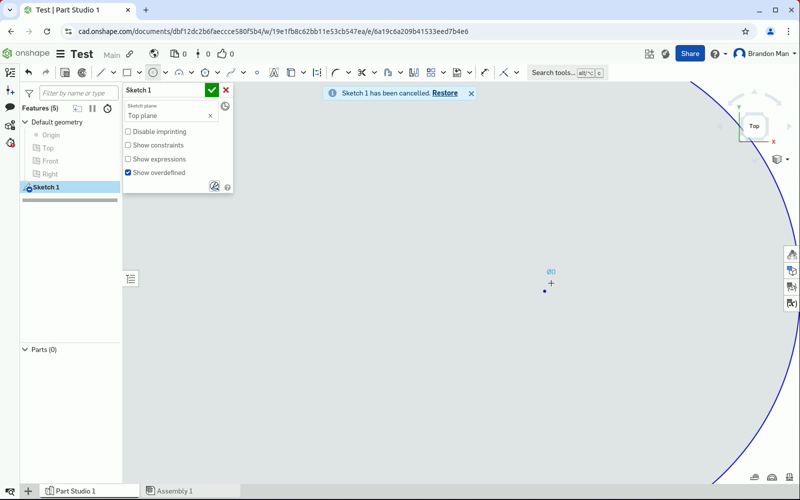
scroll(-6)
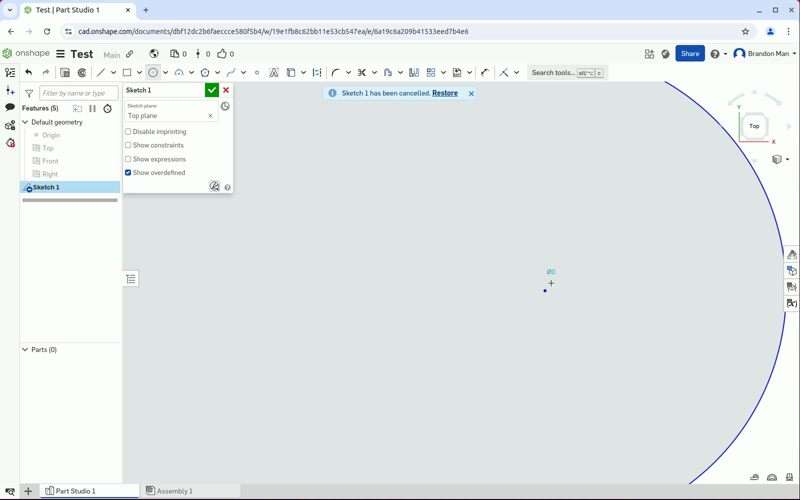
scroll(-6)
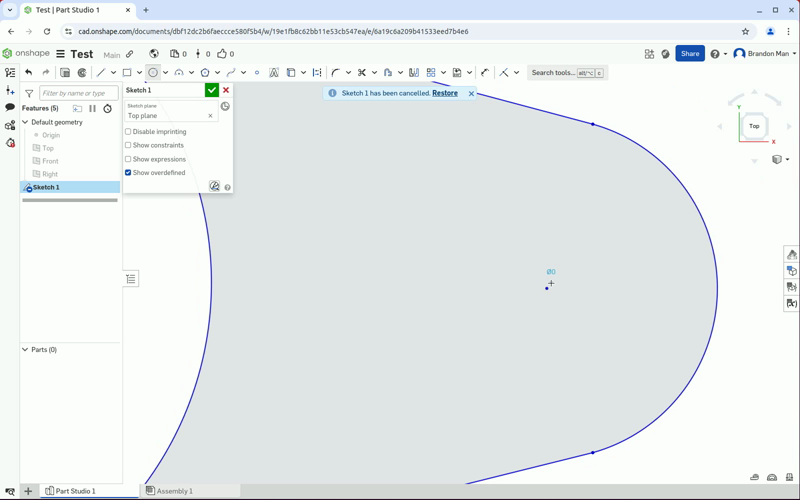
scroll(-6)
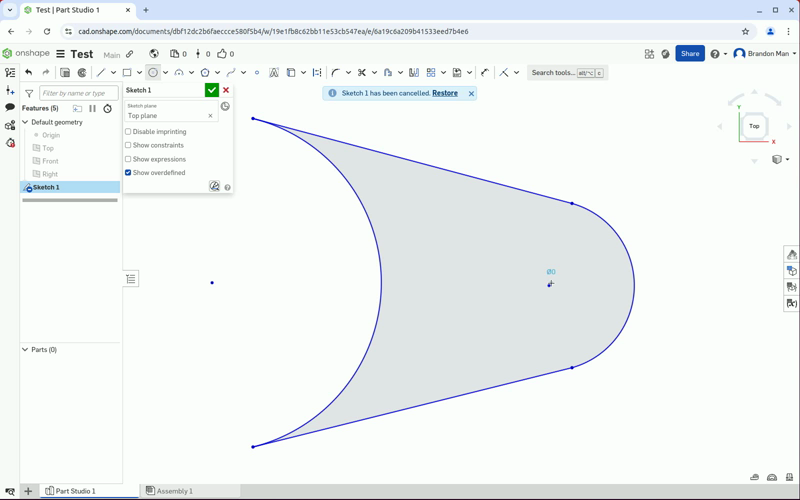
scroll(-6)
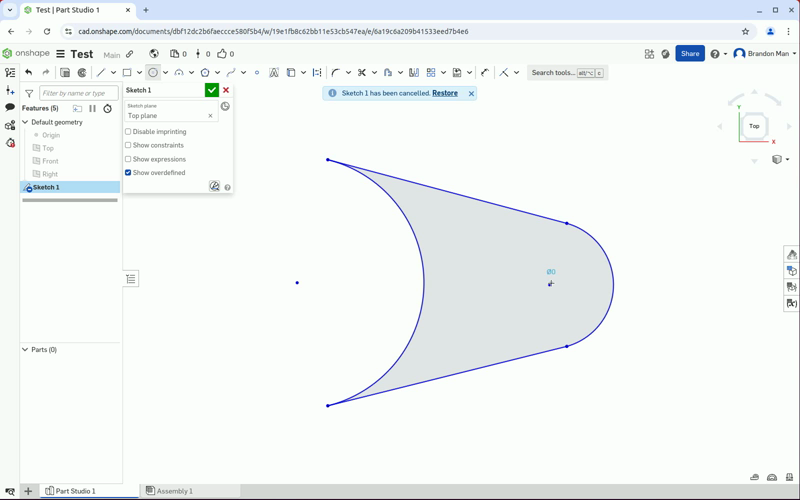
scroll(-6)
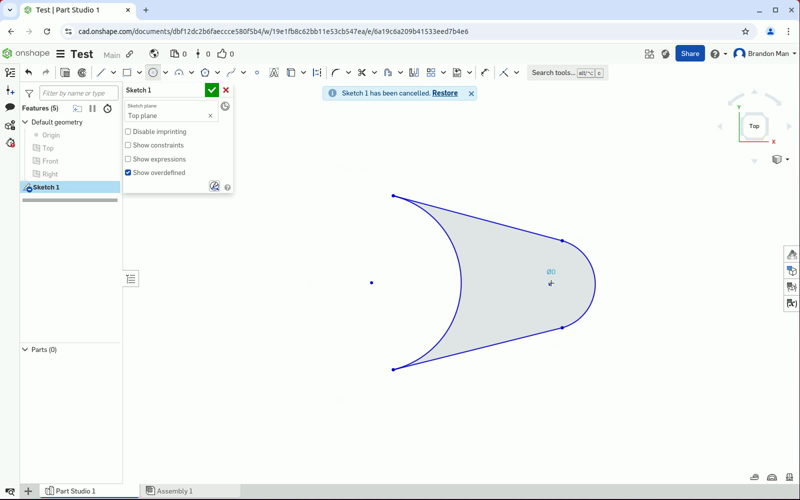
scroll(-6)
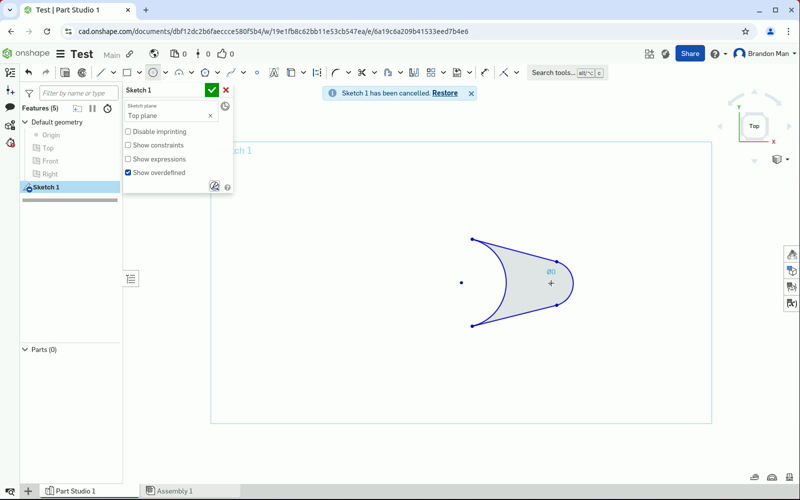
key_up(shift)
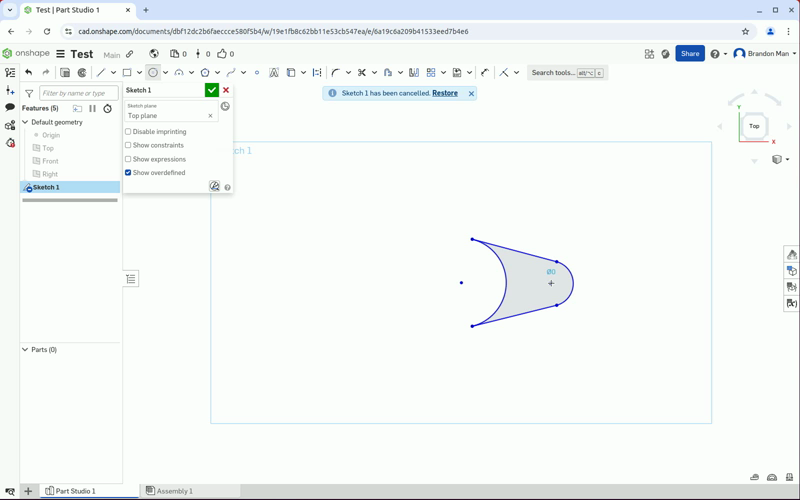
mouse_move(562, 282)
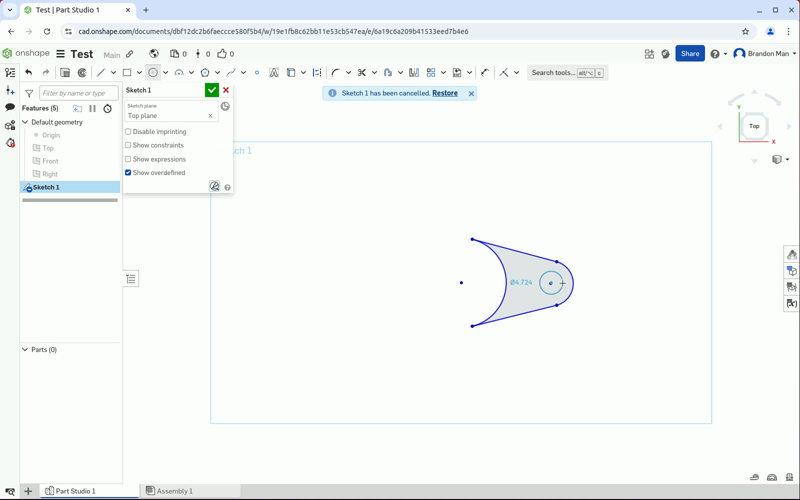
click(562, 282)
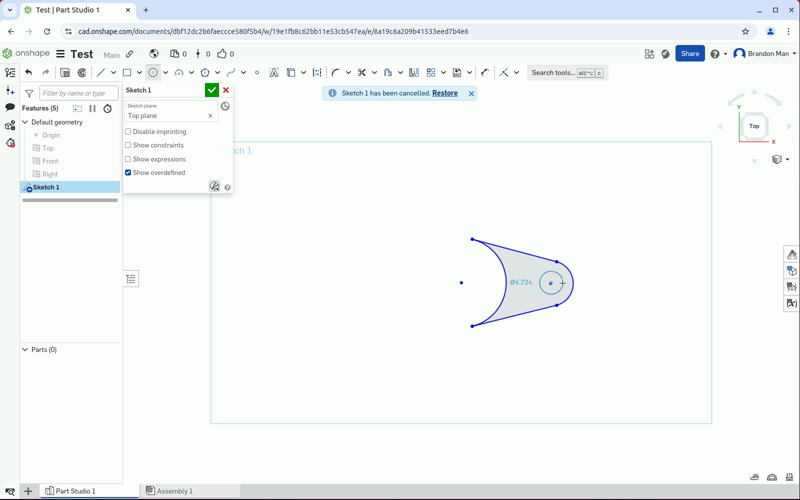
key(esc)
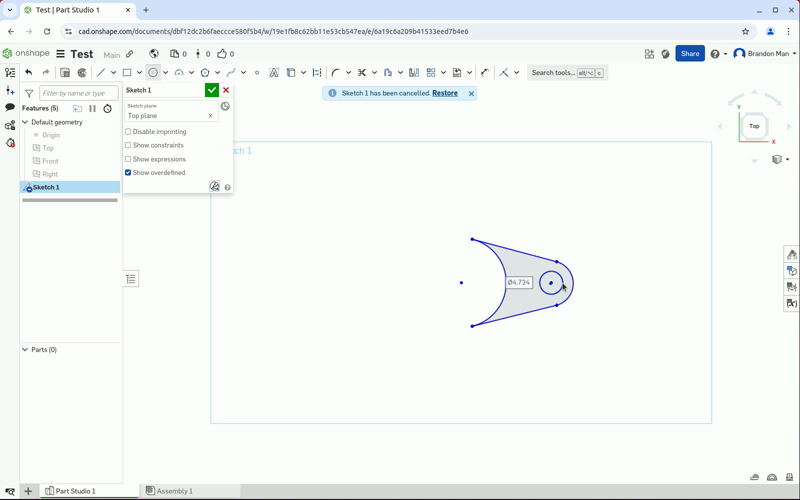
mouse_move(567, 274)
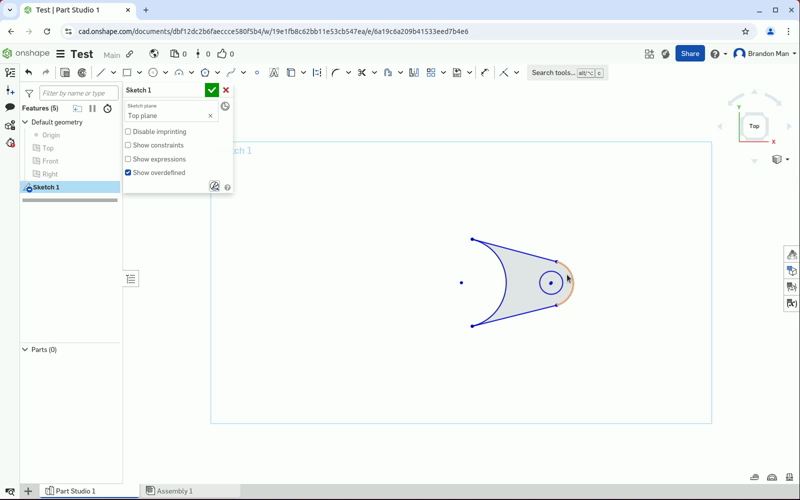
click(567, 274)
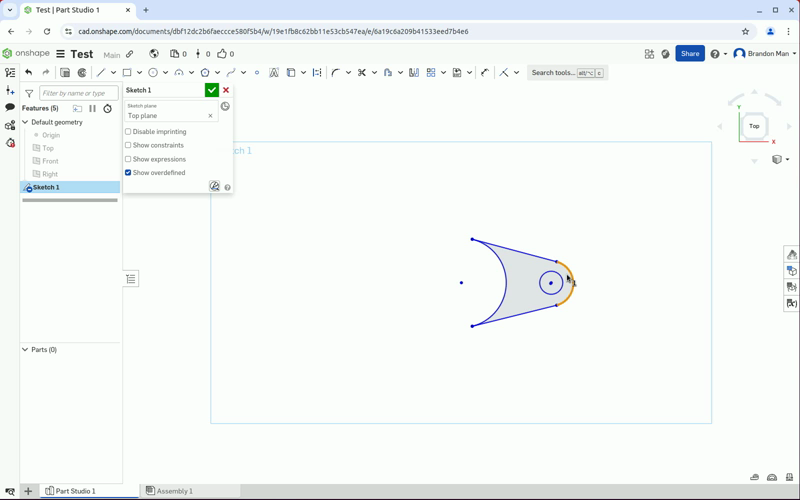
mouse_move(73, 352)
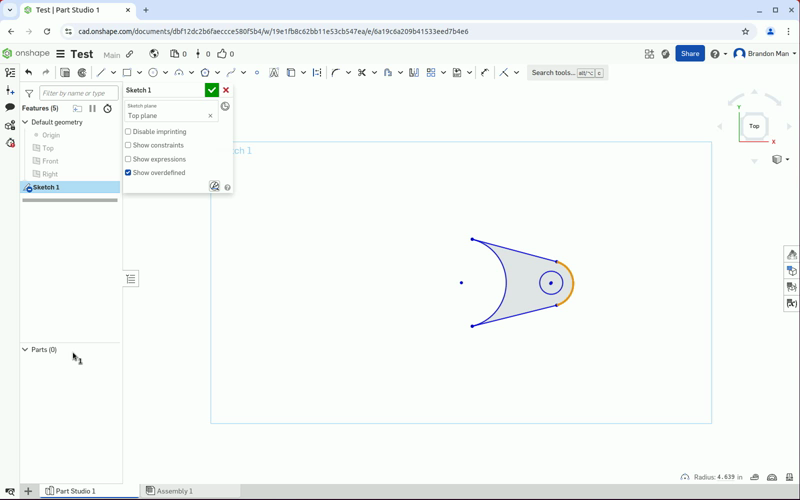
key(shift+y)
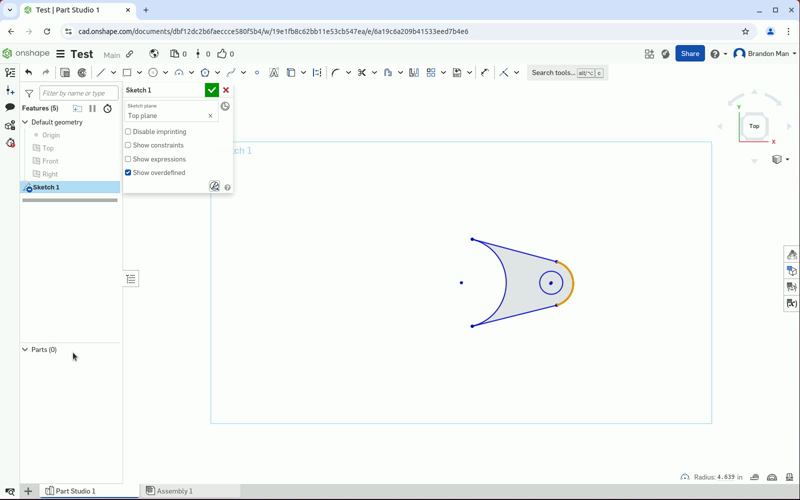
key(shift+e)
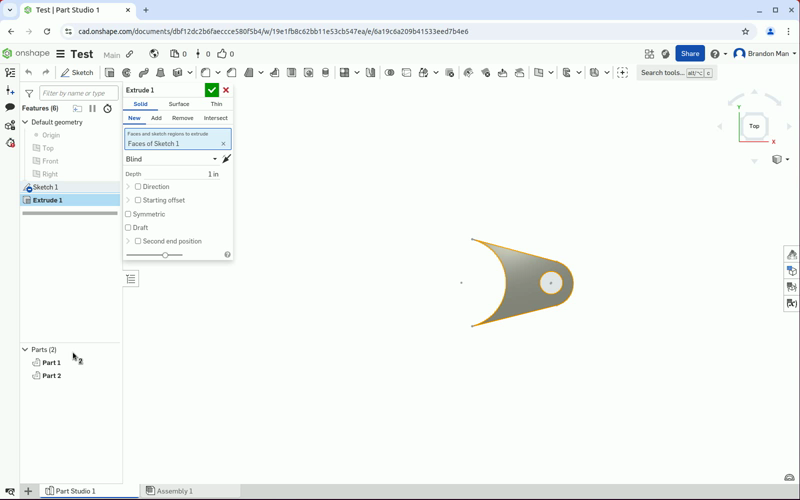
mouse_move(143, 106)
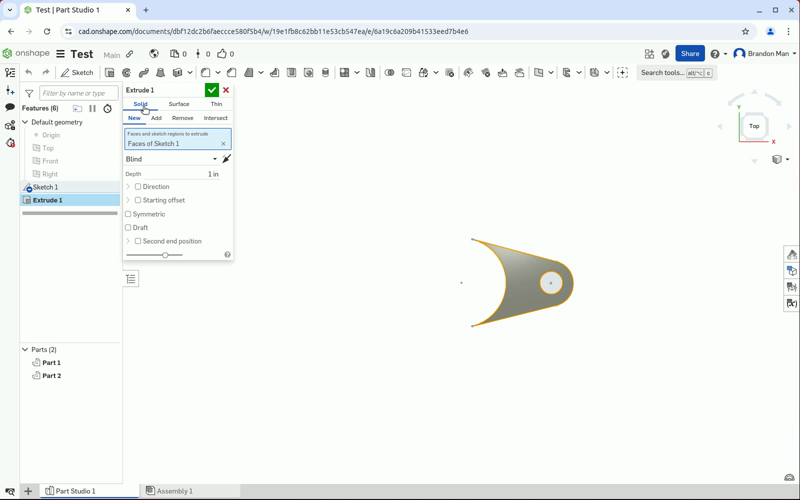
click(143, 106)
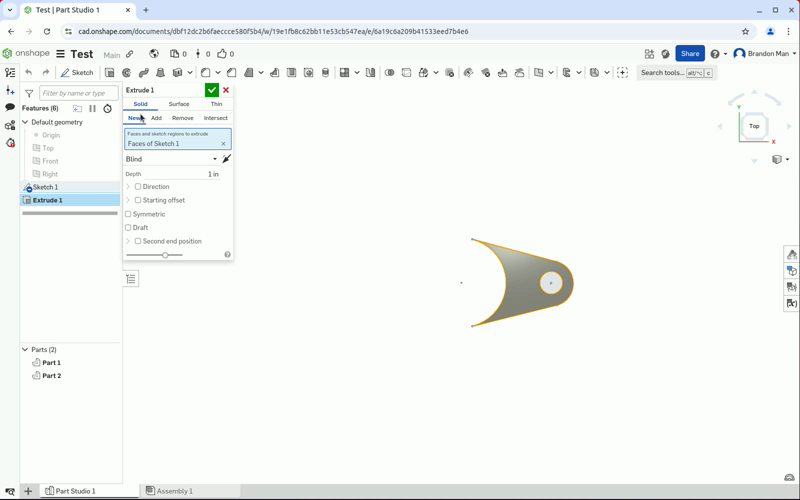
mouse_move(137, 120)
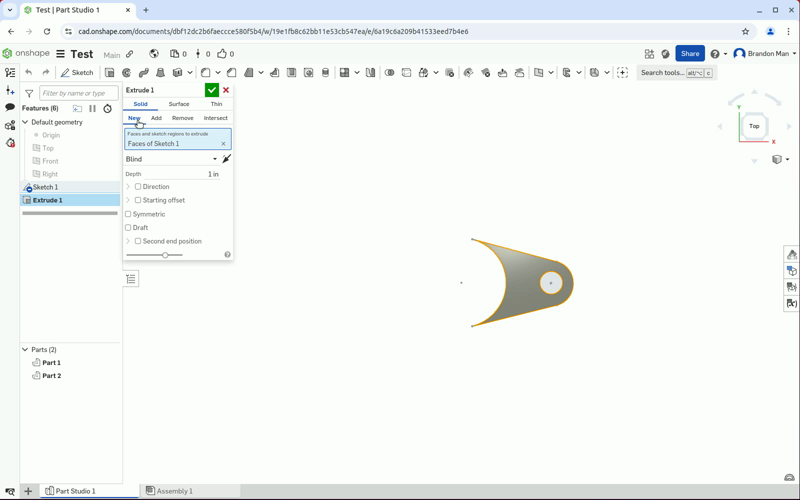
click(137, 120)
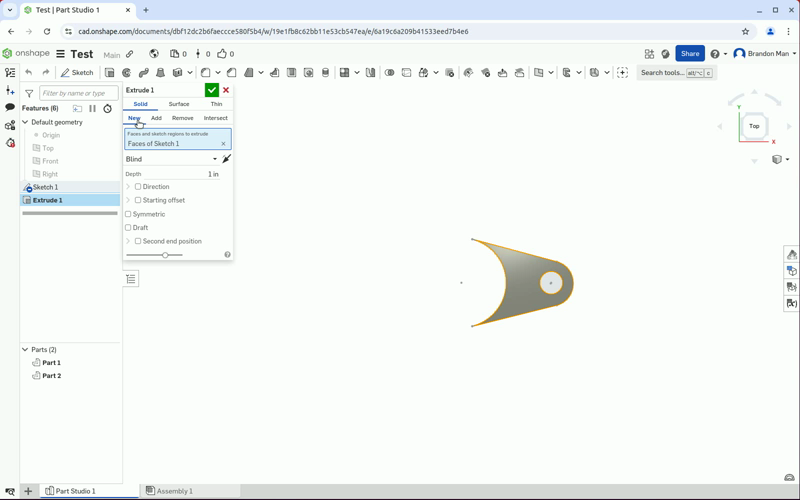
key(tab, 4)
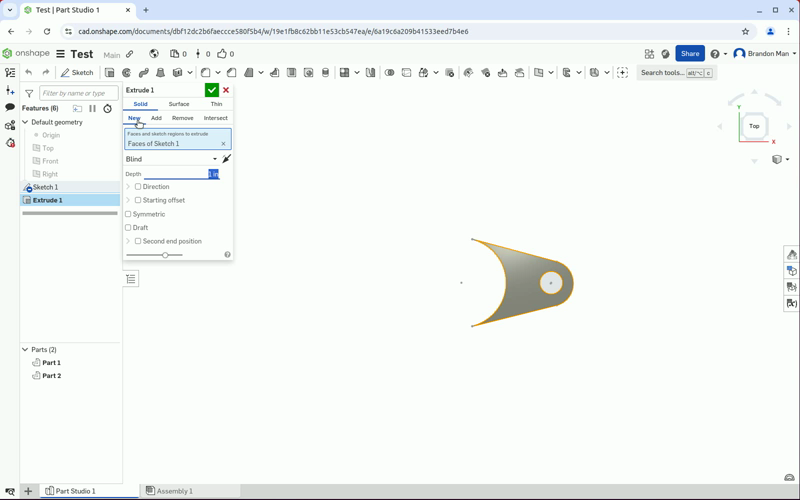
text(6.981)
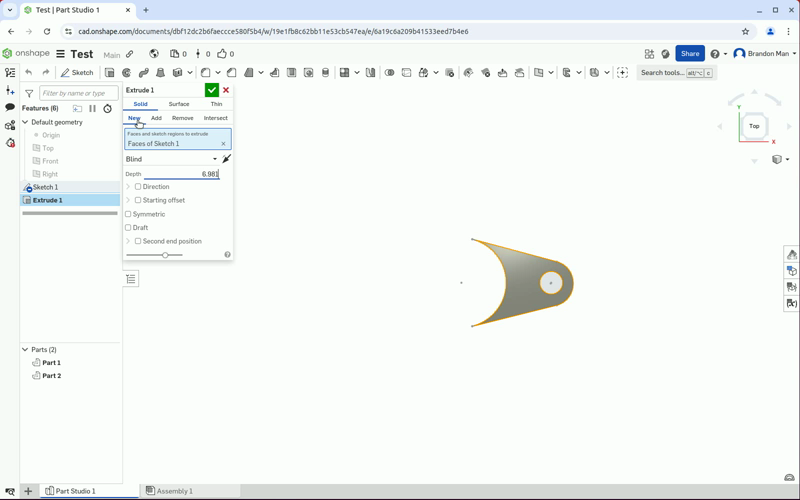
key(enter)
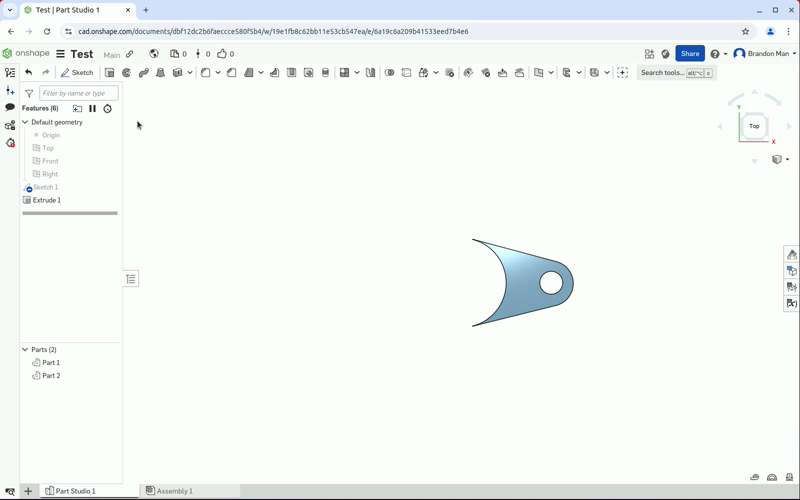
key(shift+h)
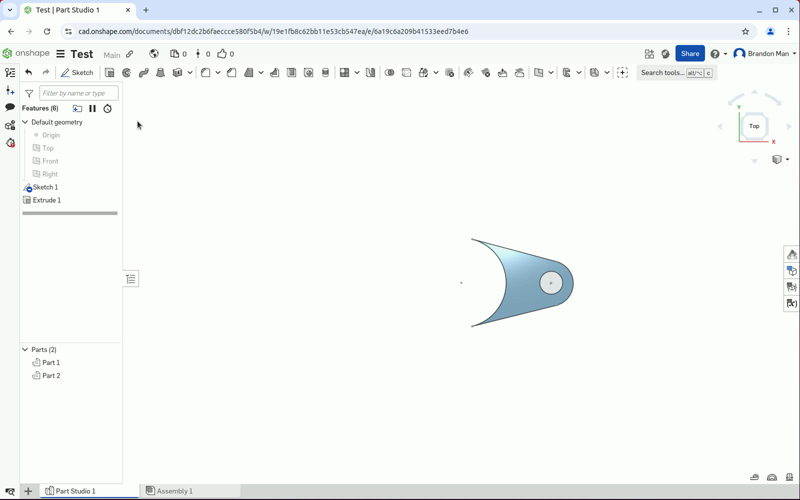
key(shift+h)
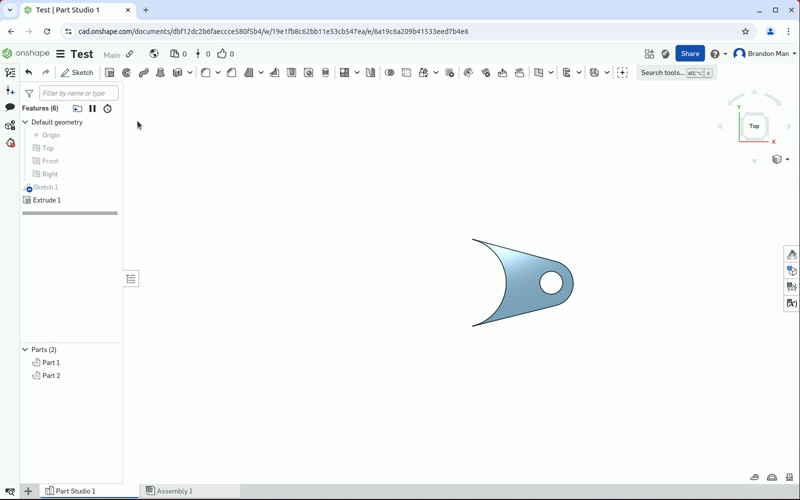
mouse_move(73, 189)
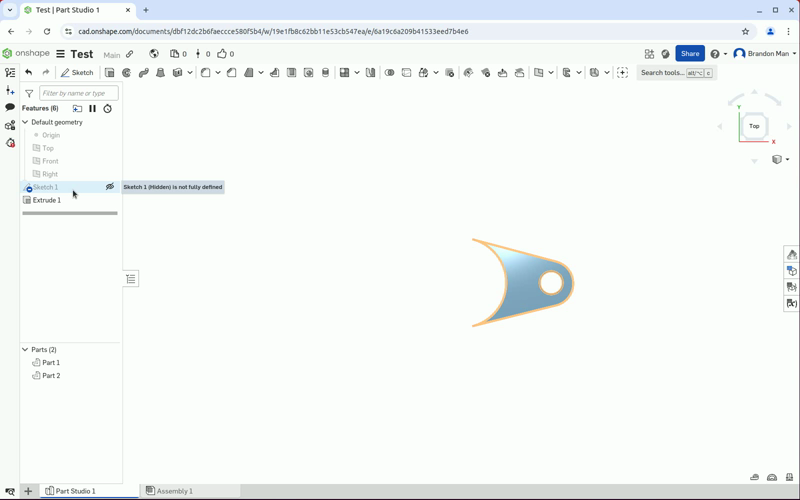
click(73, 189)
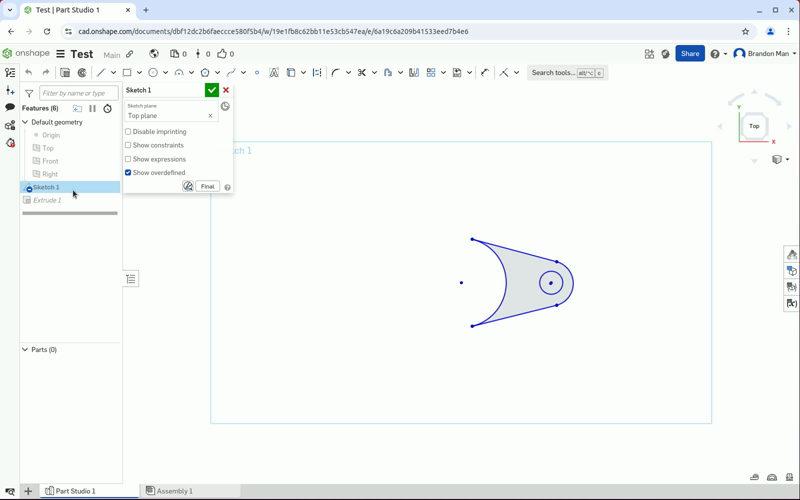
mouse_move(229, 92)
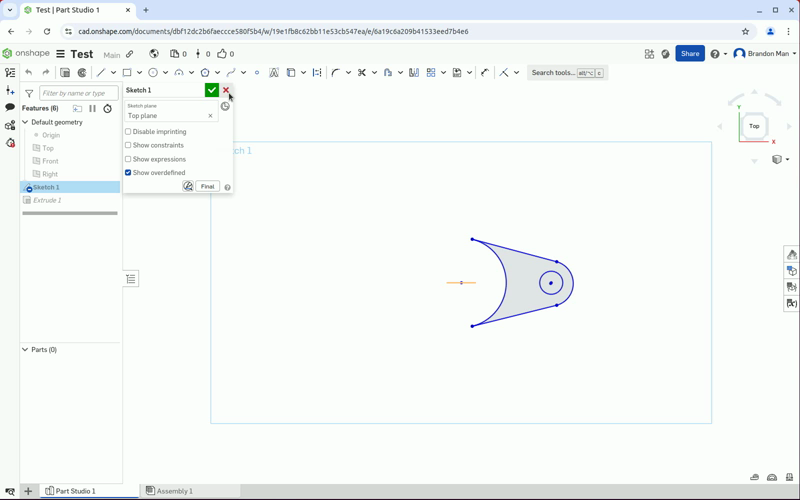
click(229, 92)
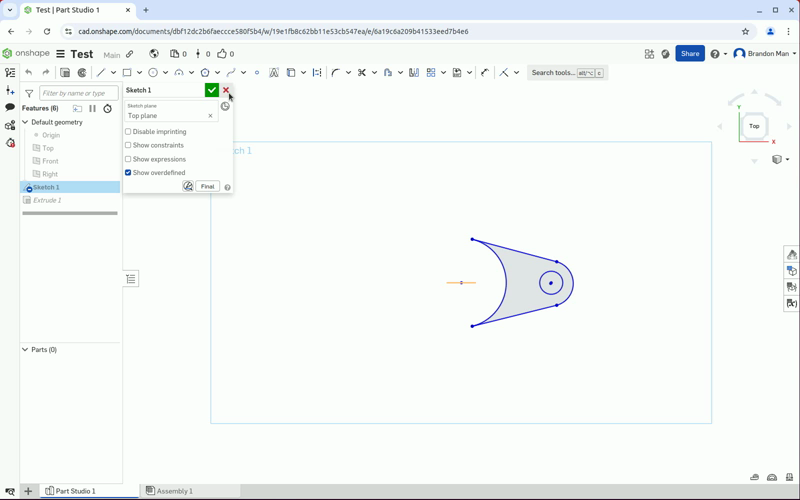
key(shift+s)
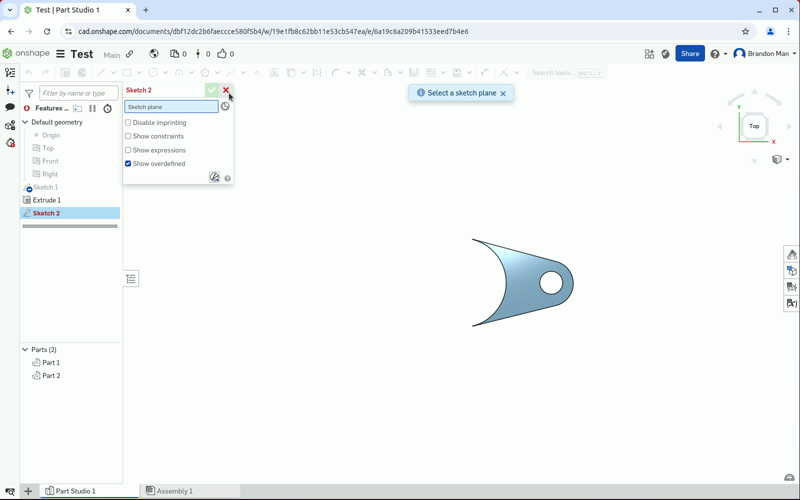
mouse_move(73, 150)
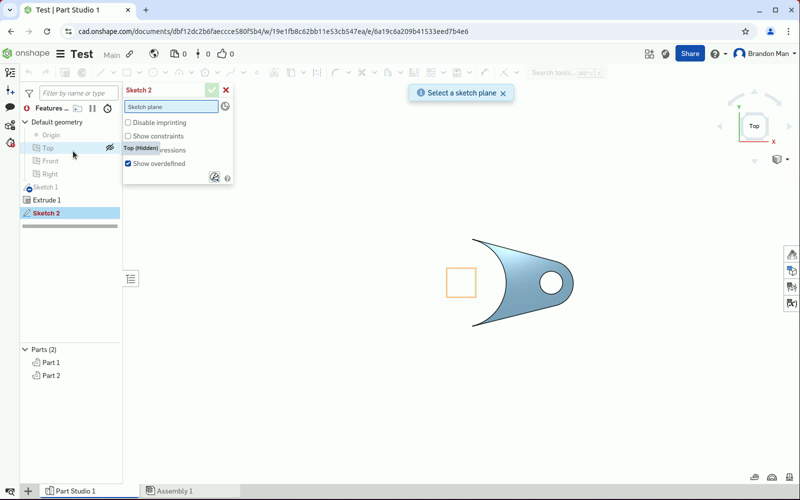
click(73, 150)
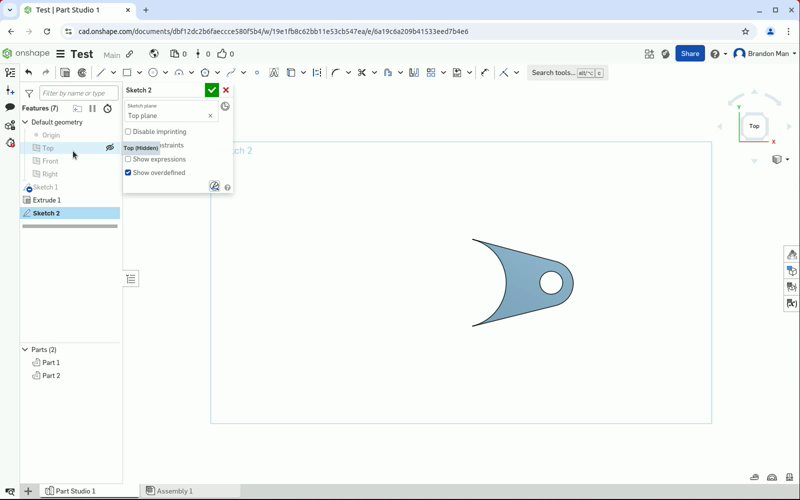
mouse_move(73, 352)
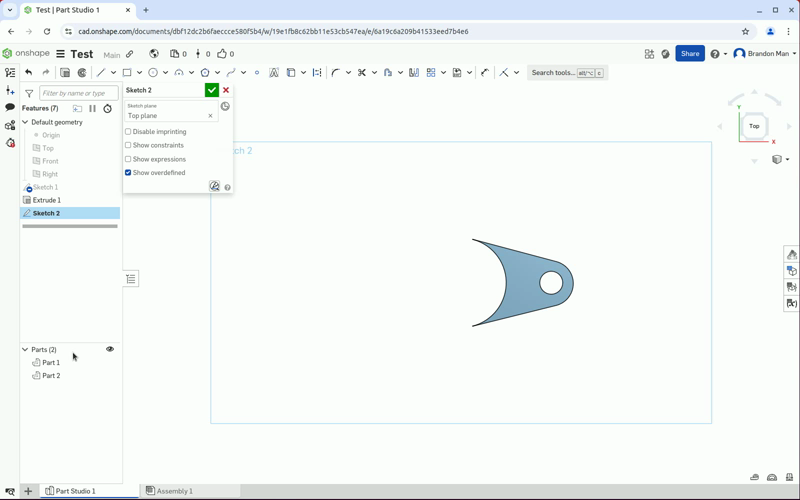
key(y)
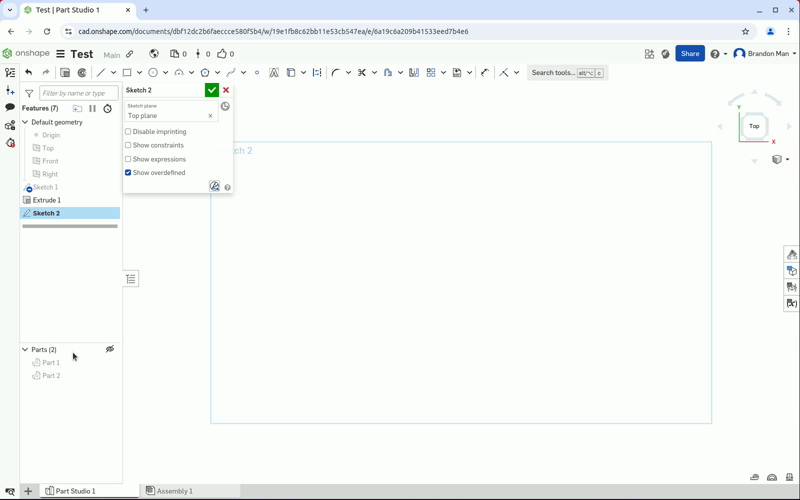
key(c)
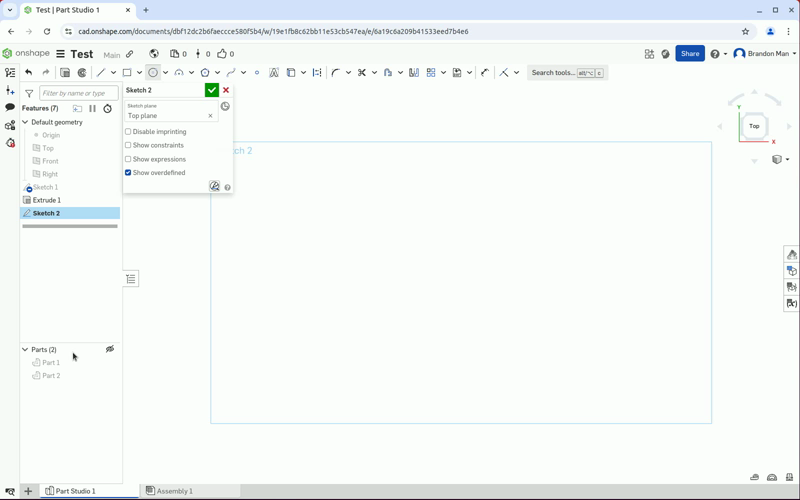
key_down(shift)
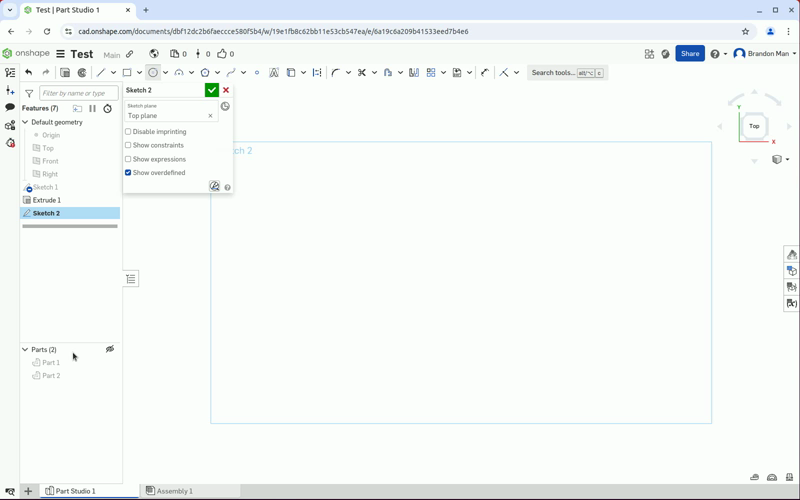
mouse_move(461, 282)
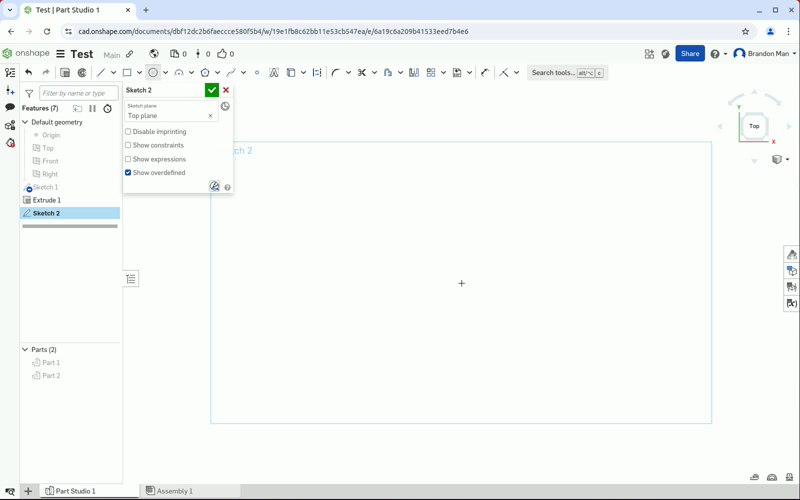
click(461, 282)
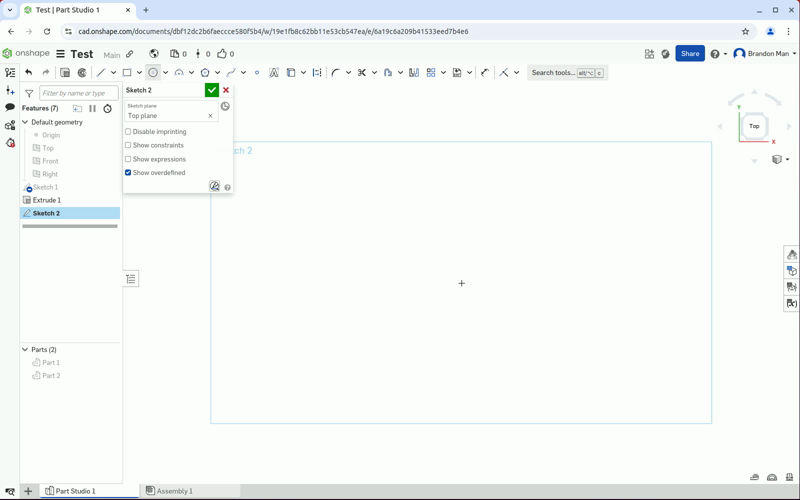
key_up(shift)
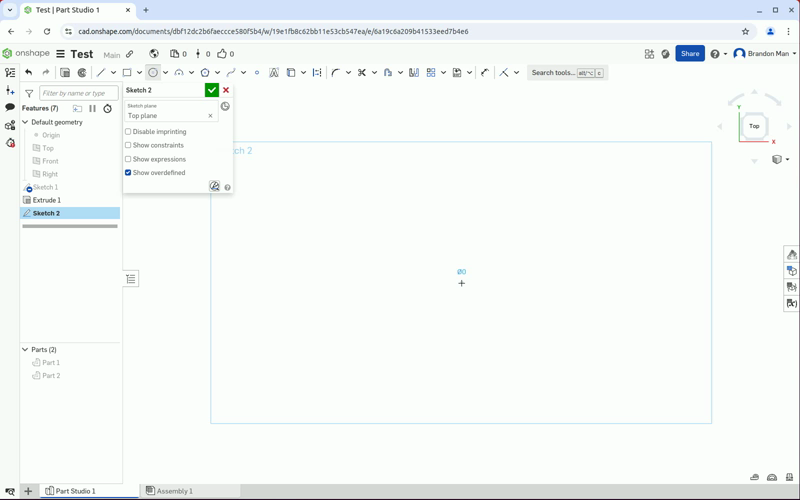
mouse_move(507, 282)
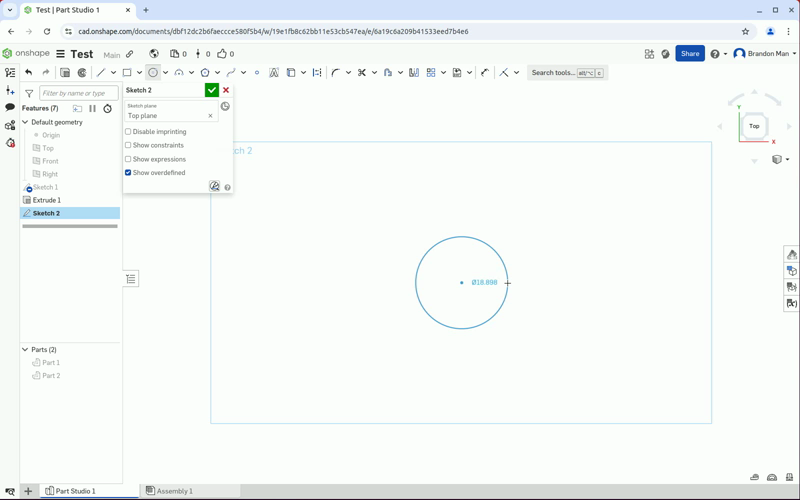
click(507, 282)
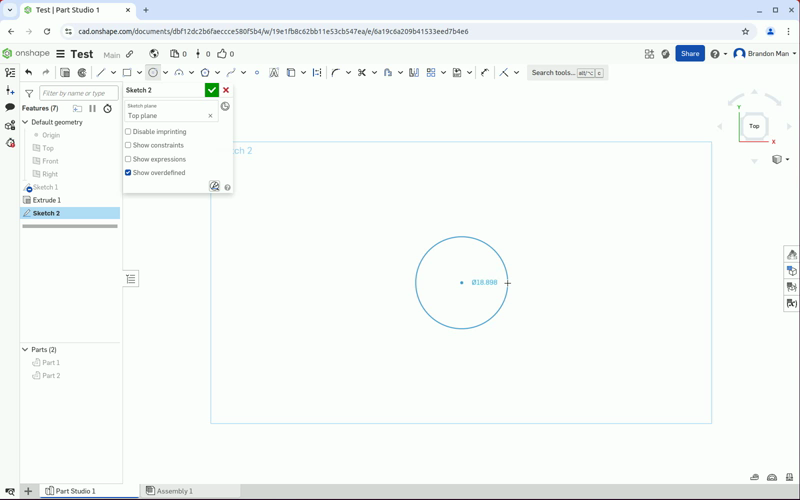
key(esc)
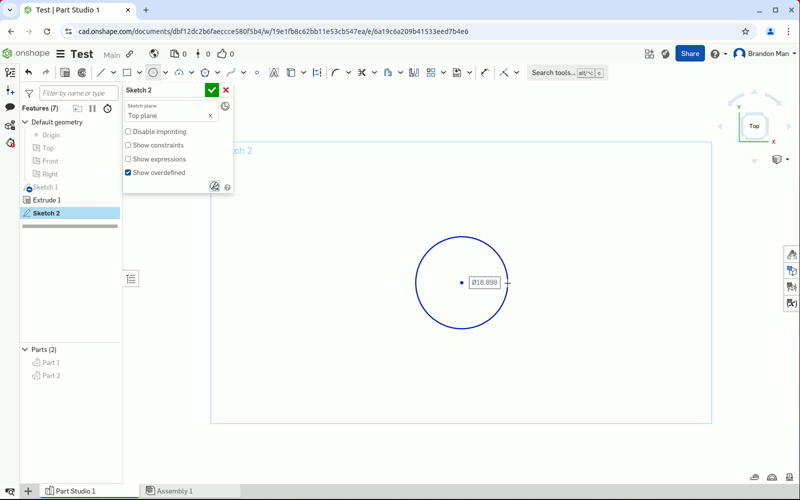
key(c)
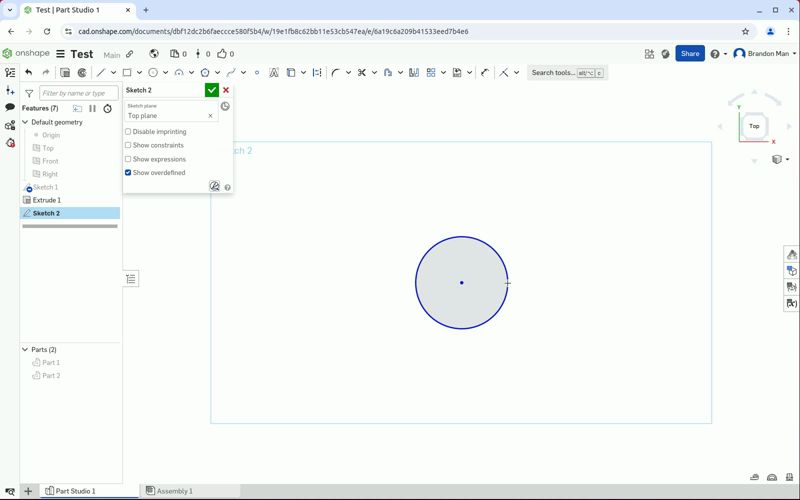
key_down(shift)
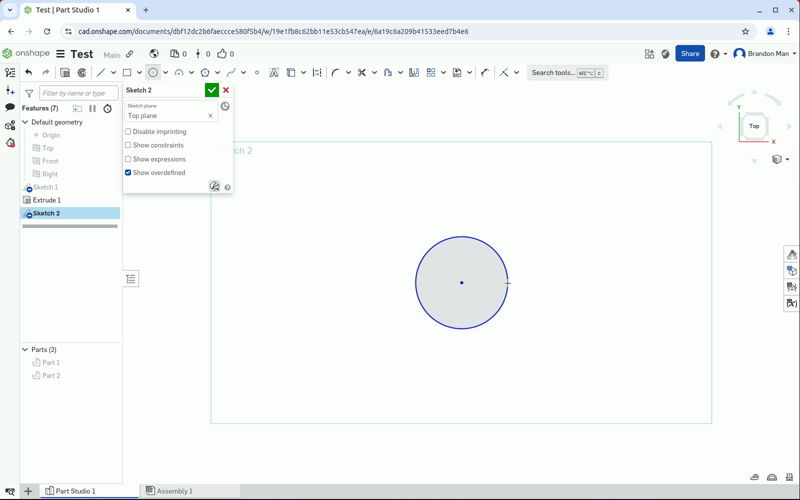
mouse_move(461, 282)
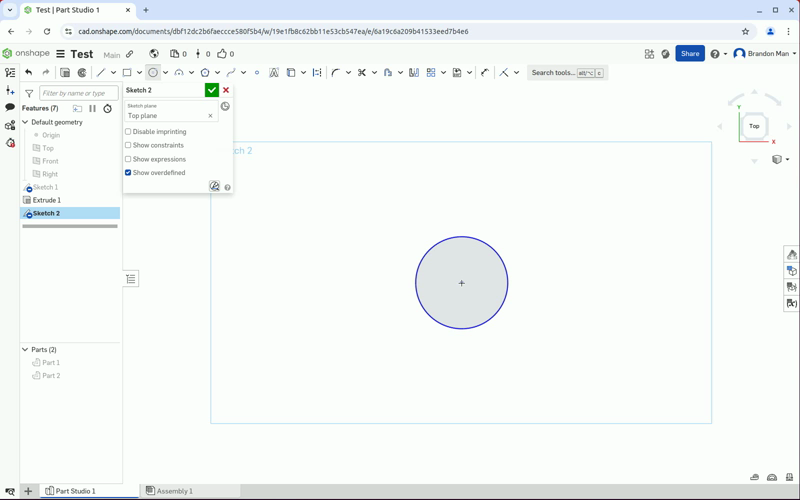
click(461, 282)
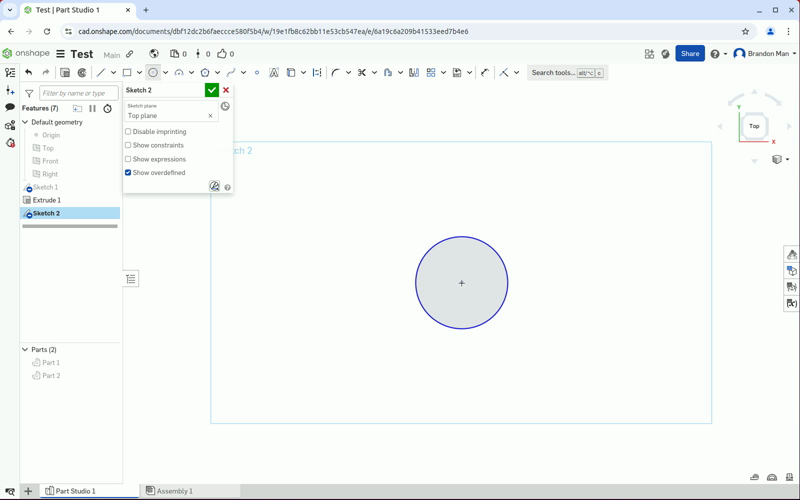
key_up(shift)
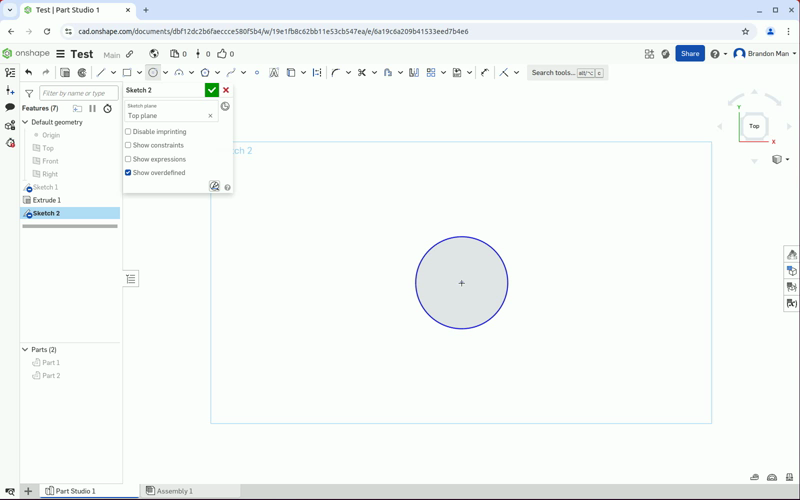
mouse_move(488, 282)
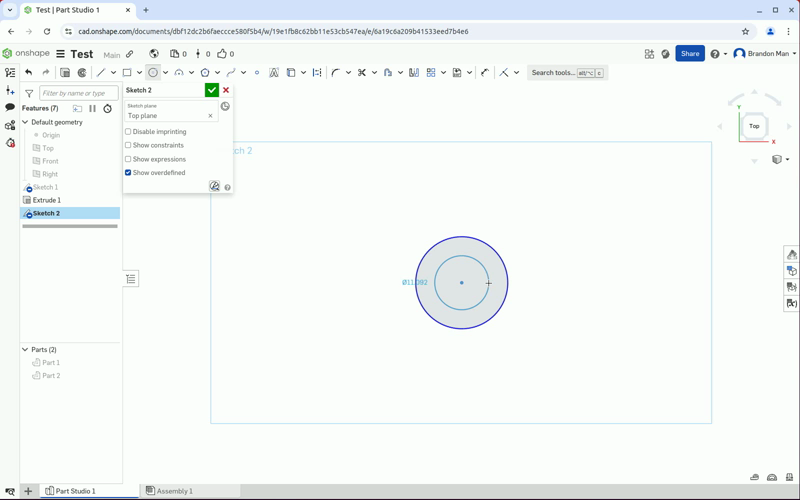
click(488, 282)
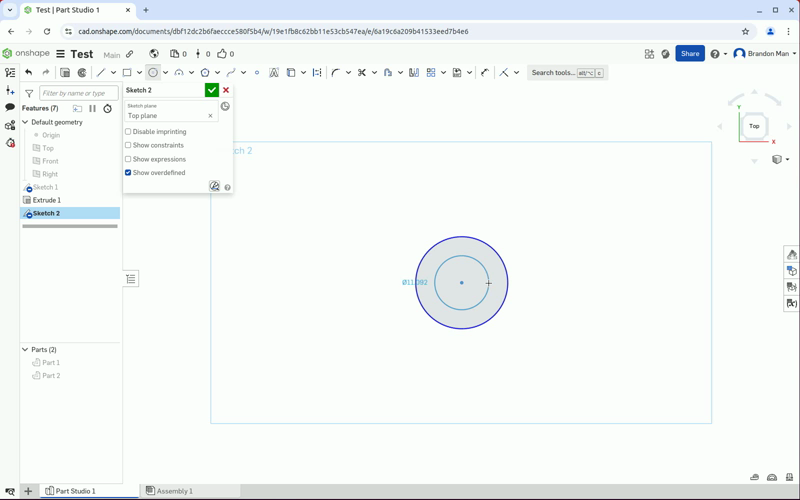
key(esc)
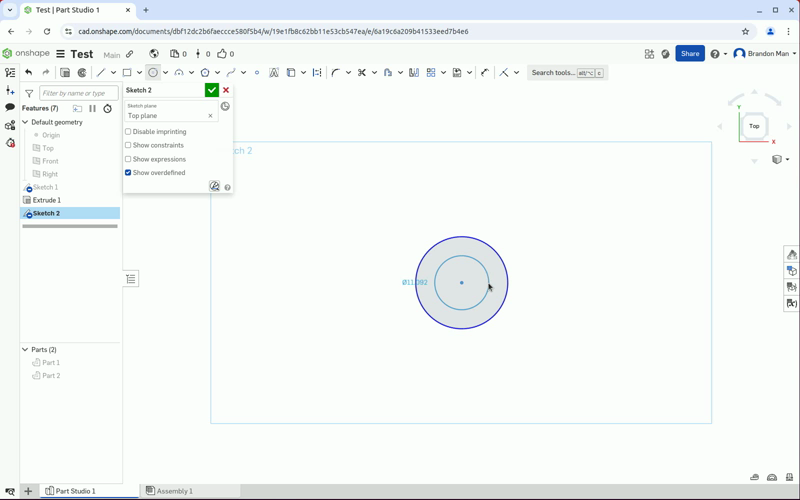
mouse_move(501, 268)
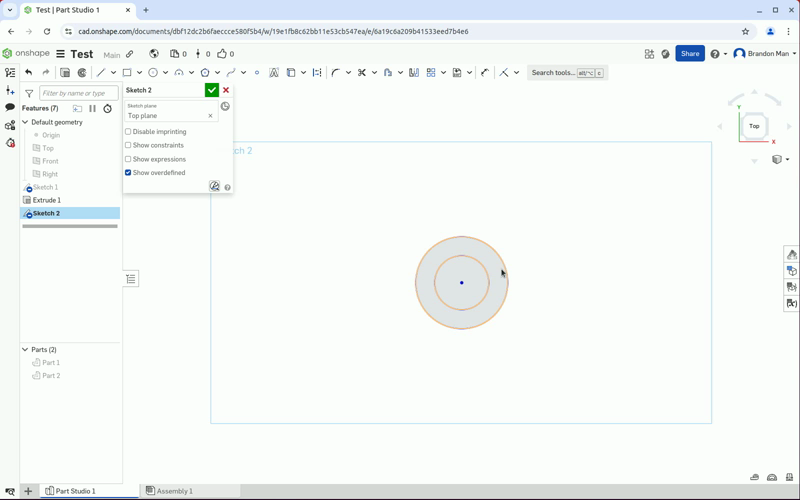
click(501, 268)
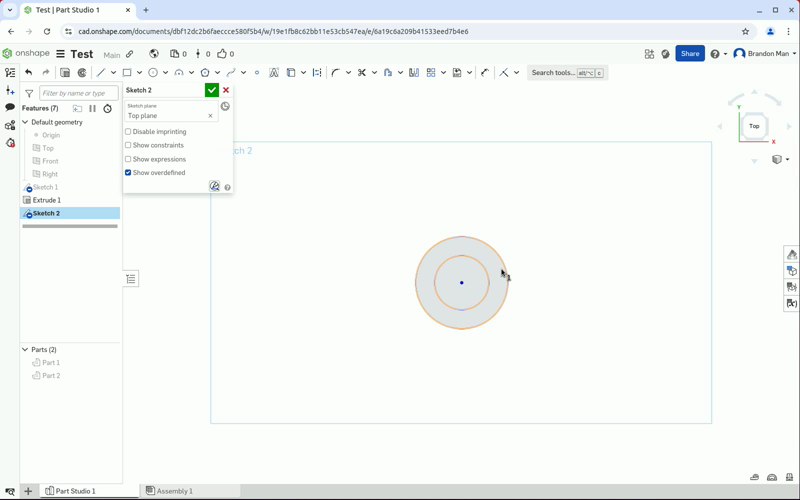
mouse_move(73, 352)
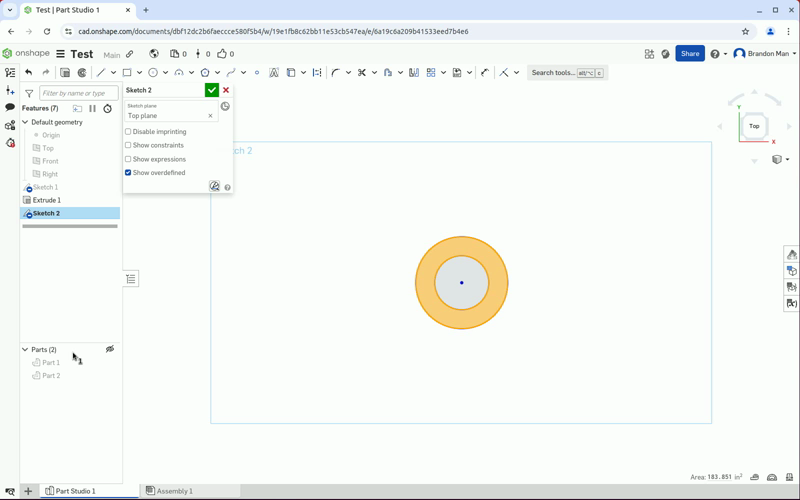
key(shift+y)
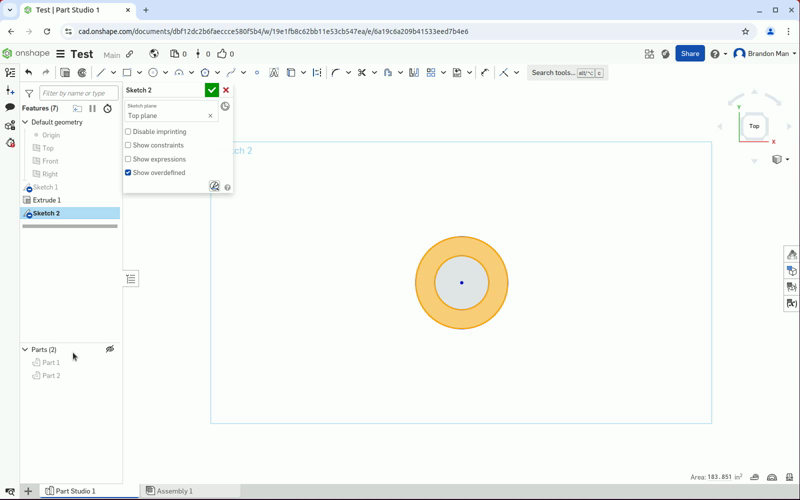
key(shift+e)
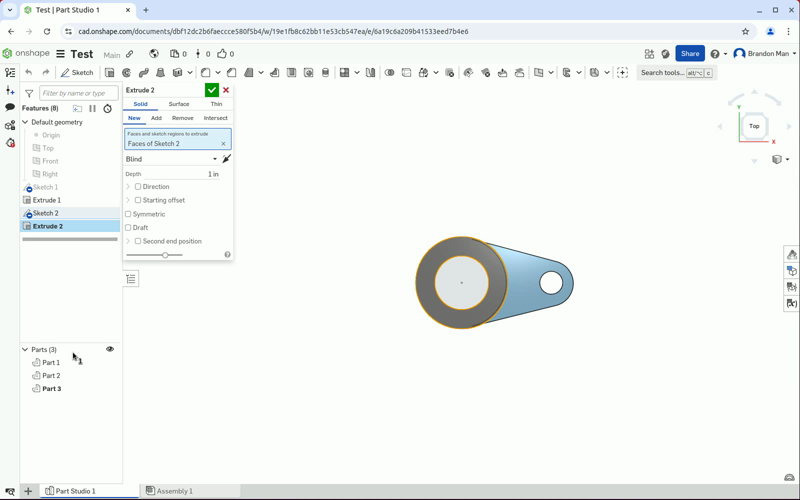
mouse_move(143, 106)
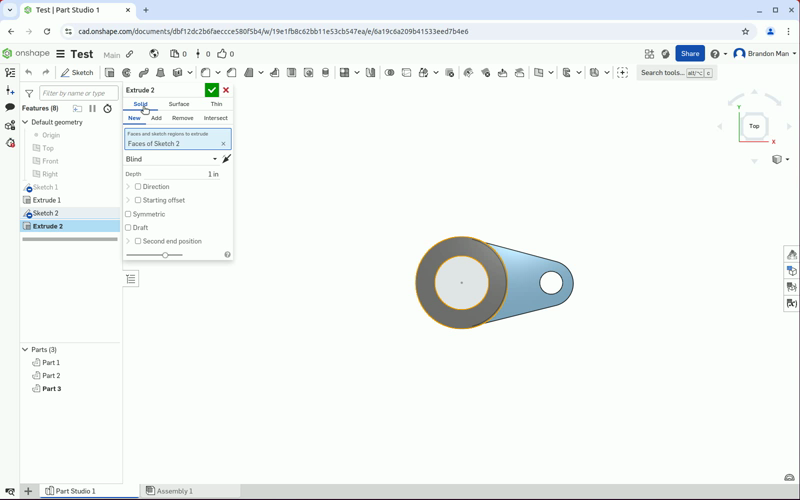
click(143, 106)
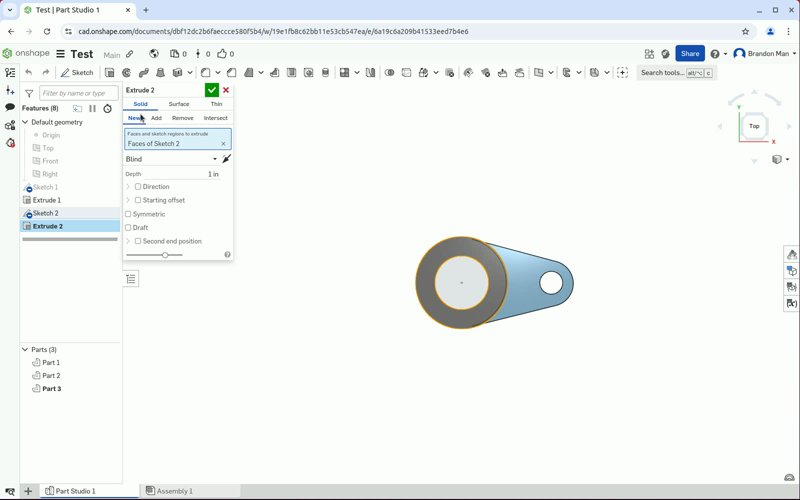
mouse_move(137, 120)
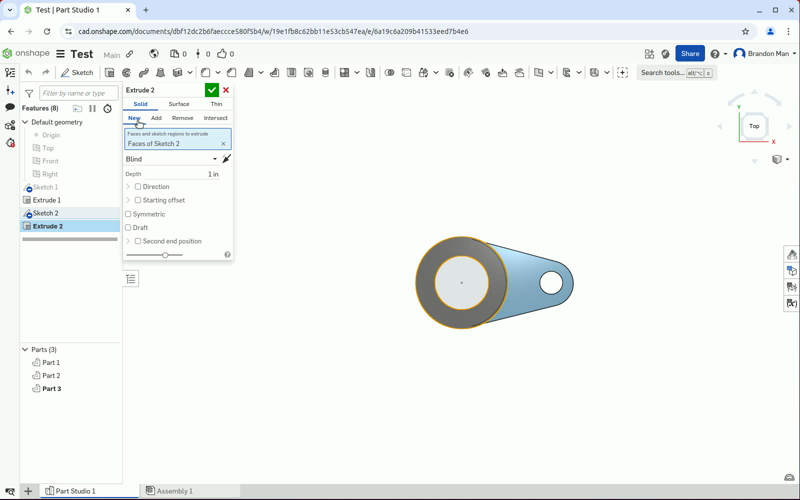
click(137, 120)
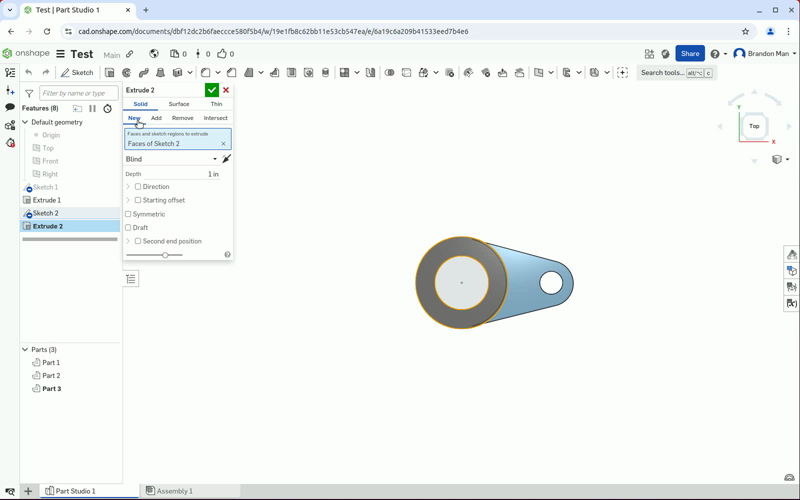
key(tab, 4)
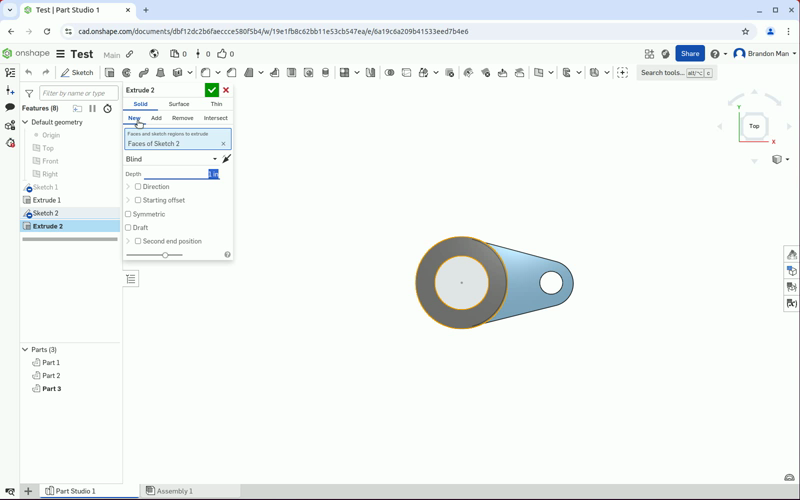
text(13.961)
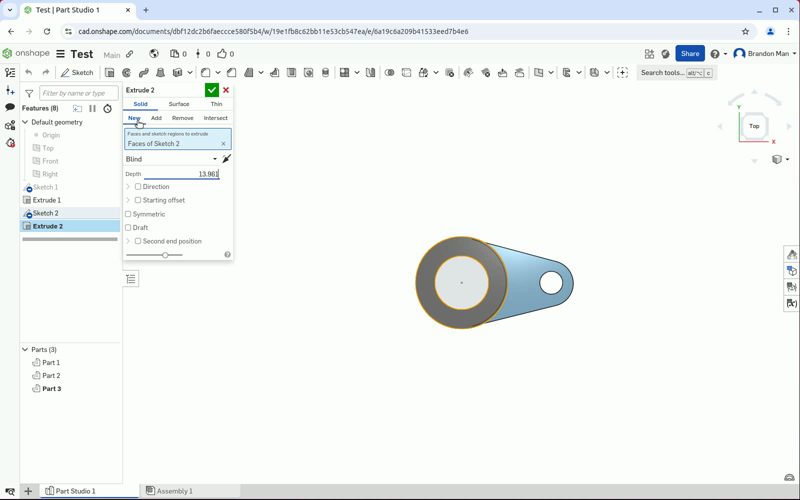
key(enter)
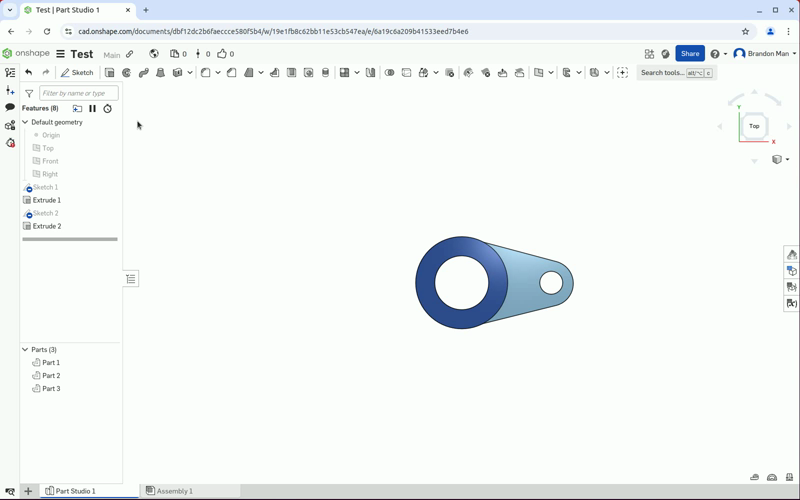
key(shift+h)
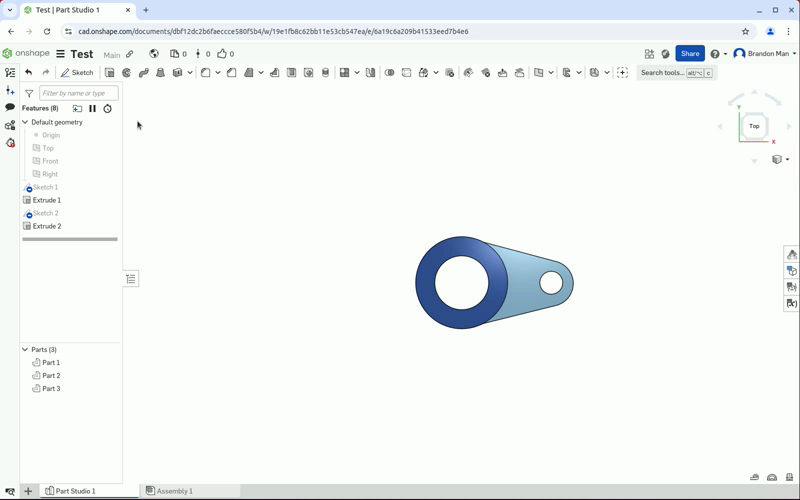
key(shift+h)
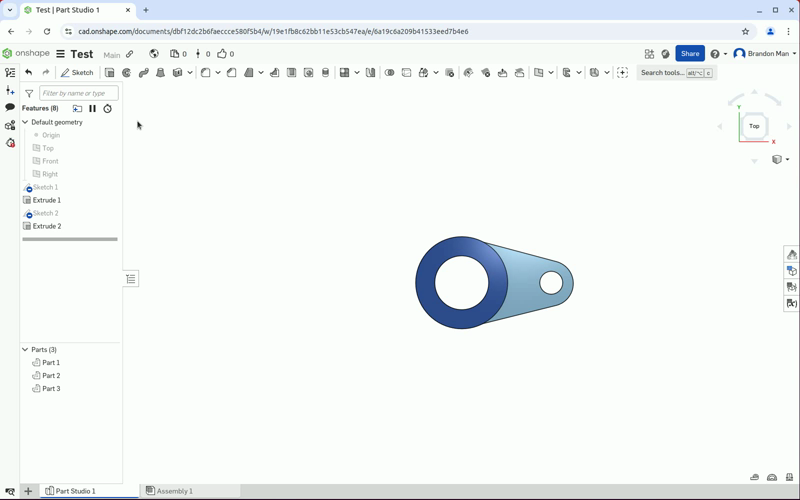
mouse_move(73, 189)
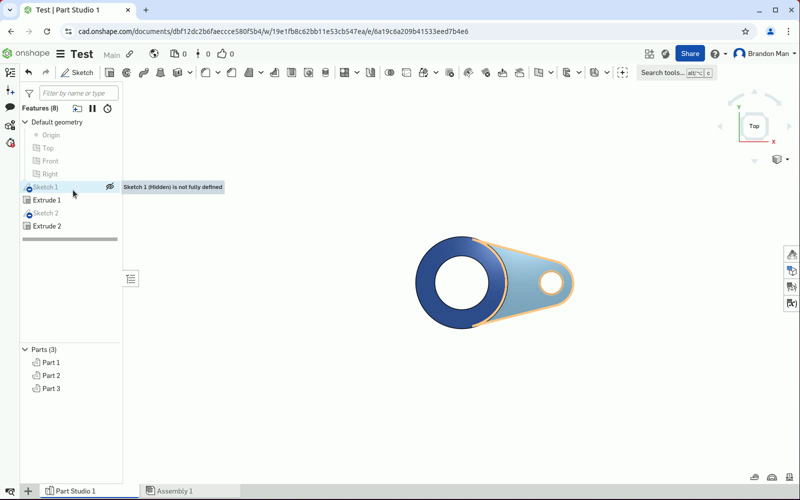
click(73, 189)
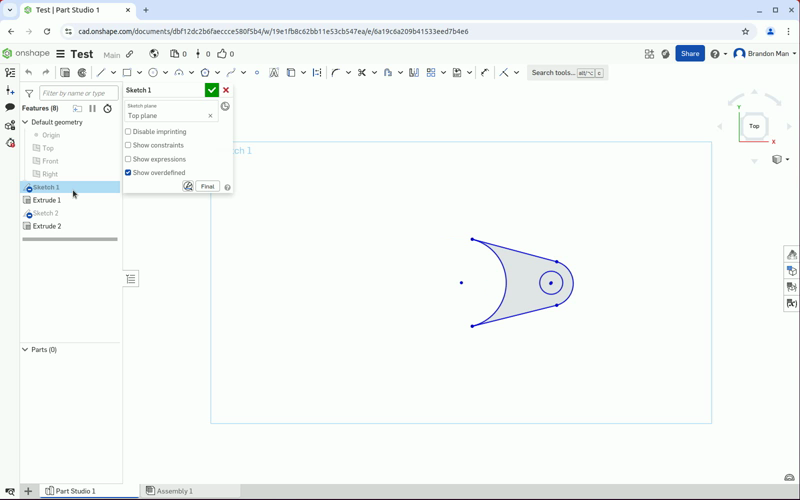
mouse_move(229, 92)
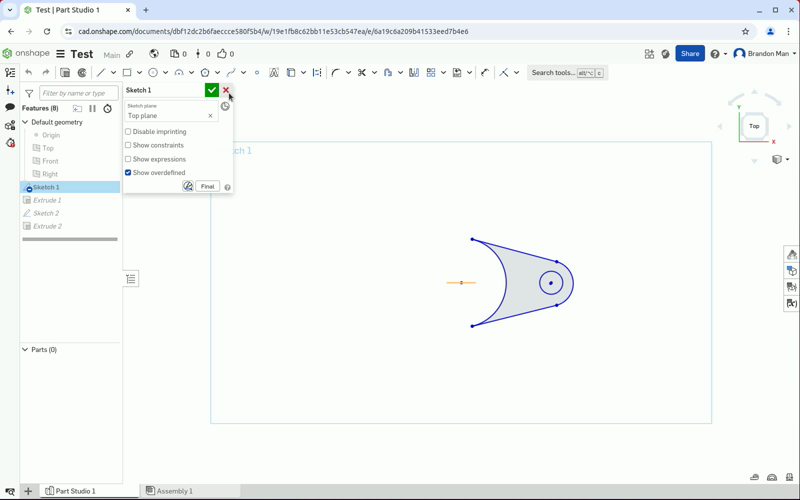
click(229, 92)
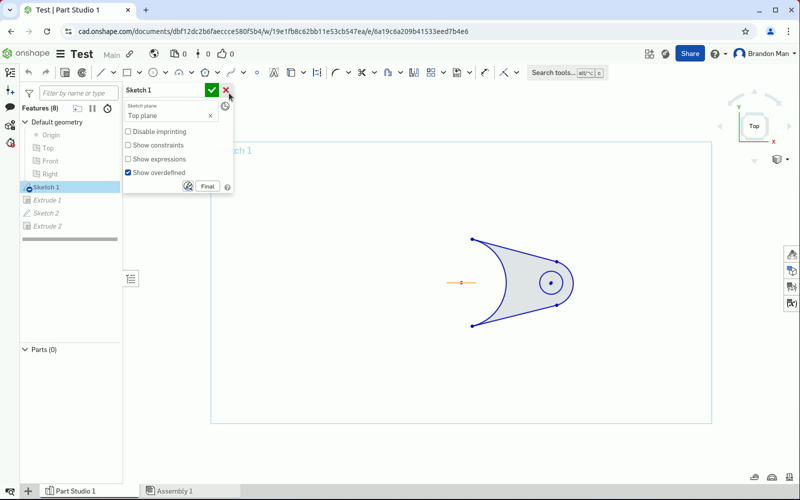
key(shift+s)
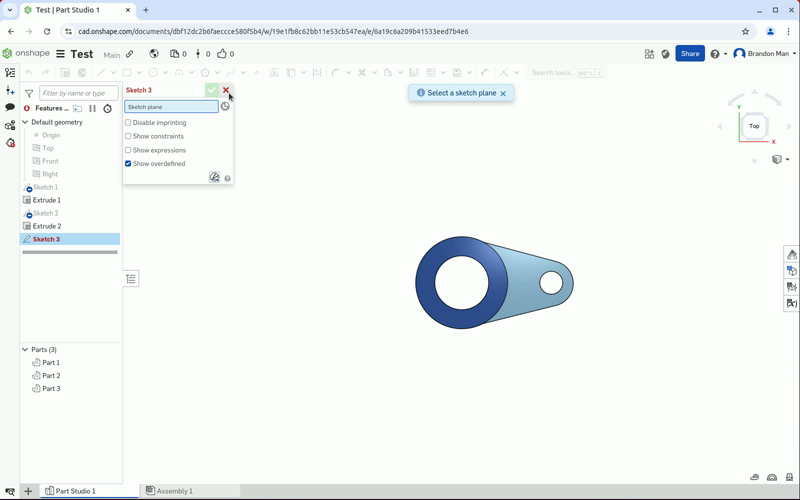
mouse_move(73, 150)
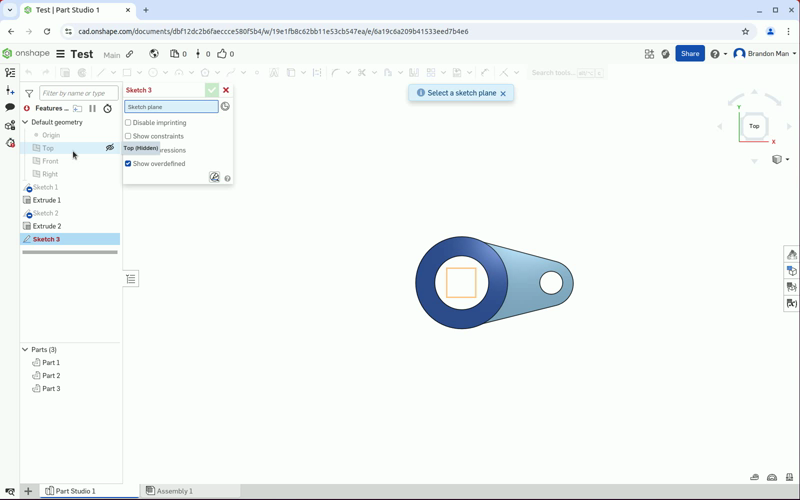
click(73, 150)
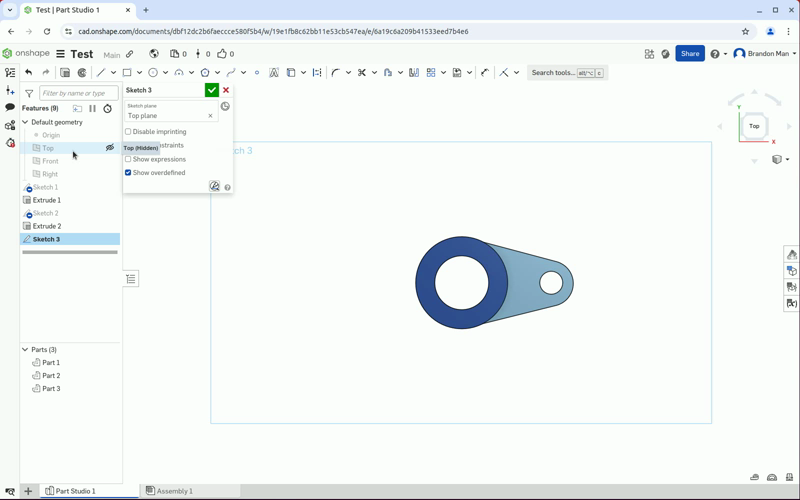
mouse_move(73, 352)
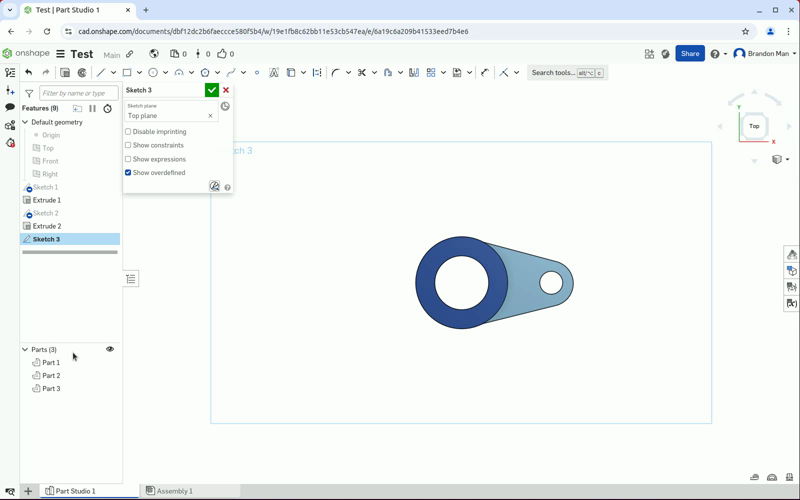
key(y)
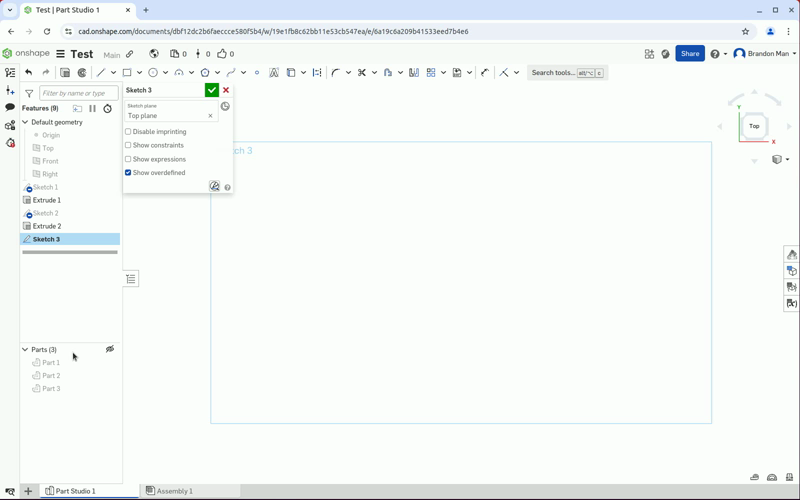
key(l)
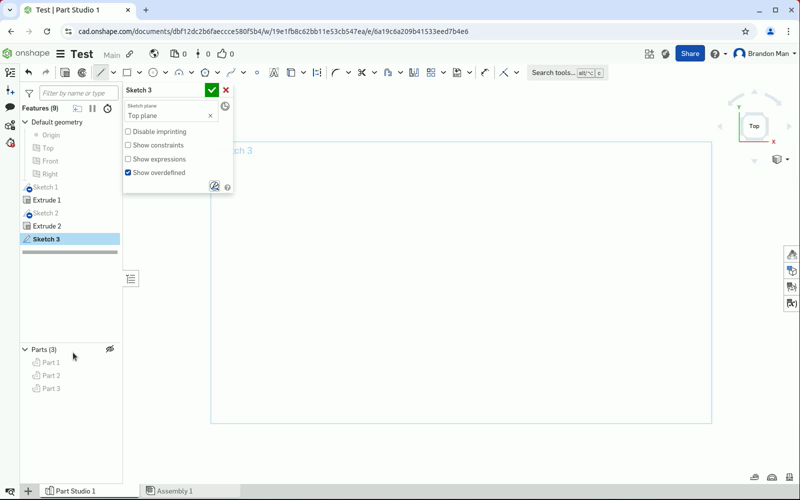
key_down(shift)
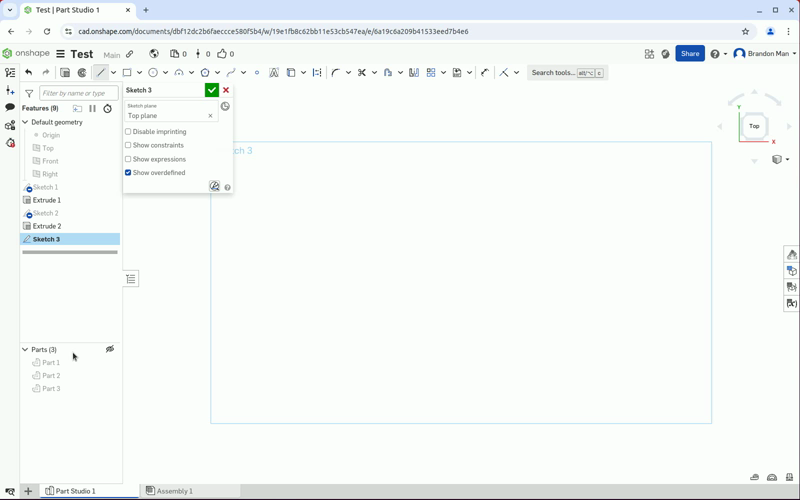
mouse_move(472, 326)
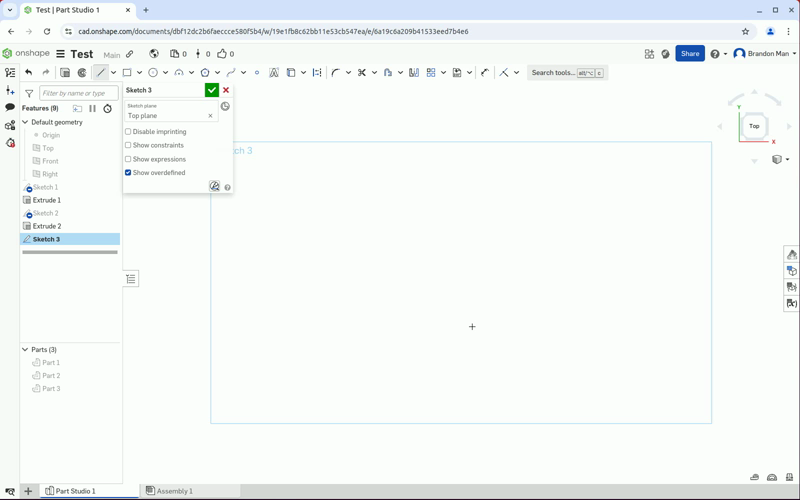
click(472, 326)
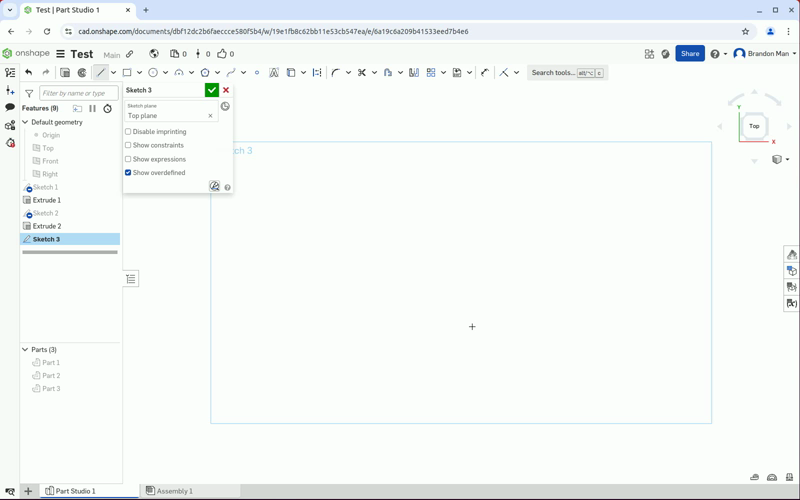
key_up(shift)
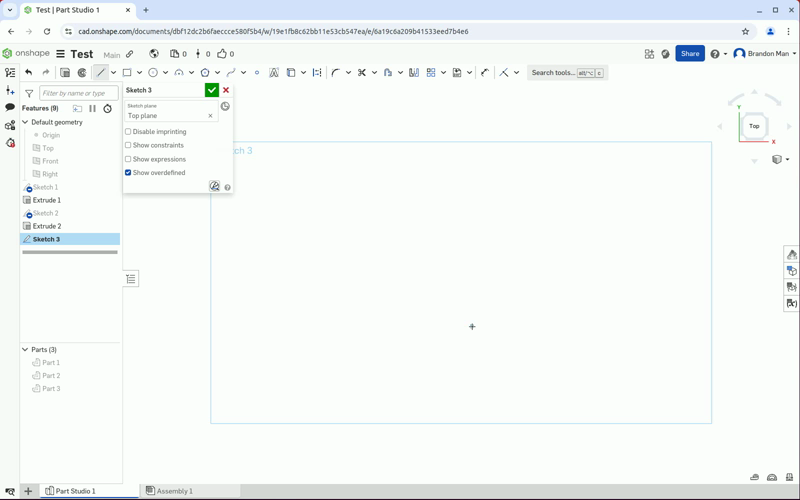
key_down(shift)
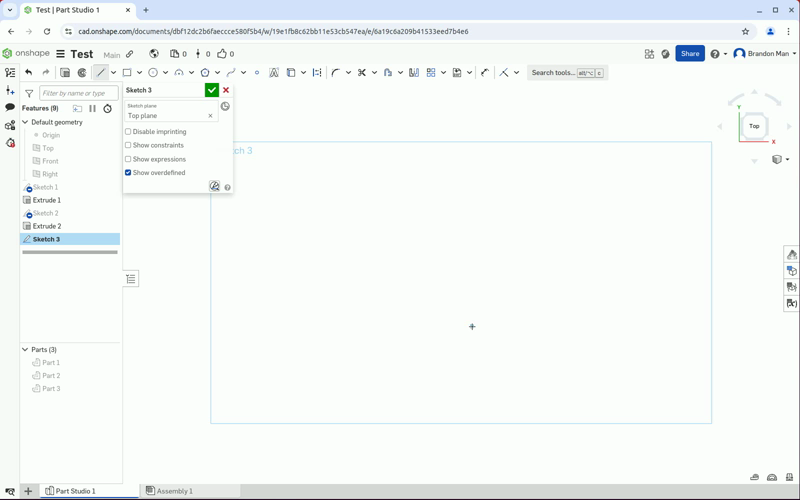
mouse_move(556, 305)
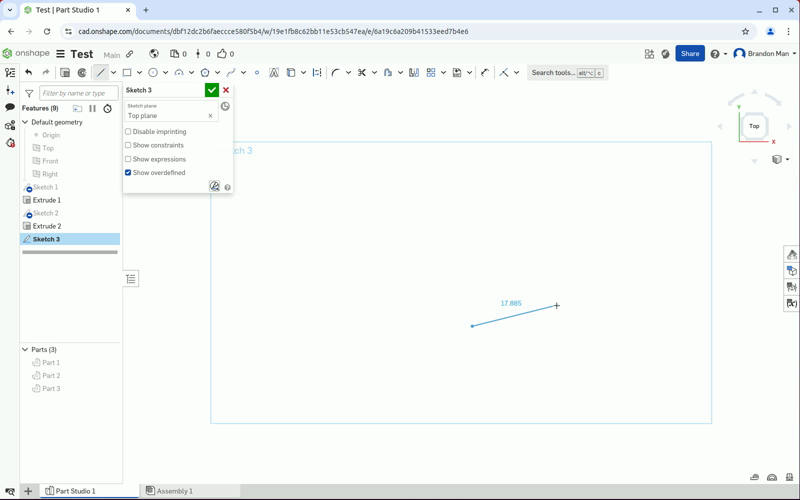
click(556, 305)
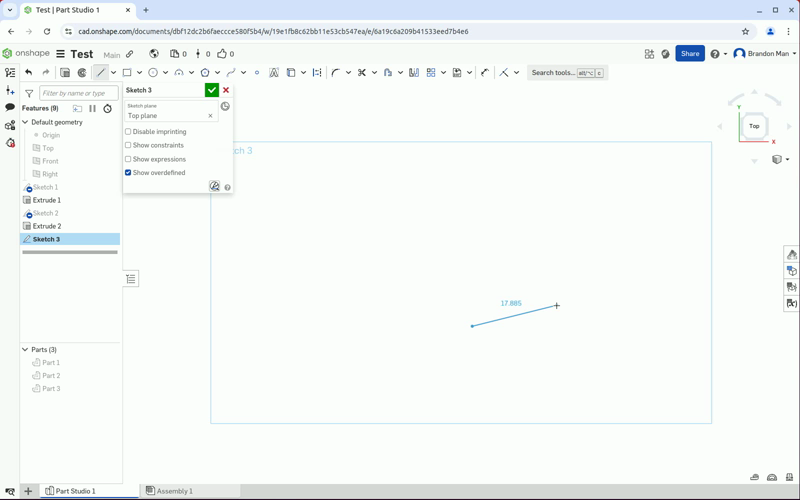
key_up(shift)
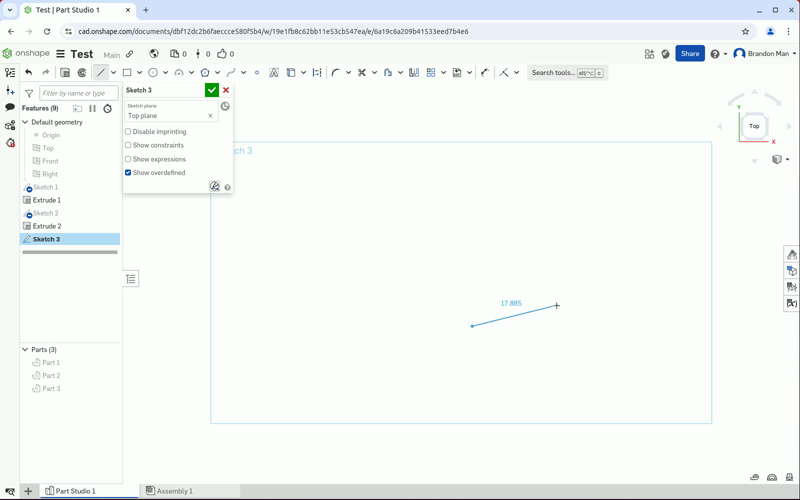
key(esc)
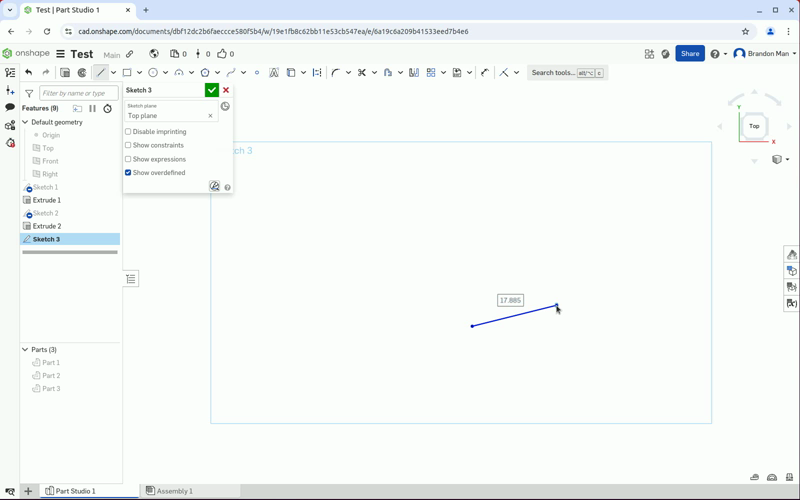
key(a)
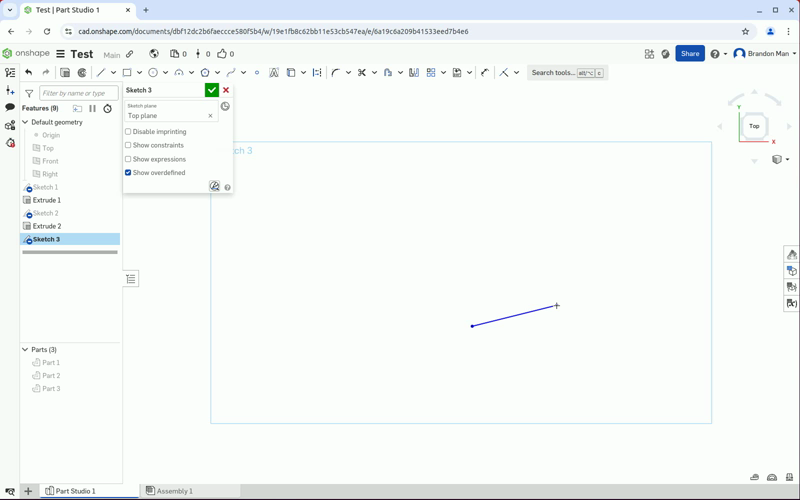
mouse_move(556, 305)
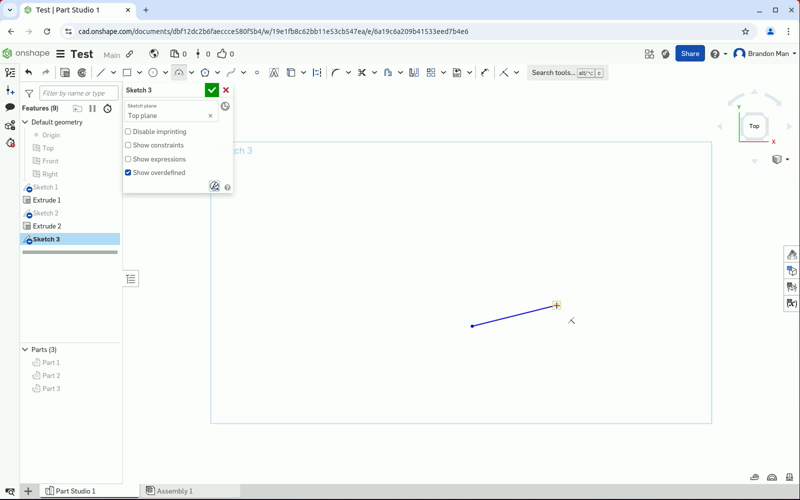
click(556, 305)
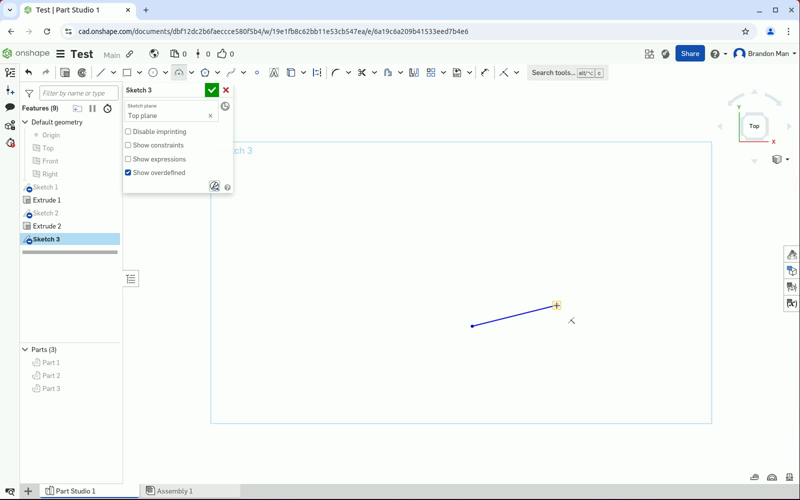
key_down(shift)
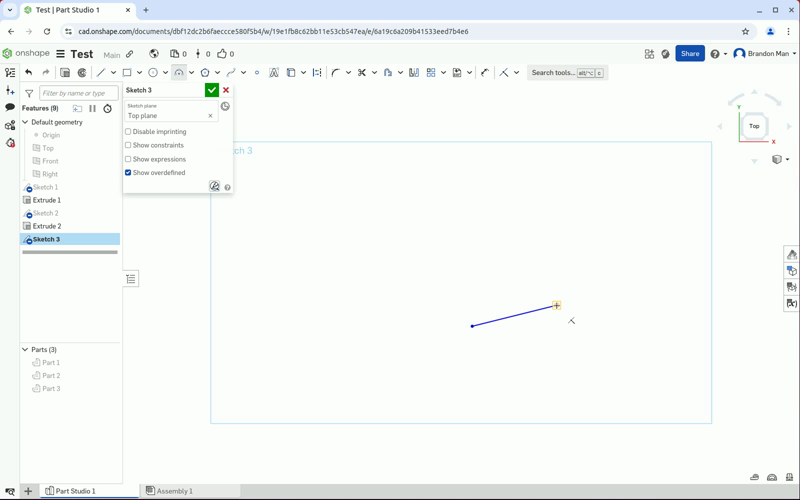
mouse_move(556, 261)
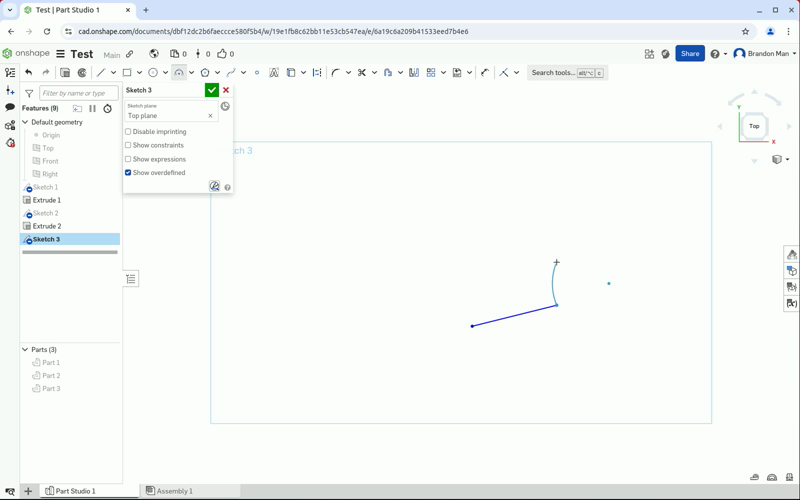
click(556, 261)
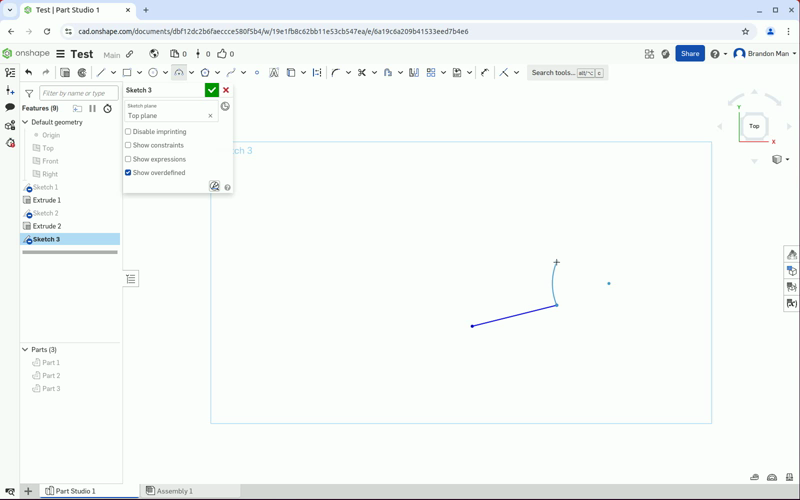
mouse_move(573, 283)
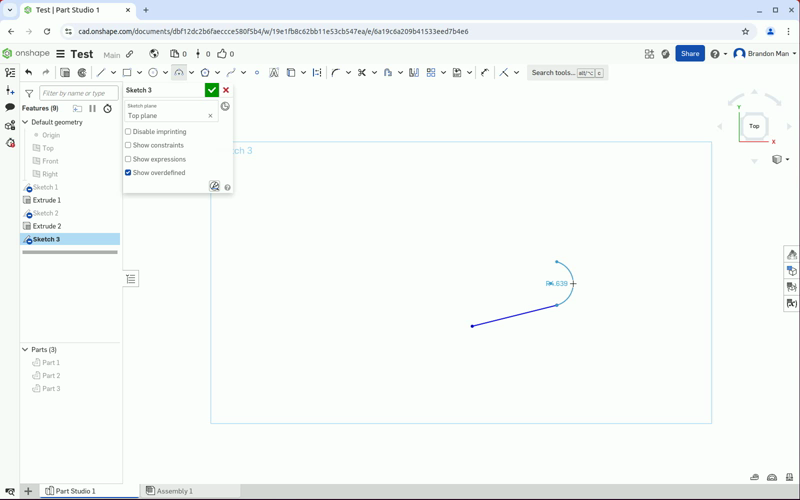
click(573, 283)
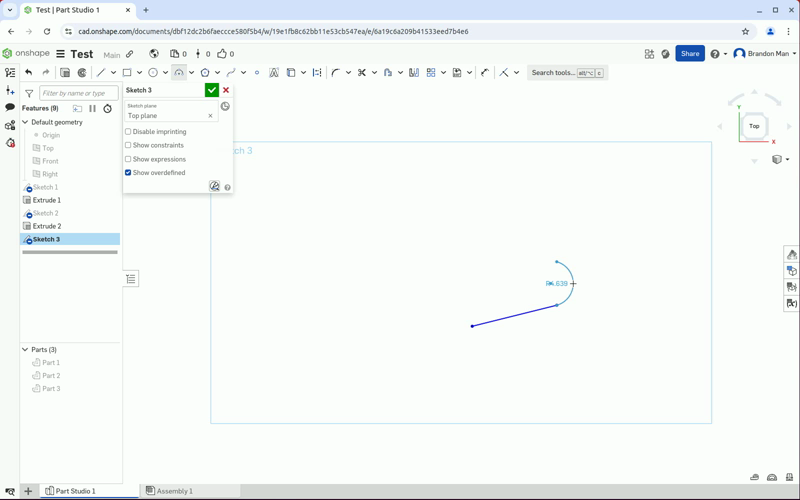
key_up(shift)
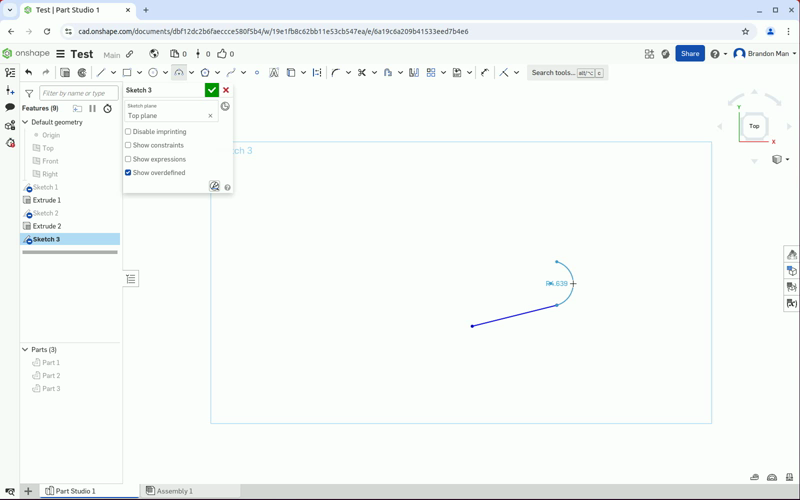
key(esc)
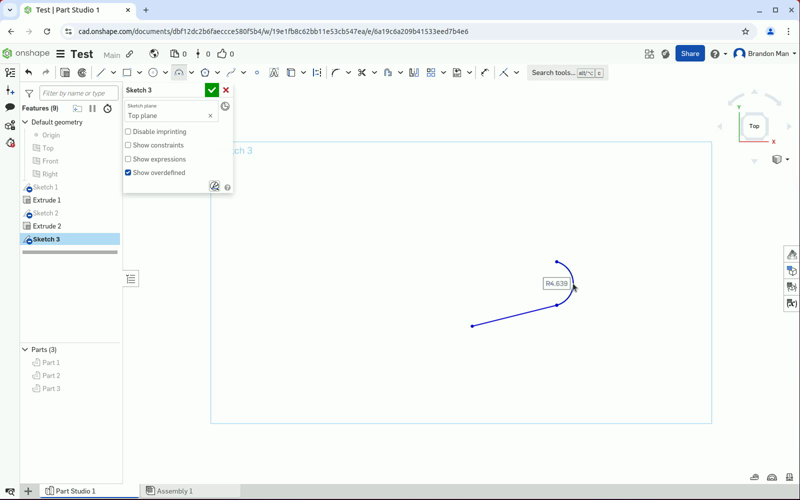
key(l)
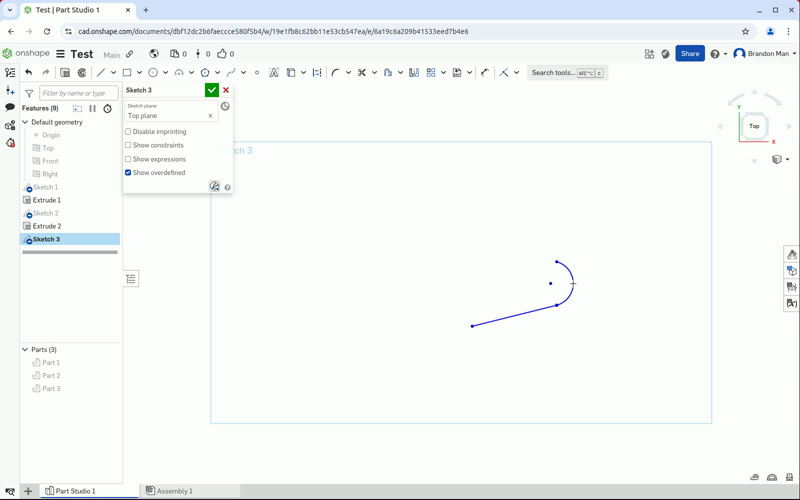
mouse_move(556, 261)
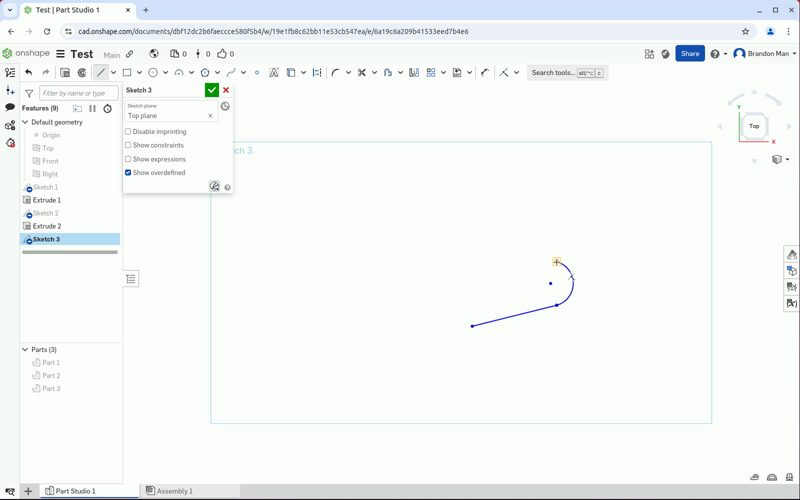
click(556, 261)
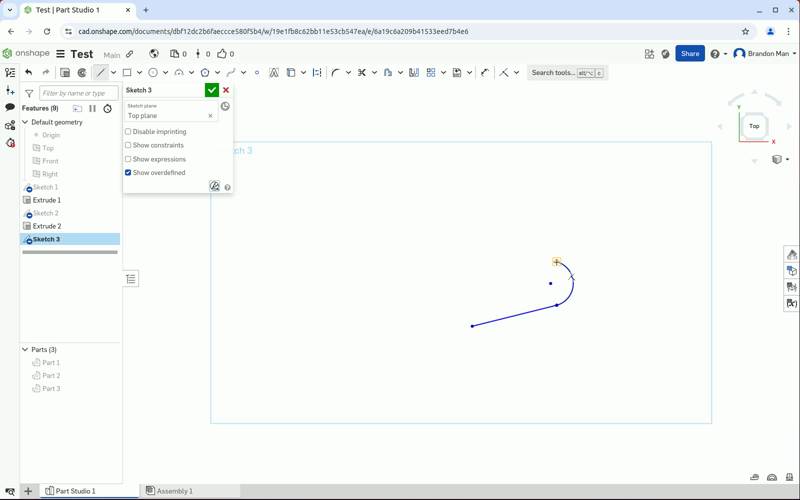
key_down(shift)
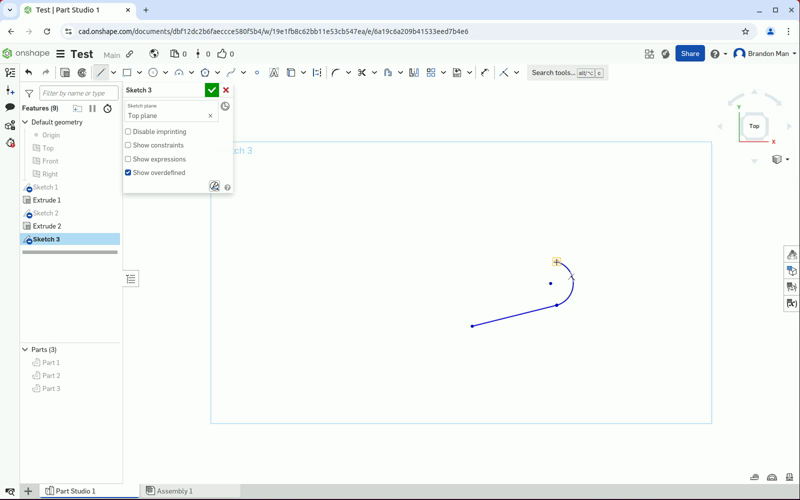
mouse_move(472, 239)
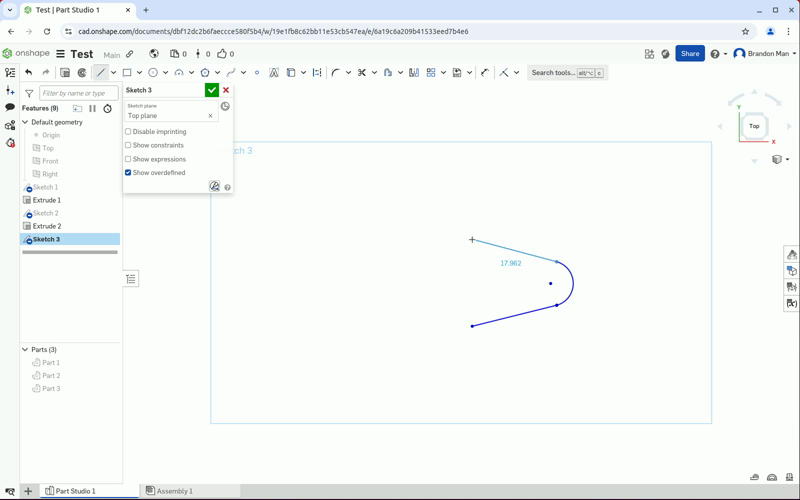
click(472, 239)
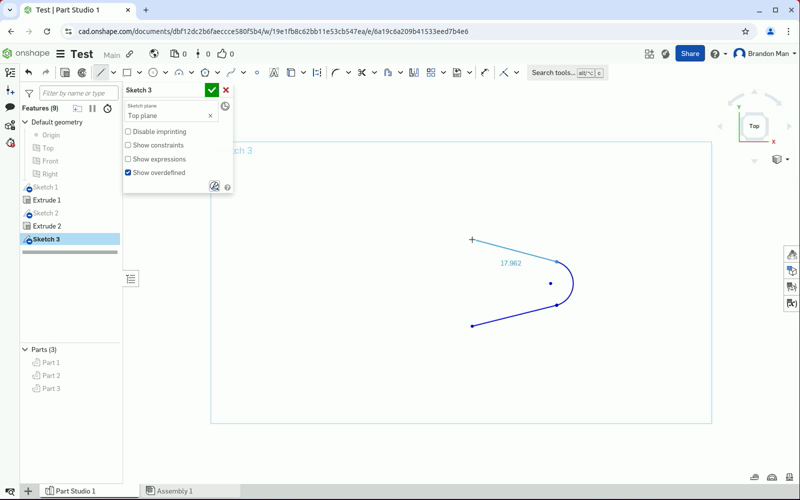
key_up(shift)
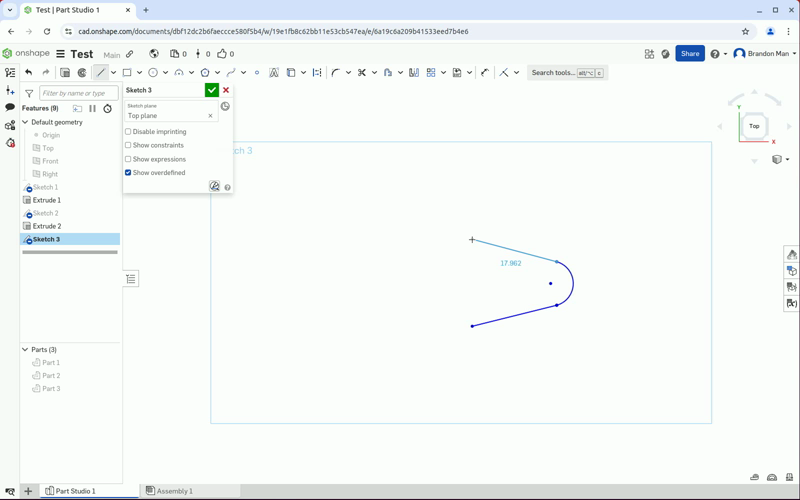
key(esc)
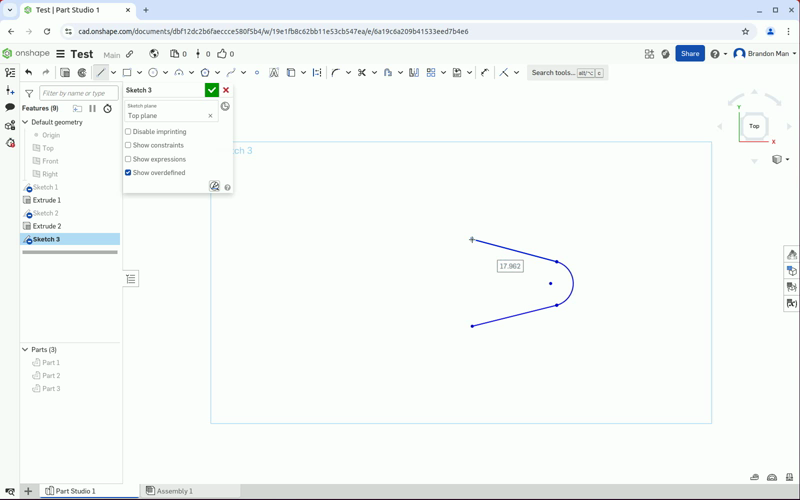
key(a)
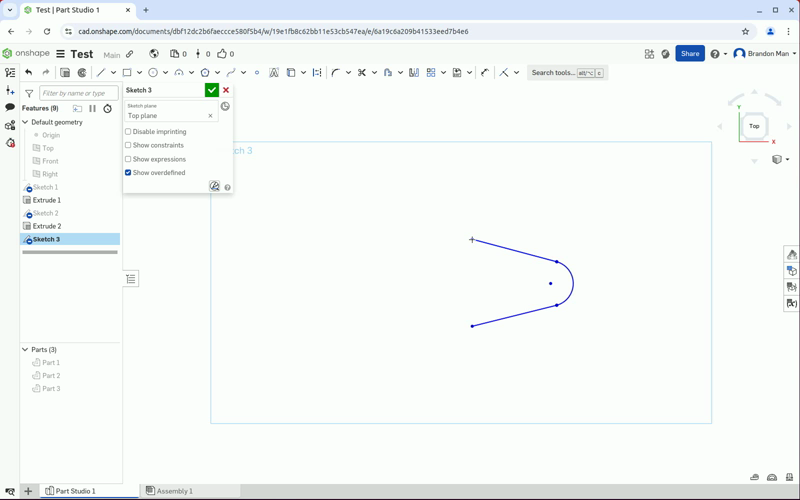
mouse_move(472, 239)
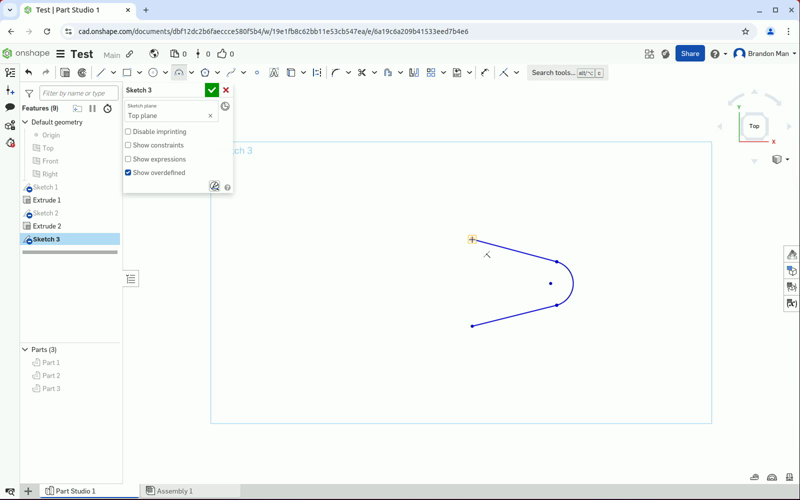
click(472, 239)
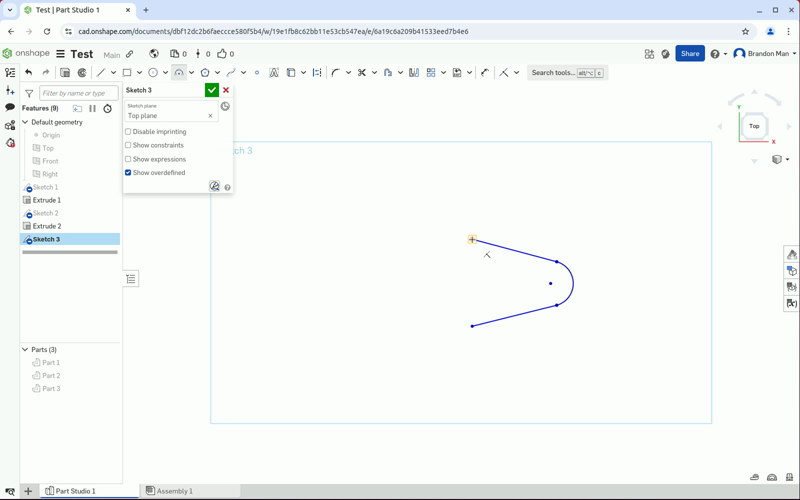
mouse_move(472, 326)
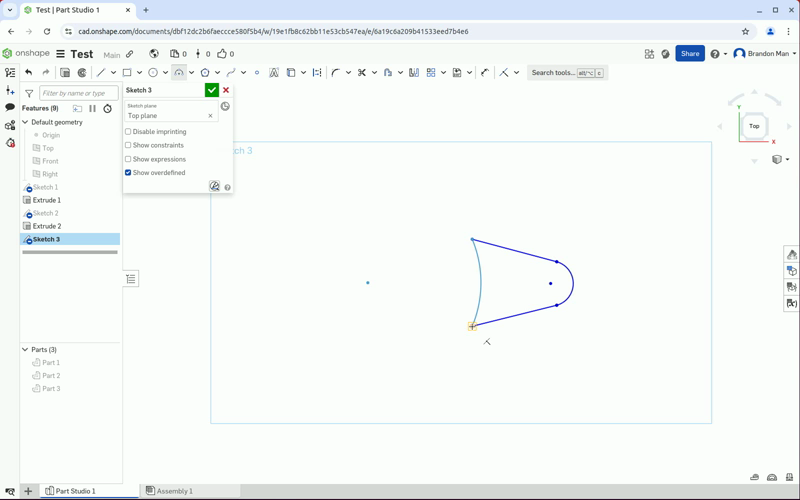
click(472, 326)
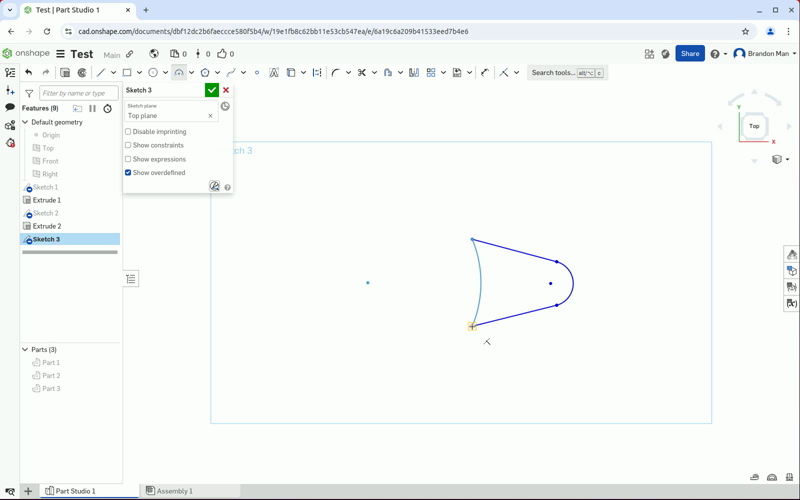
key_down(shift)
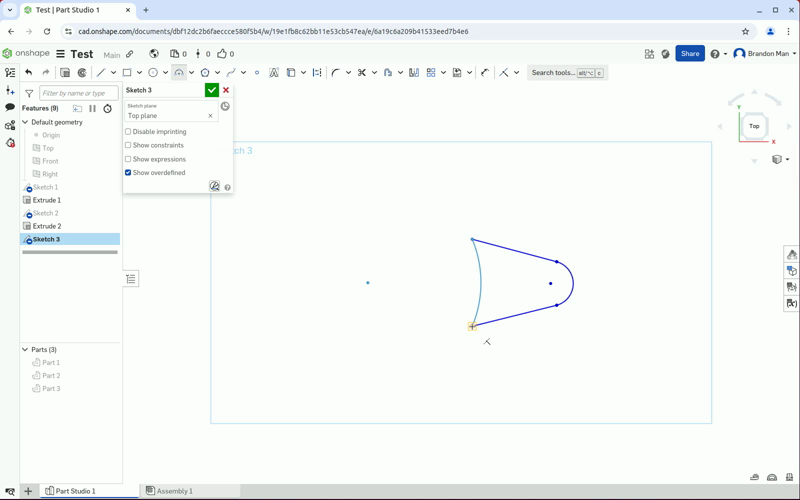
mouse_move(506, 282)
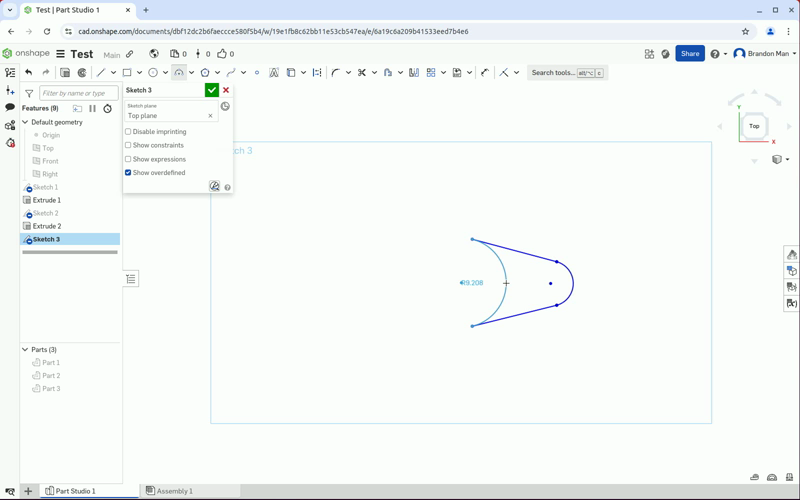
click(506, 282)
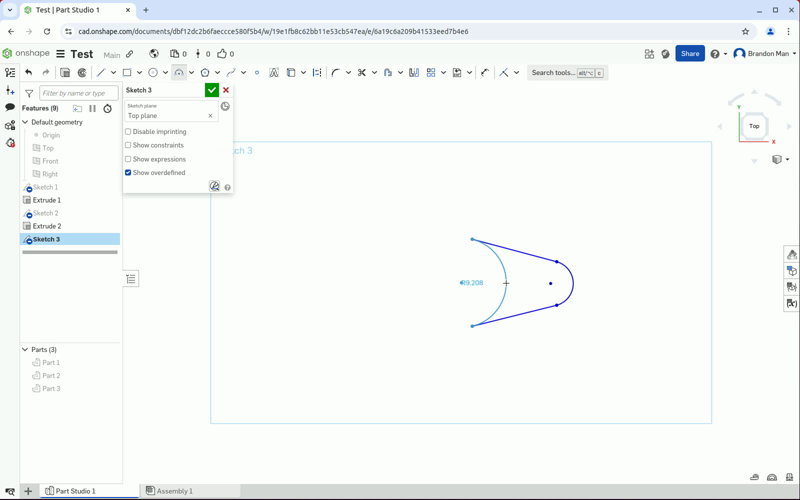
key_up(shift)
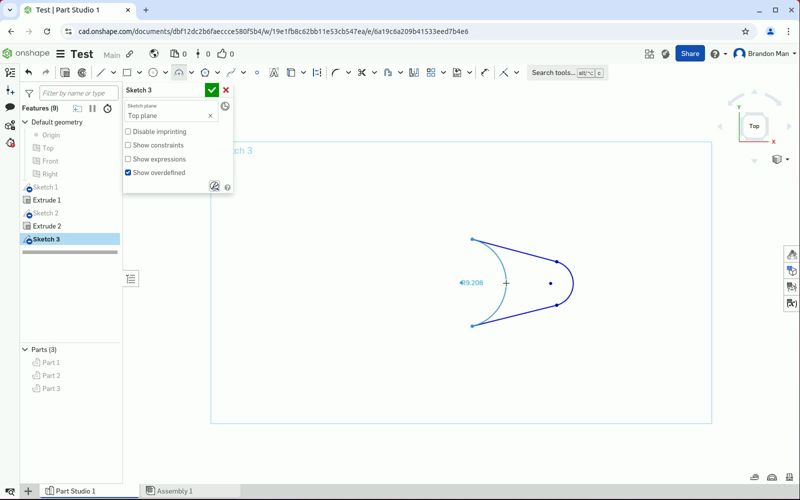
key(esc)
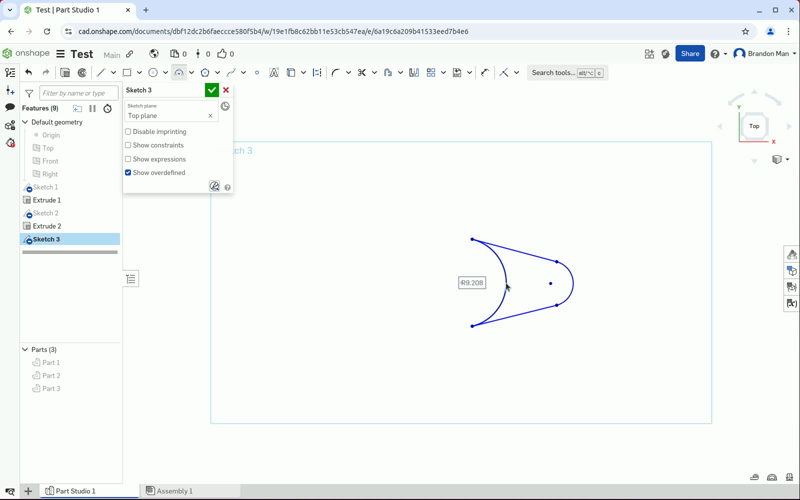
key(c)
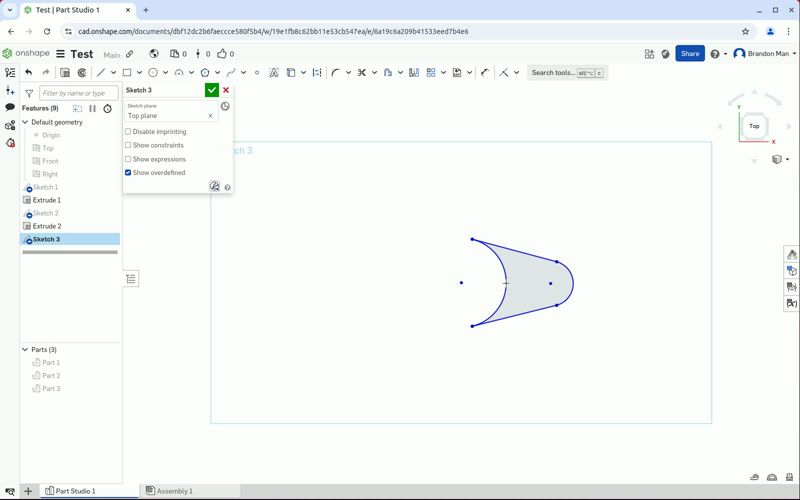
key_down(shift)
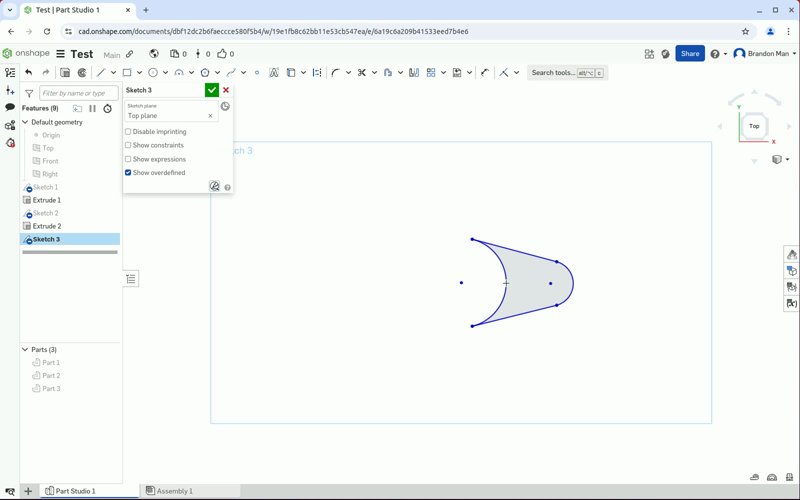
mouse_move(551, 282)
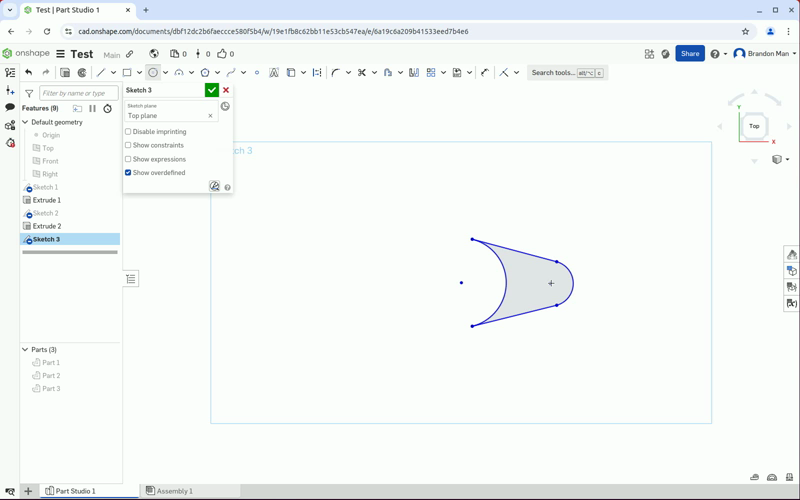
scroll(6)
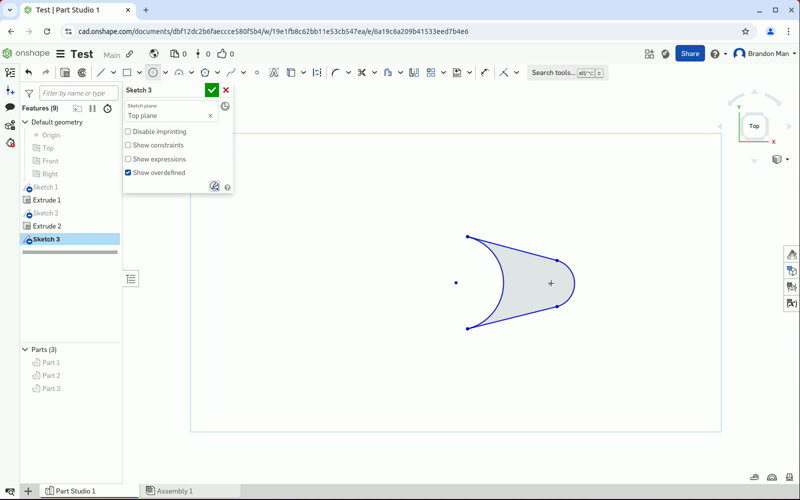
scroll(6)
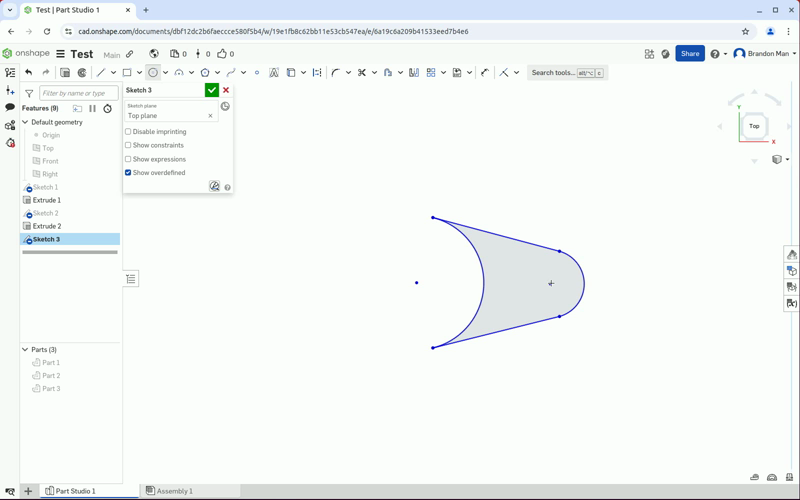
scroll(6)
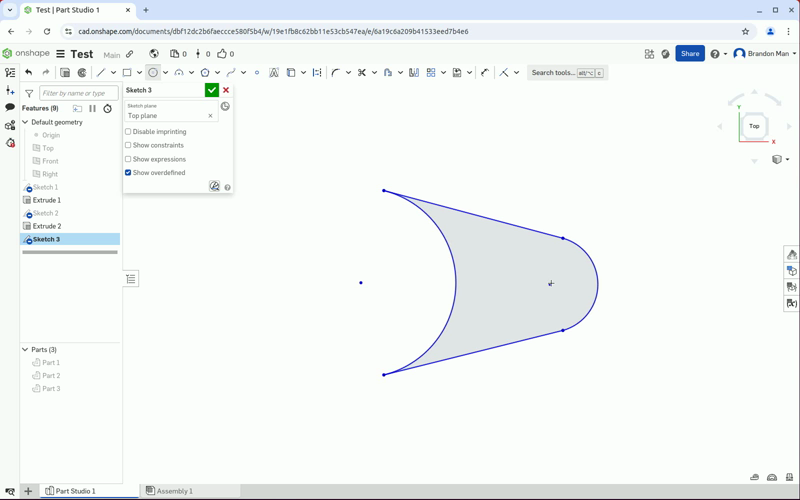
scroll(6)
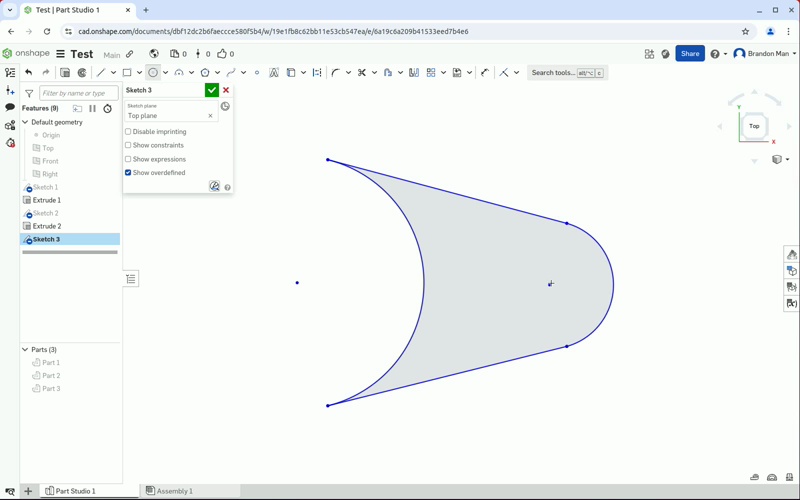
scroll(6)
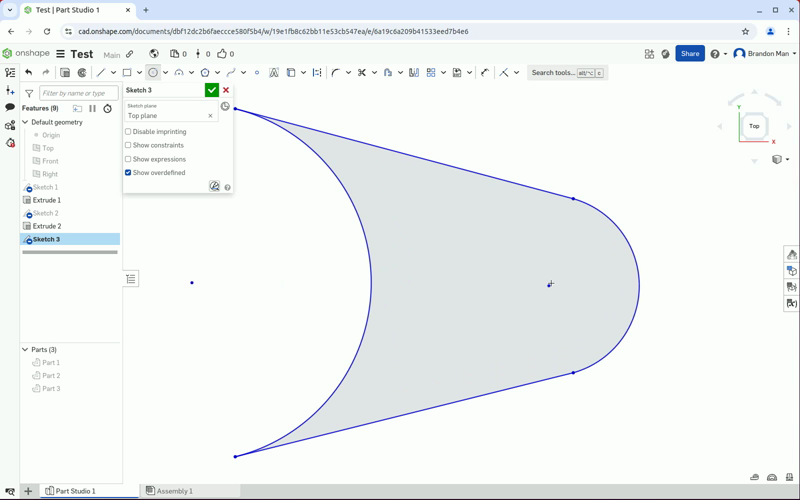
scroll(6)
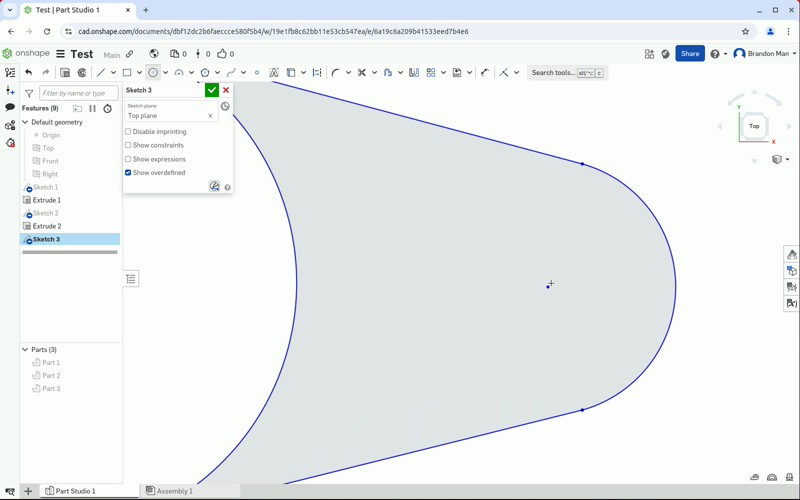
scroll(6)
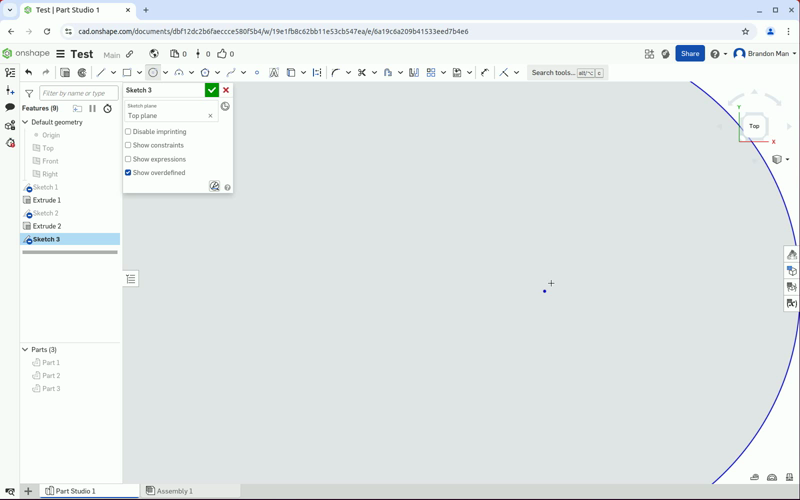
click(551, 282)
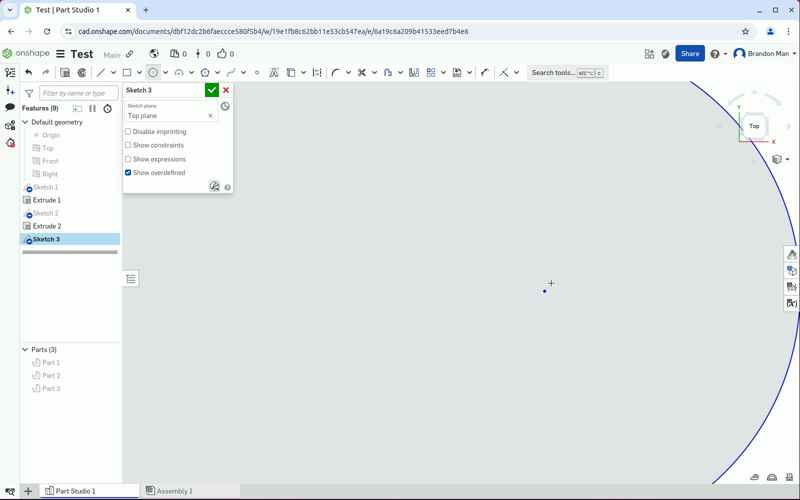
scroll(-6)
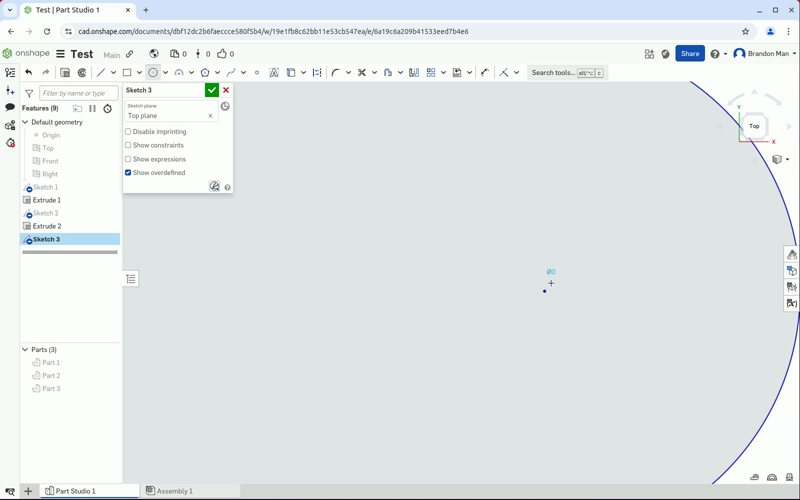
scroll(-6)
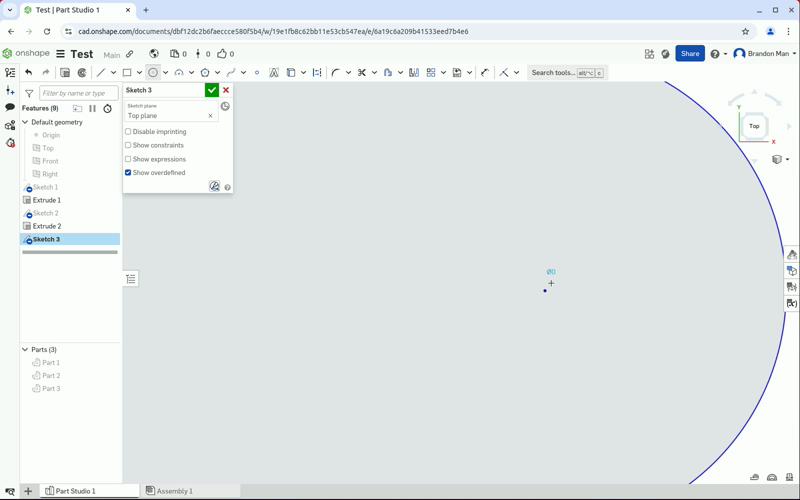
scroll(-6)
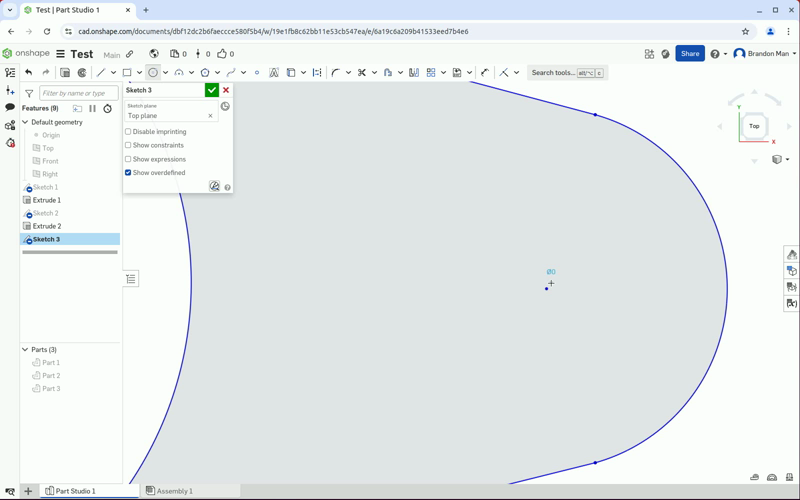
scroll(-6)
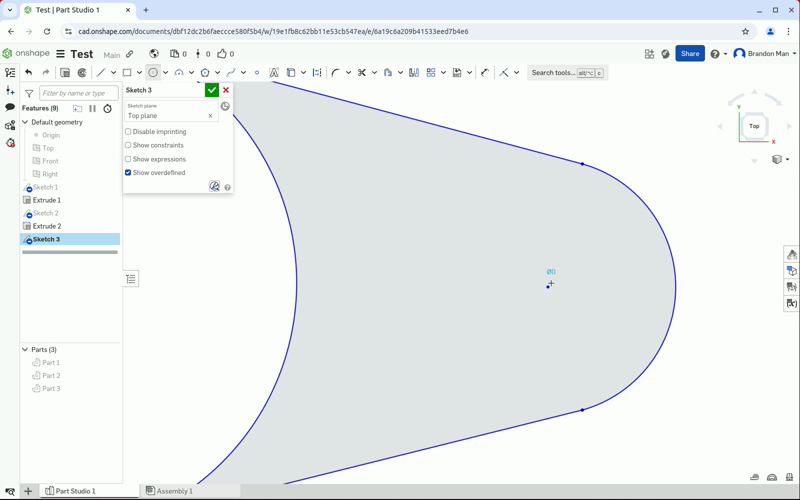
scroll(-6)
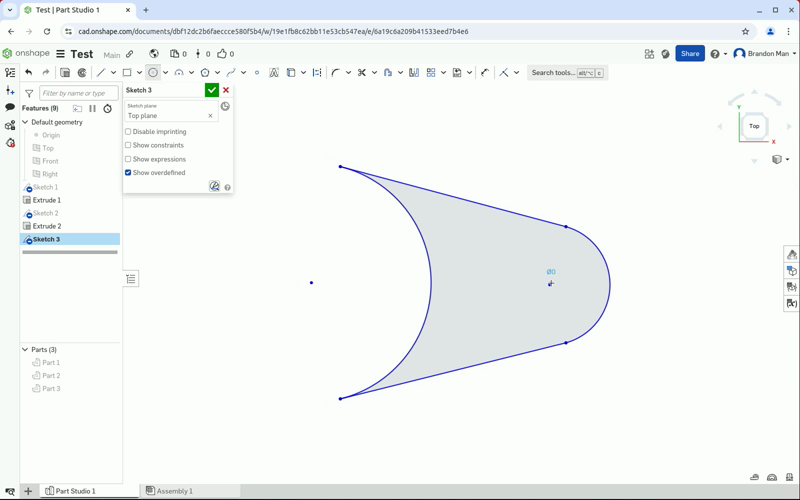
scroll(-6)
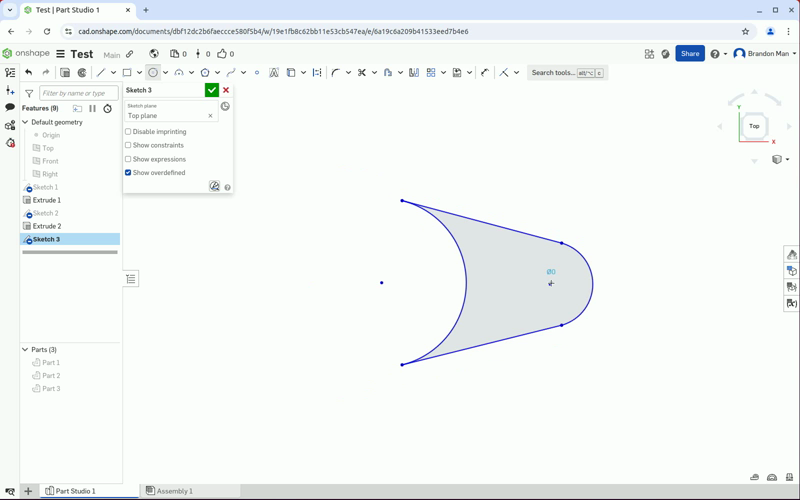
scroll(-6)
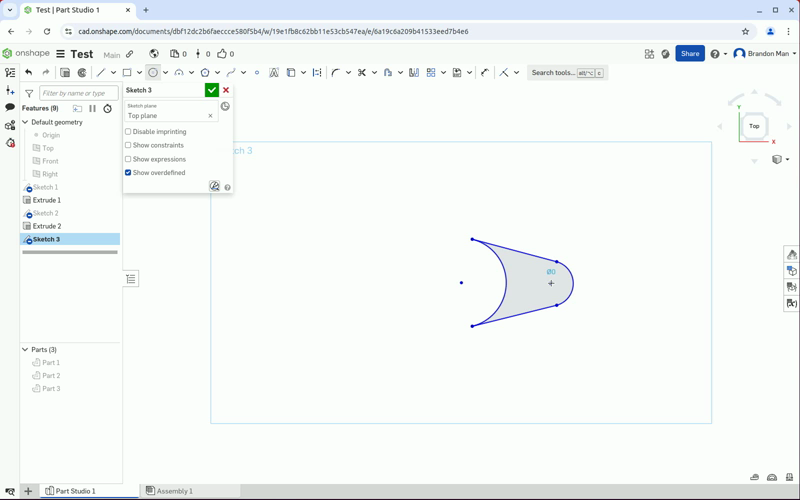
key_up(shift)
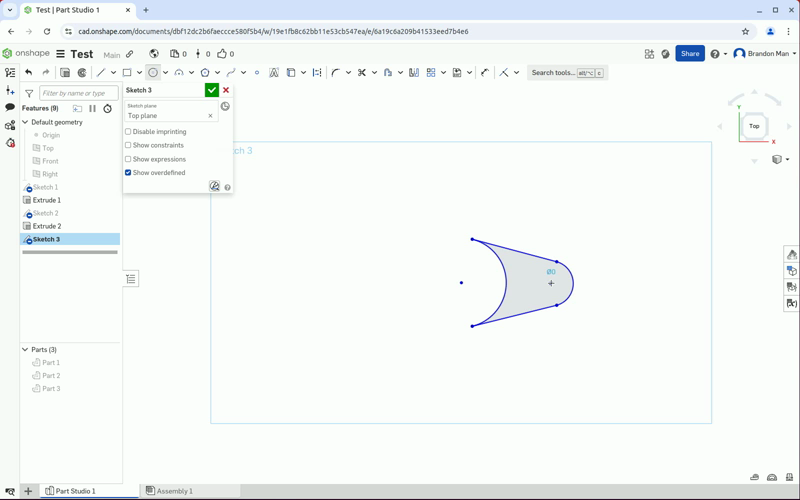
mouse_move(562, 282)
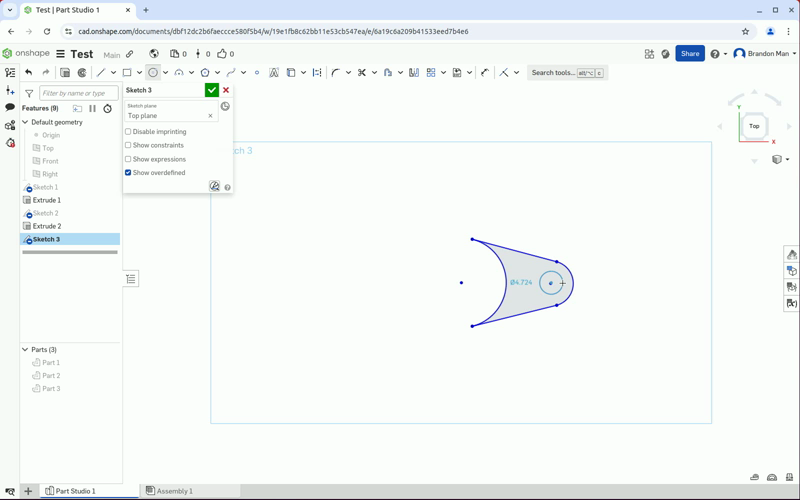
click(562, 282)
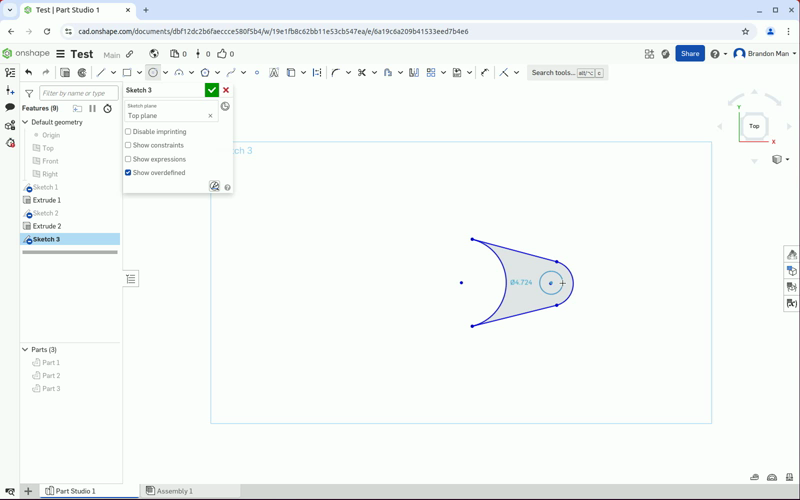
key(esc)
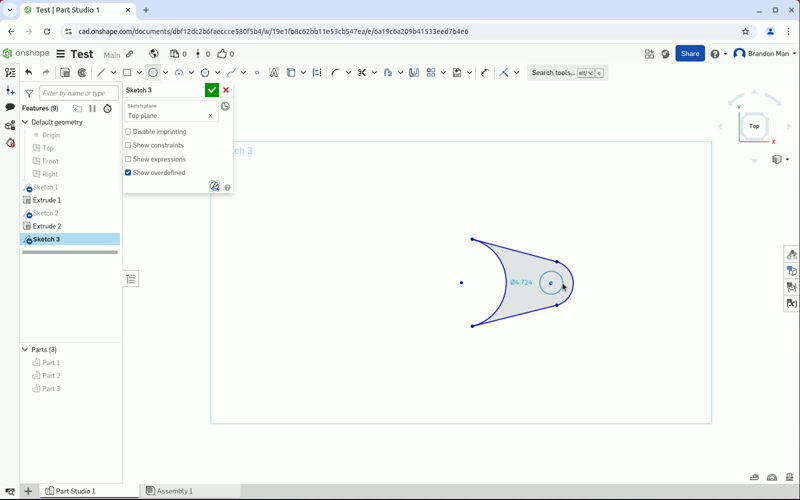
mouse_move(549, 262)
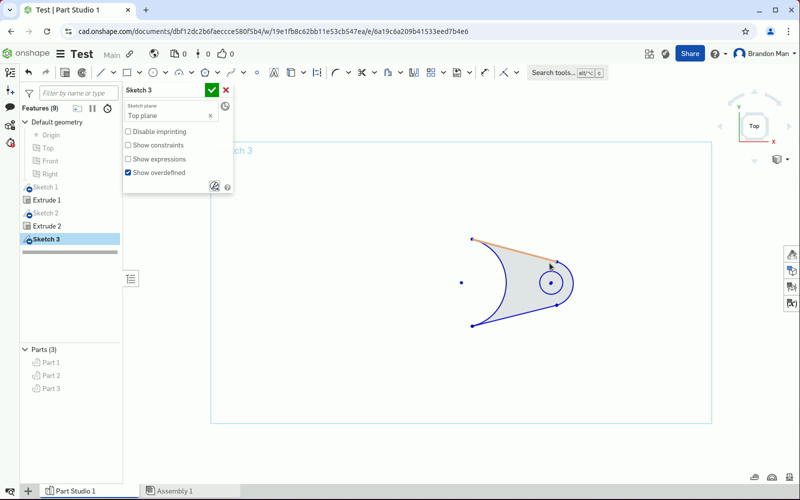
click(549, 262)
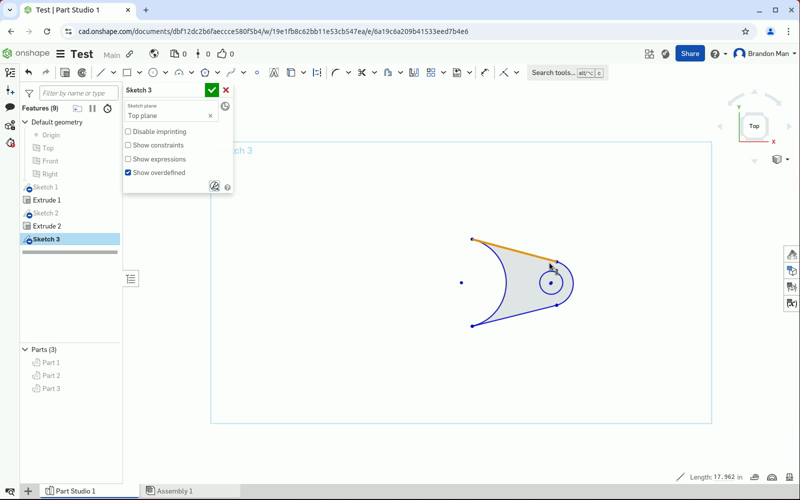
mouse_move(73, 352)
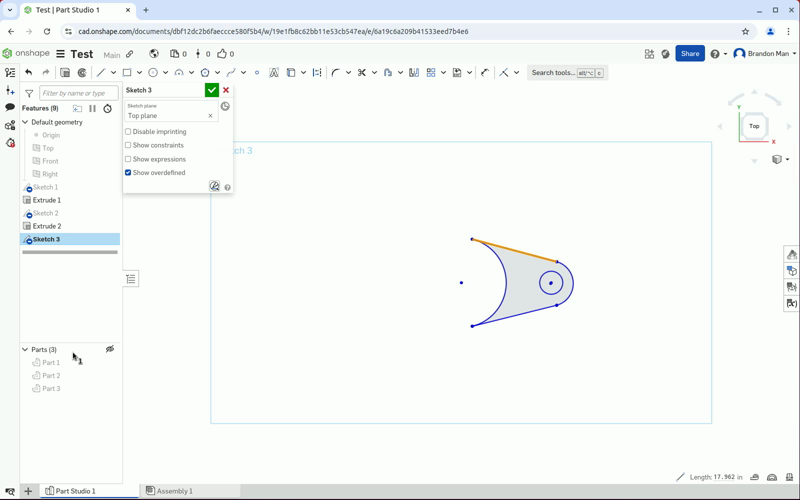
key(shift+y)
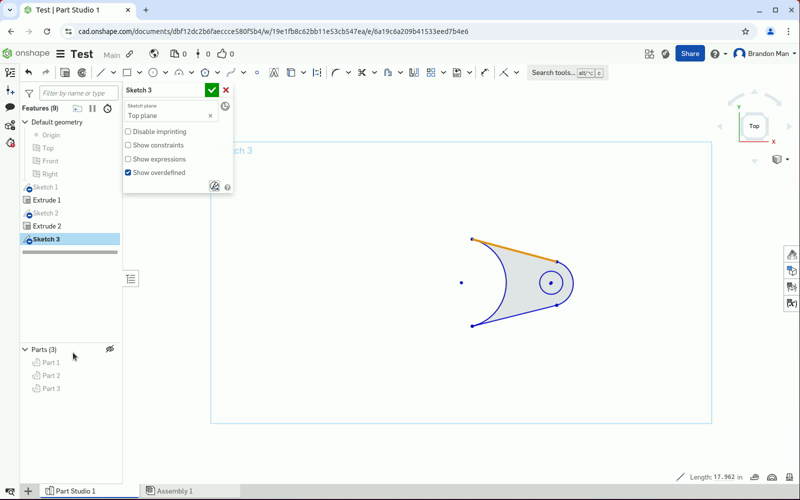
key(shift+e)
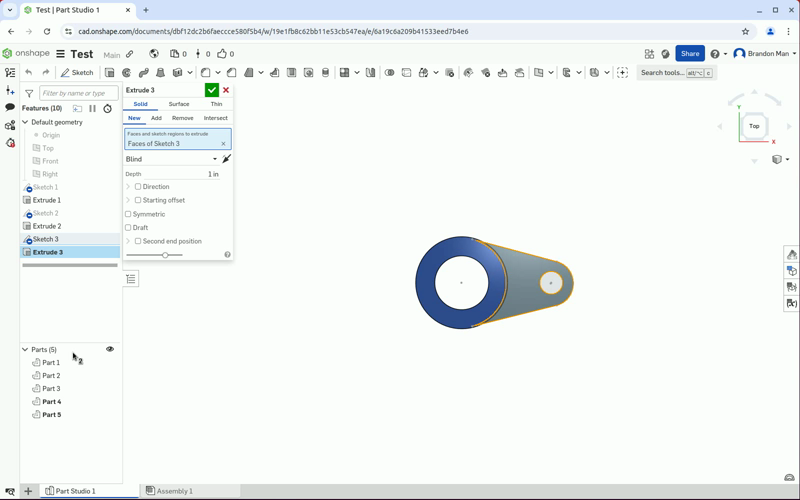
mouse_move(143, 106)
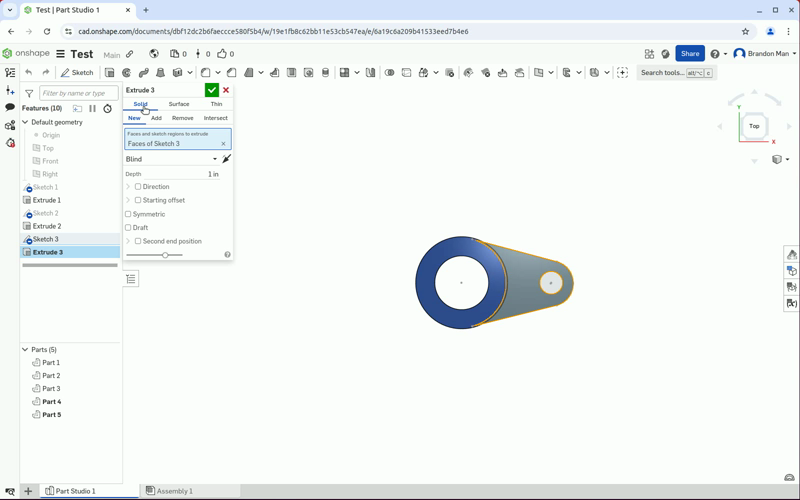
click(143, 106)
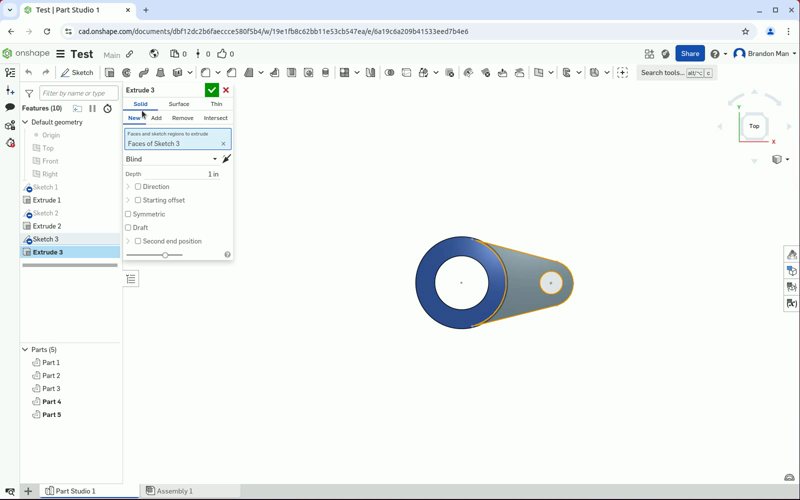
mouse_move(137, 120)
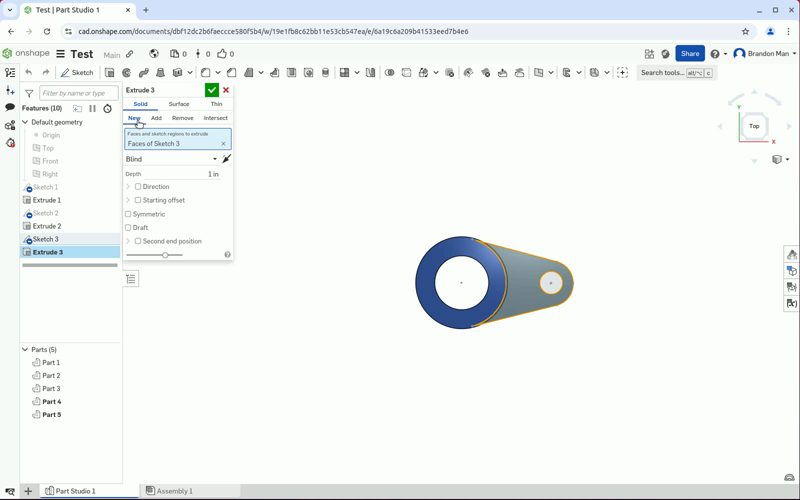
click(137, 120)
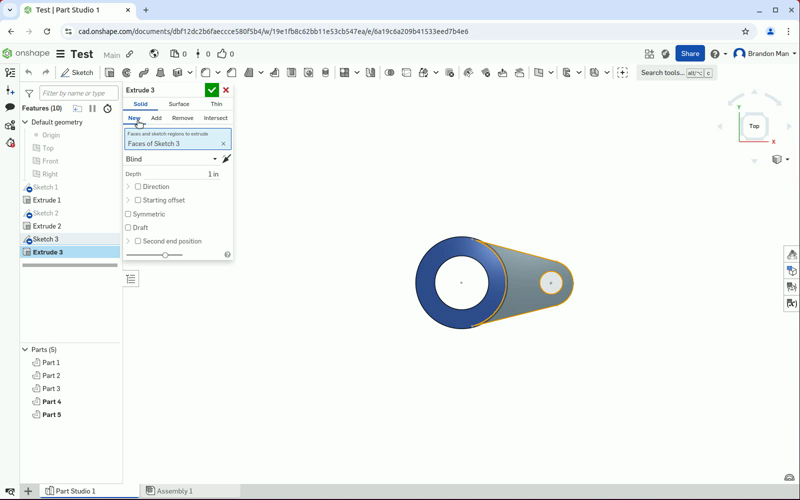
key(tab, 4)
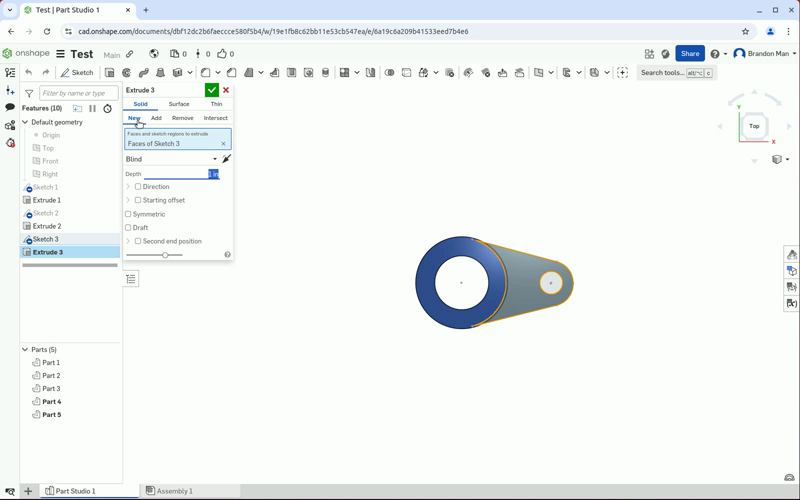
text(9.147)
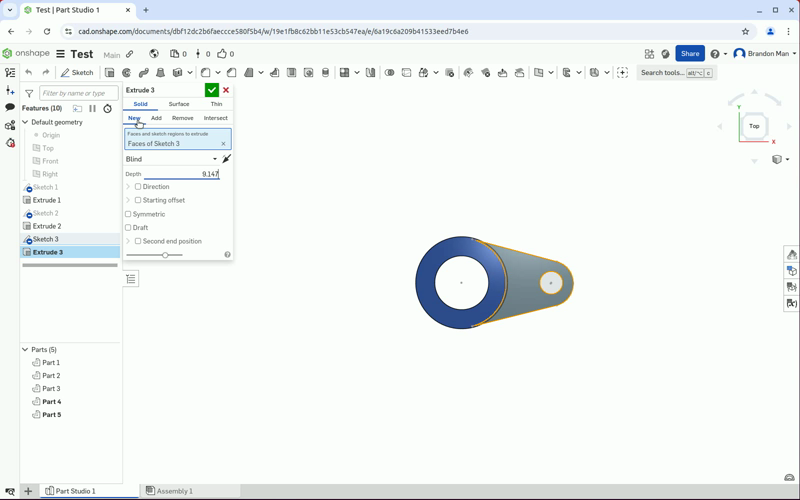
key(enter)
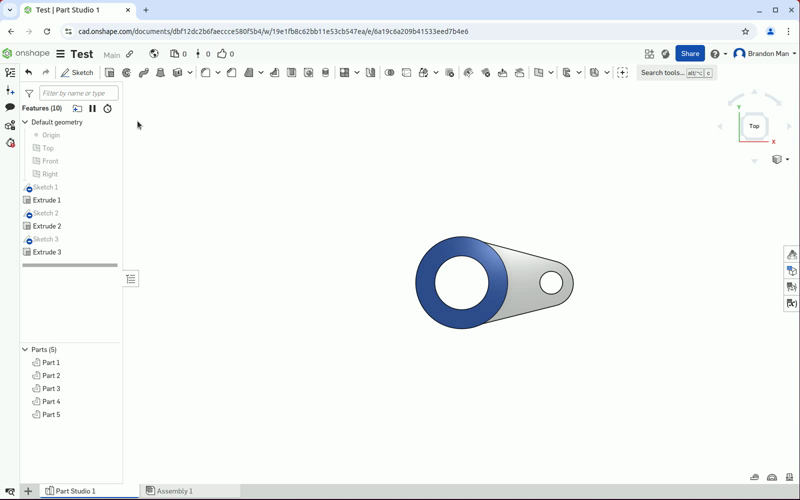
key(shift+h)
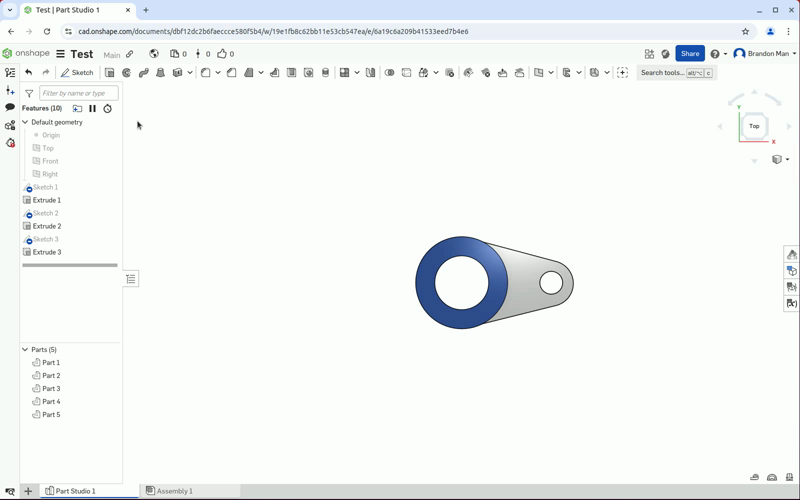
key(shift+h)
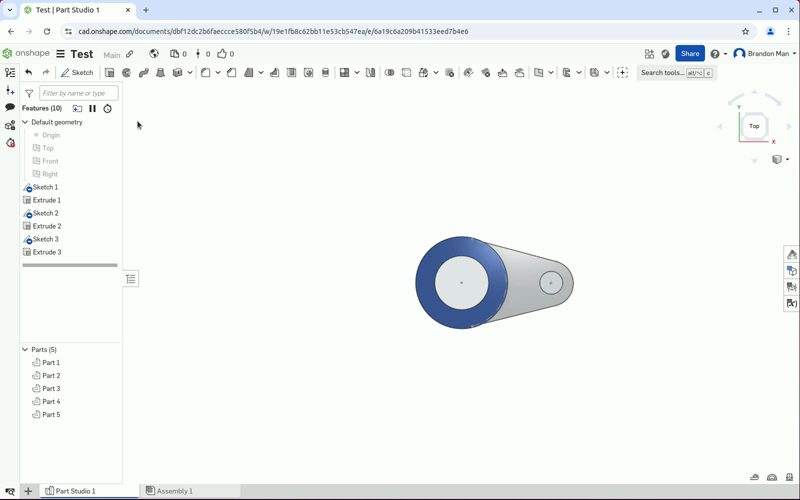
key(shift+7)
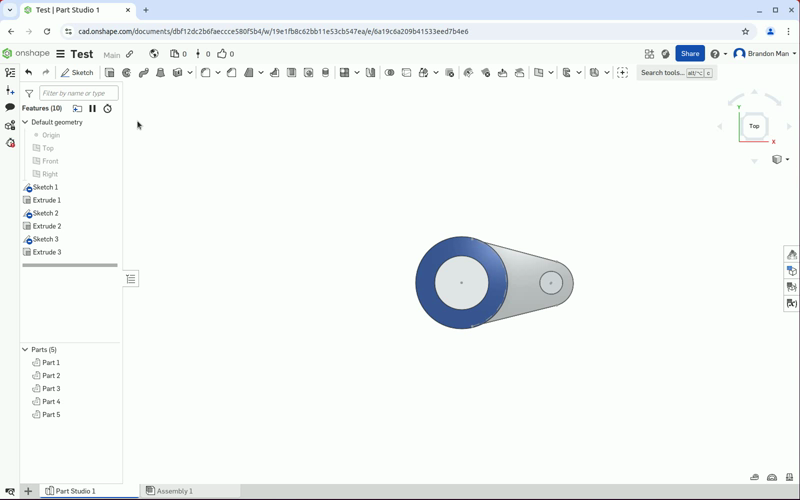
key(up, 3)
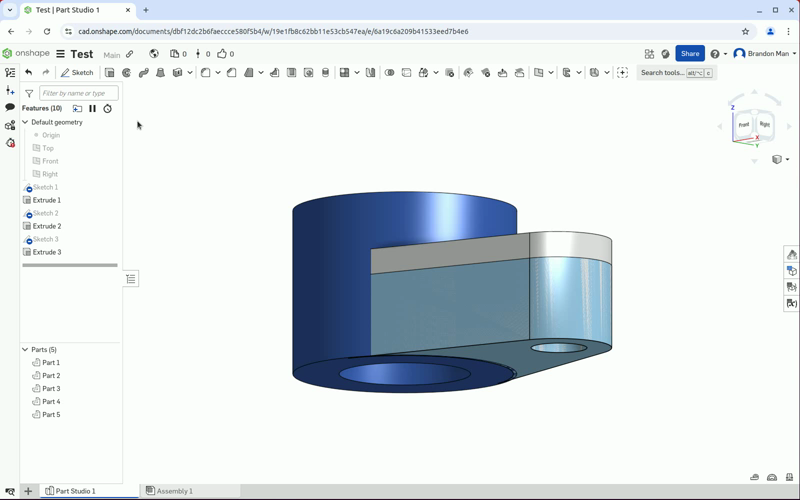
key(left, 3)
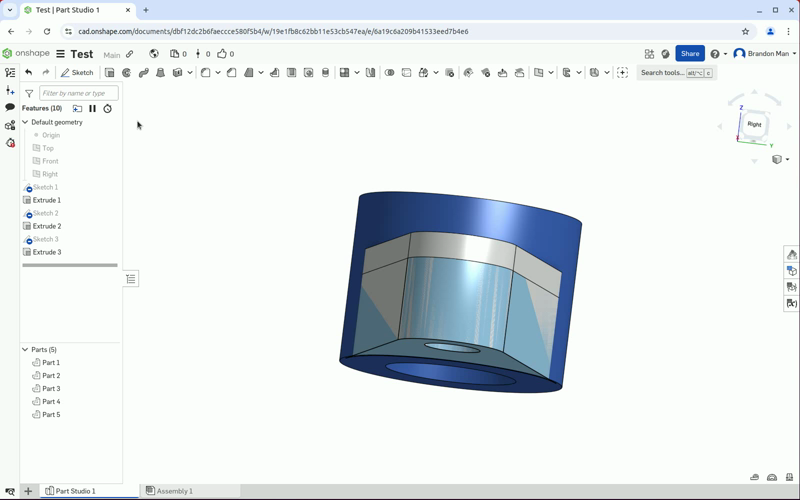
key(right, 3)
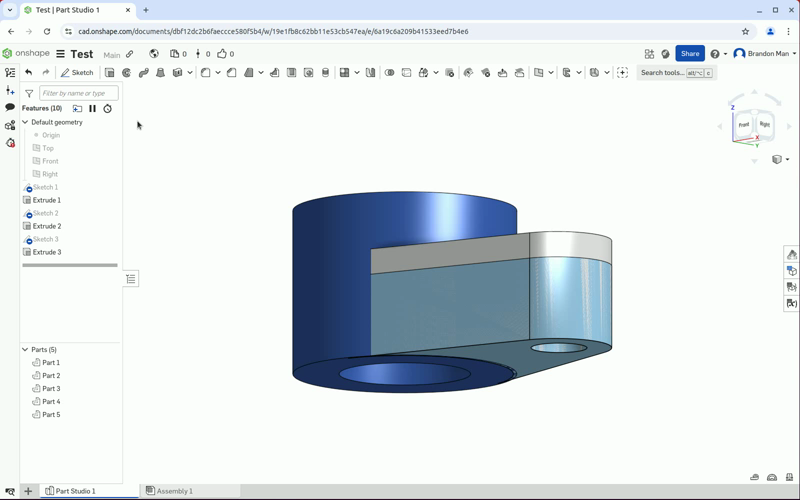
key(down, 3)
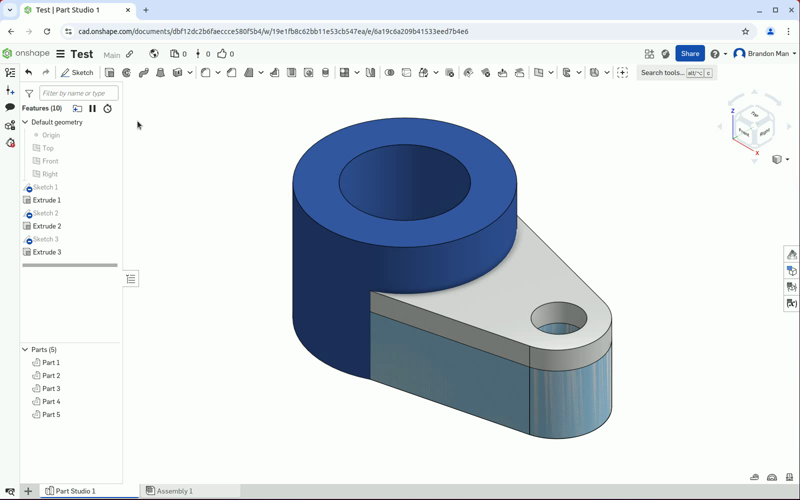
mouse_move(73, 189)
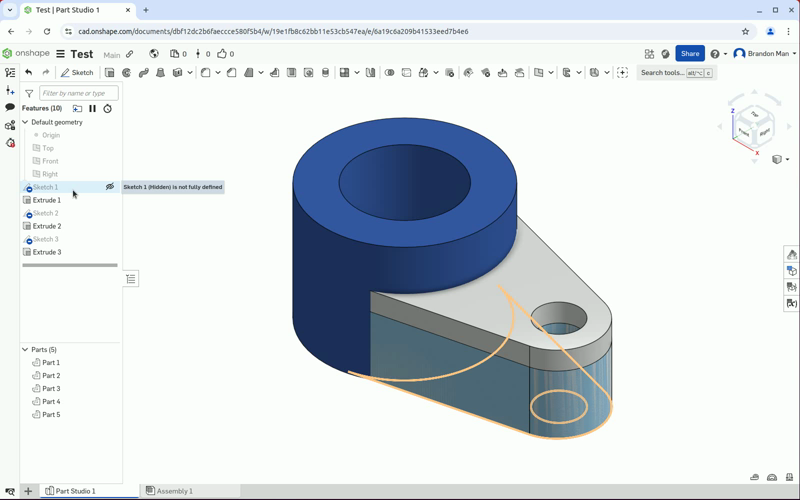
click(73, 189)